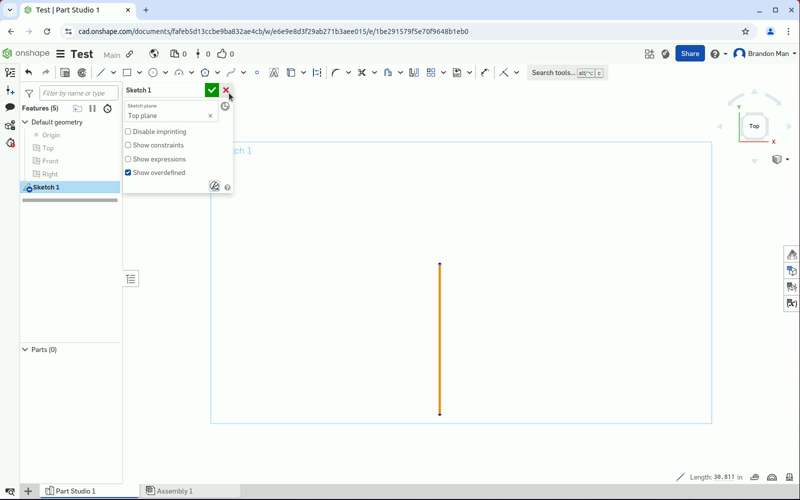
key(shift+h)
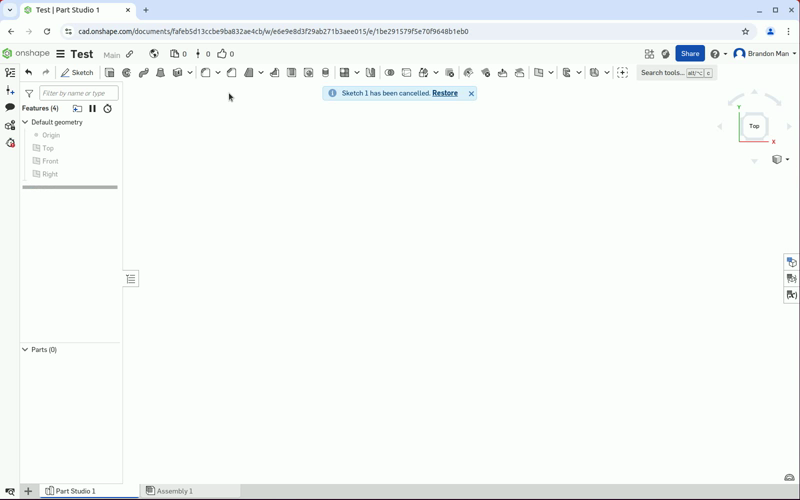
mouse_move(73, 352)
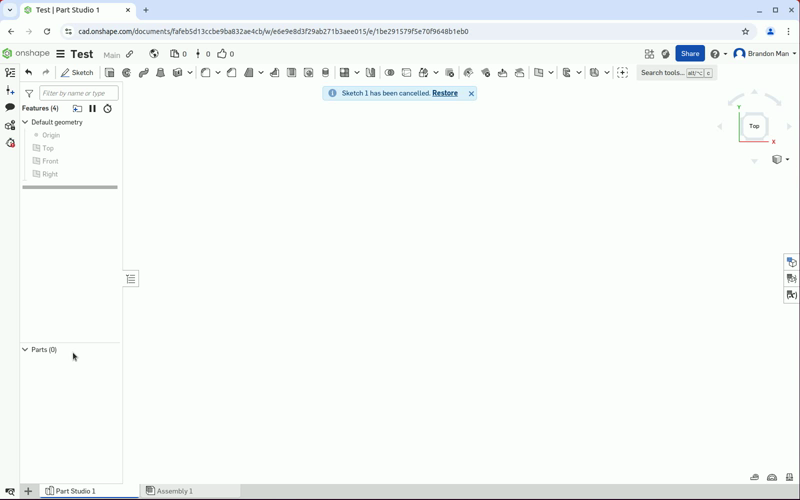
key(y)
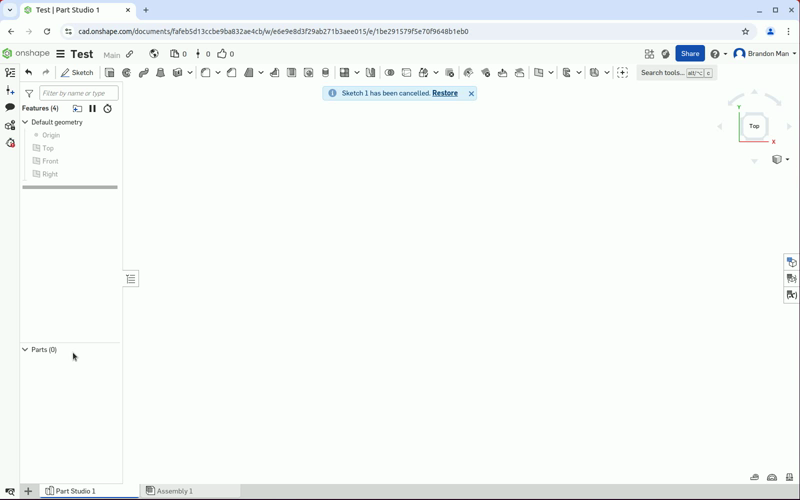
key(shift+p)
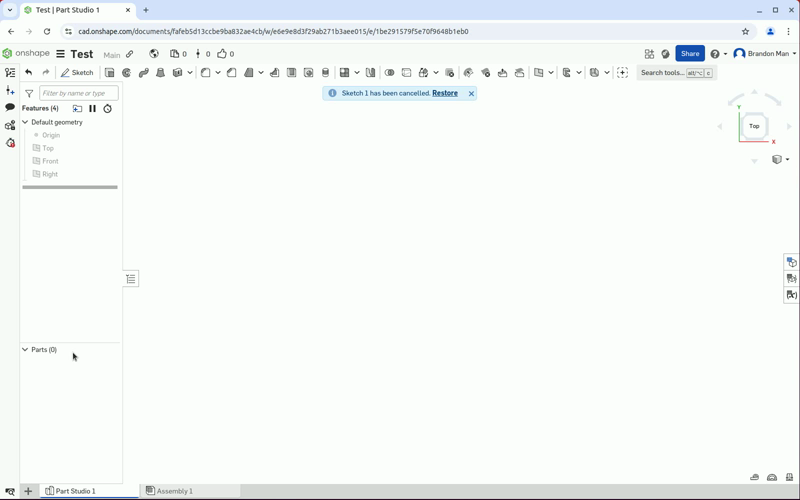
key(space)
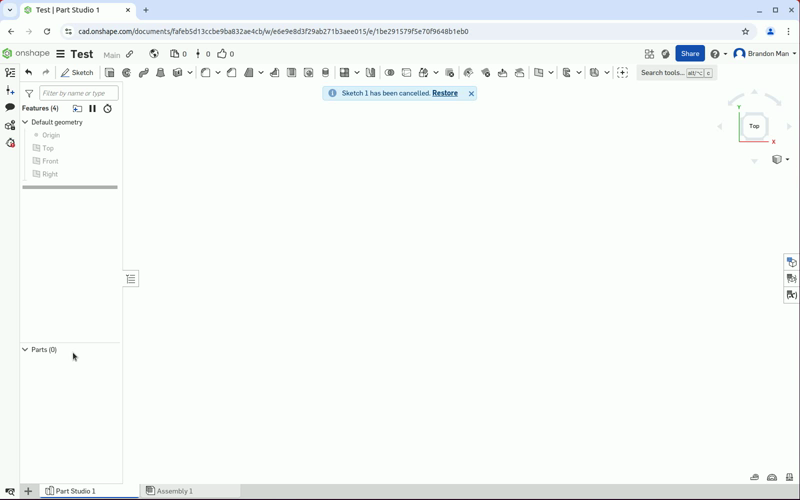
key_down(shift)
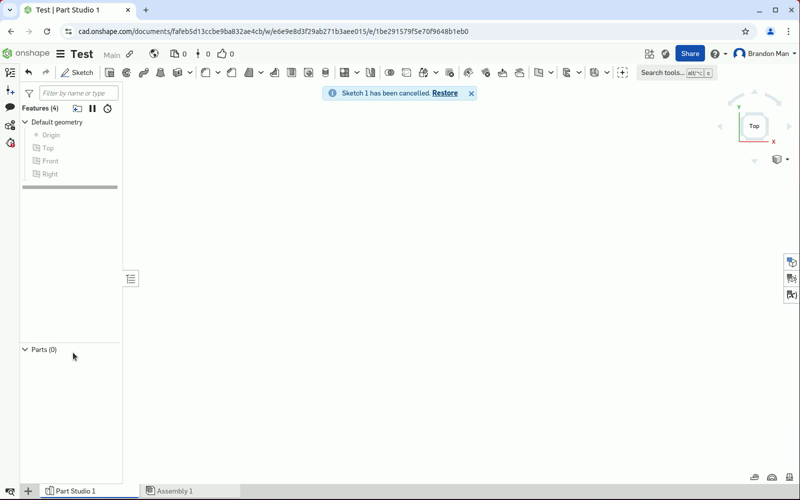
key(up)
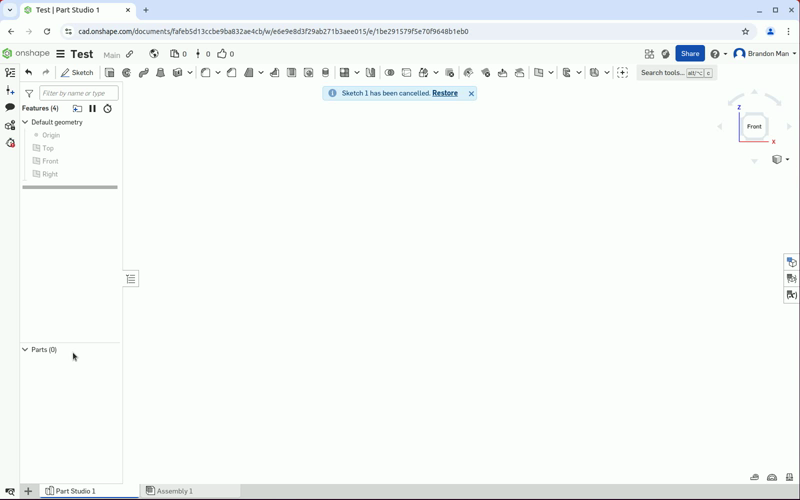
key_up(shift)
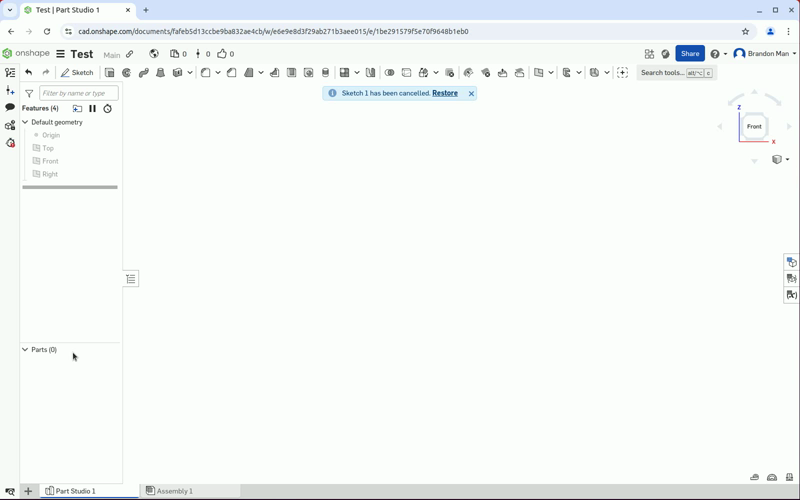
mouse_move(73, 352)
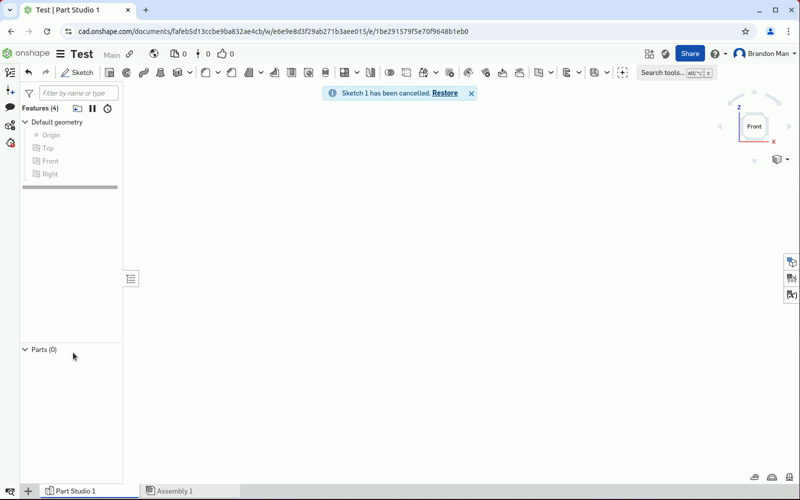
key(shift+y)
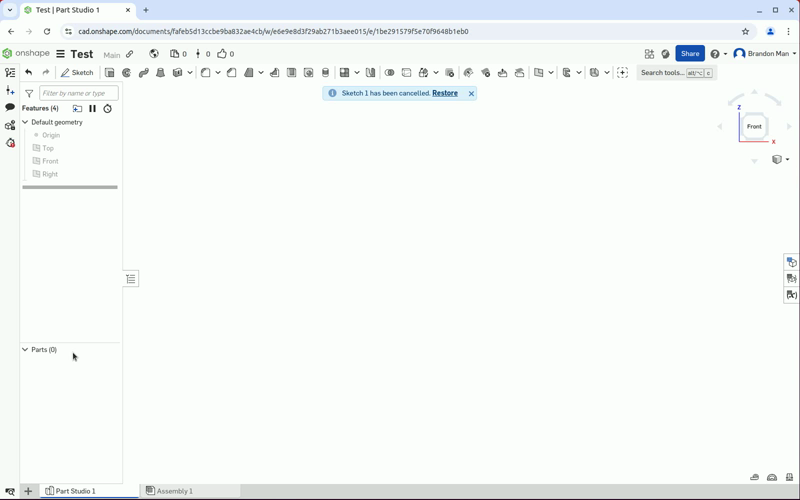
key(shift+s)
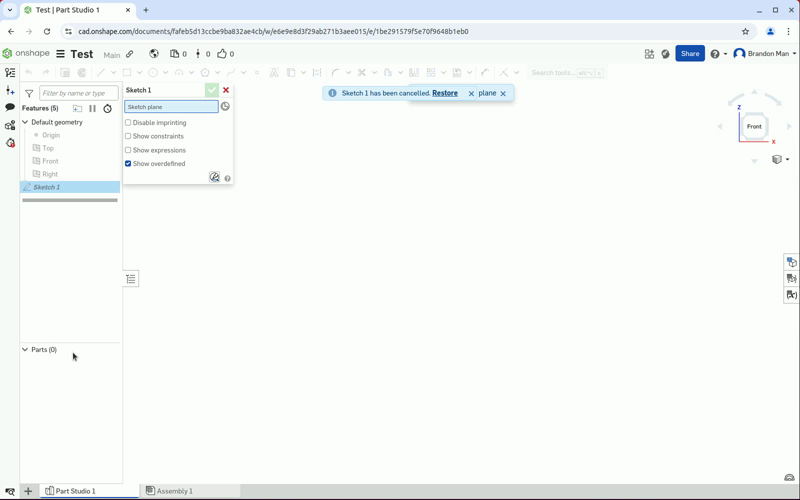
mouse_move(73, 163)
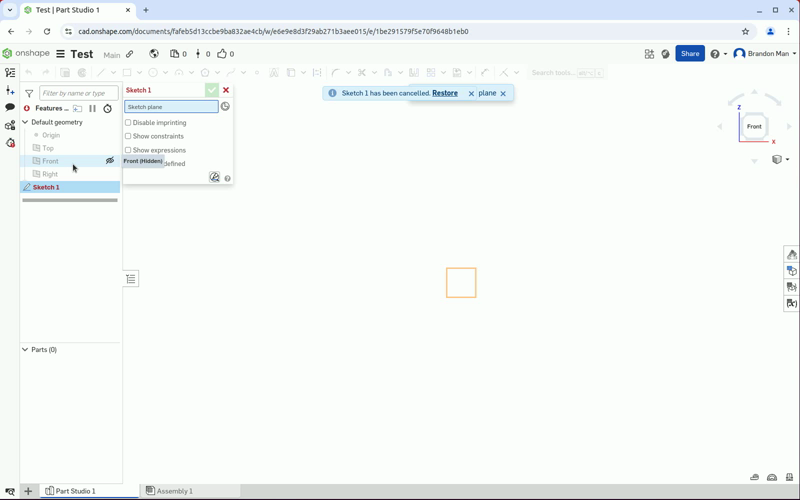
click(73, 163)
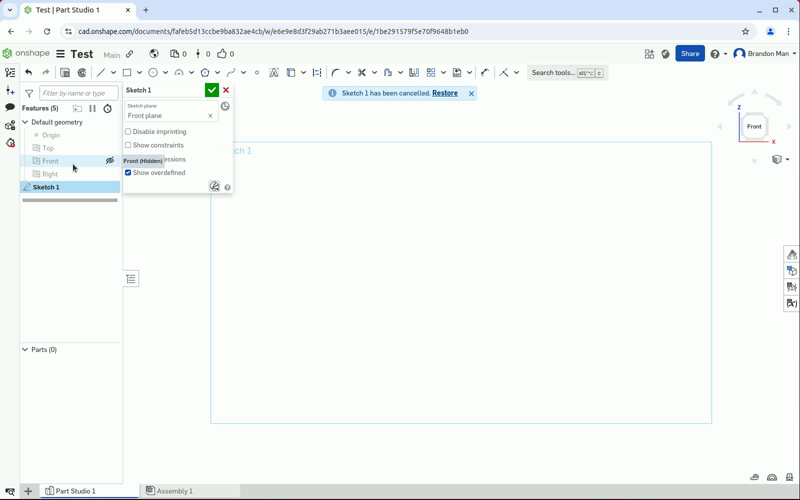
mouse_move(73, 352)
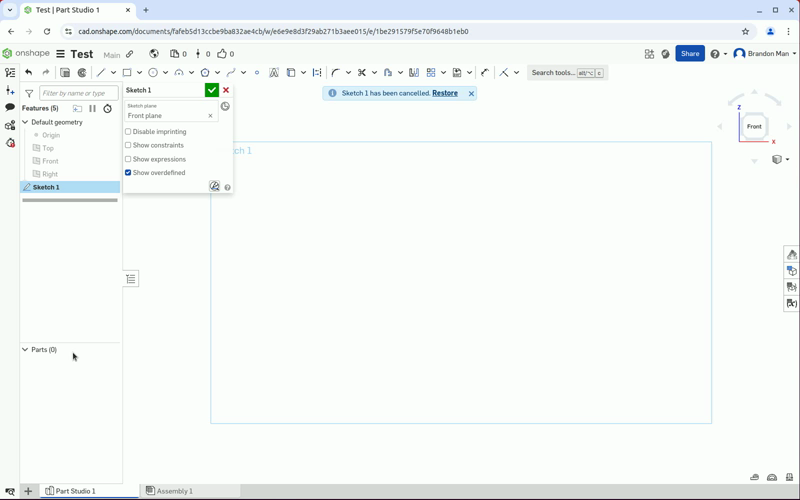
key(y)
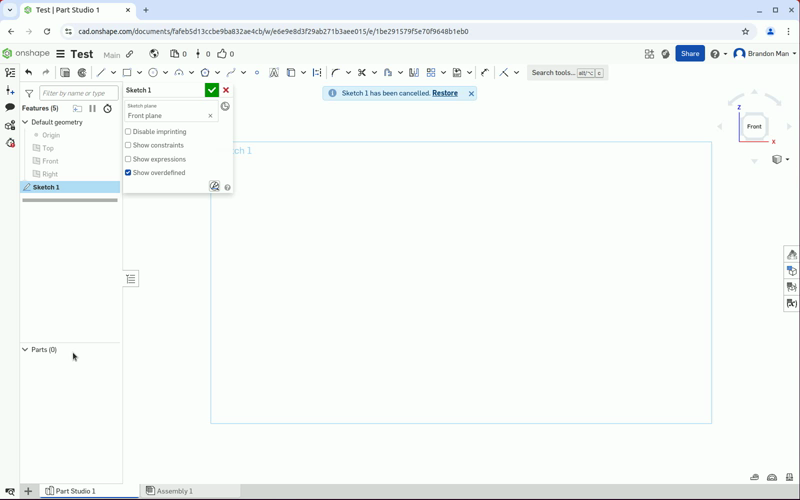
key(l)
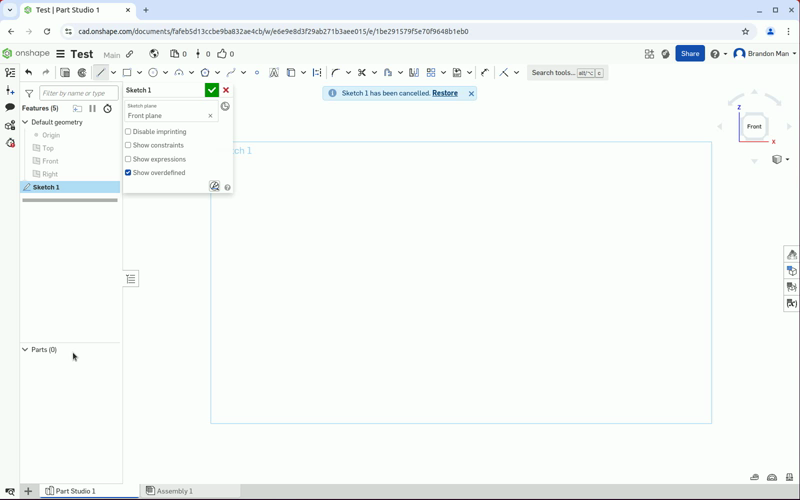
key_down(shift)
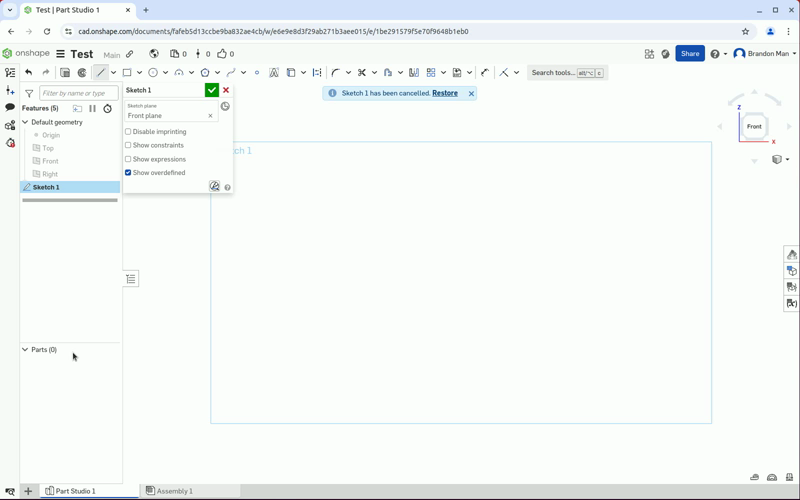
mouse_move(348, 336)
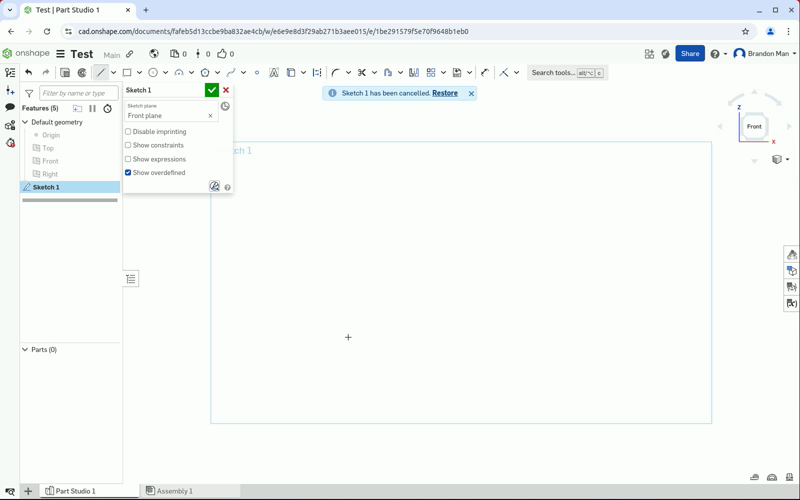
click(348, 336)
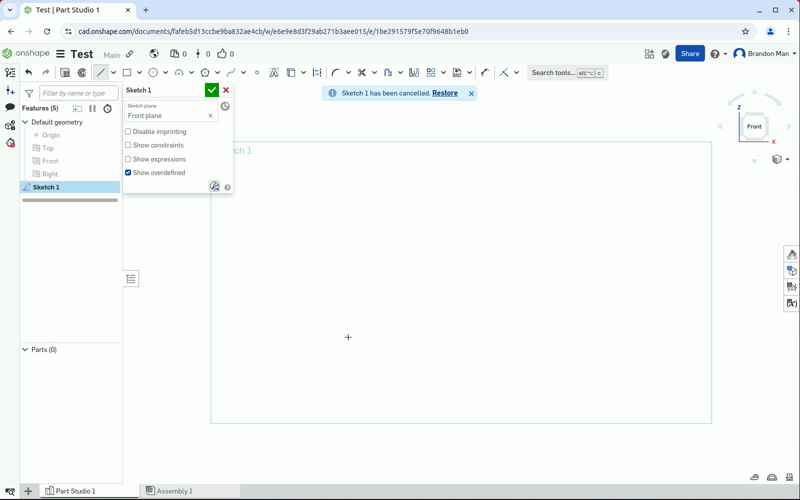
key_up(shift)
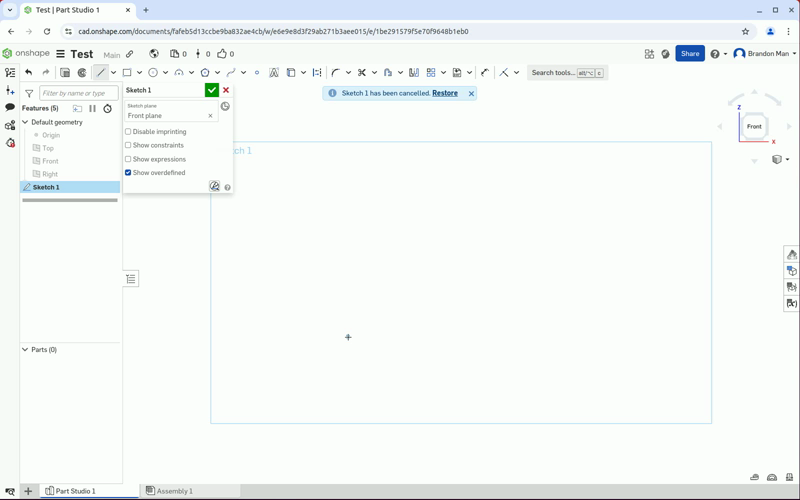
key_down(shift)
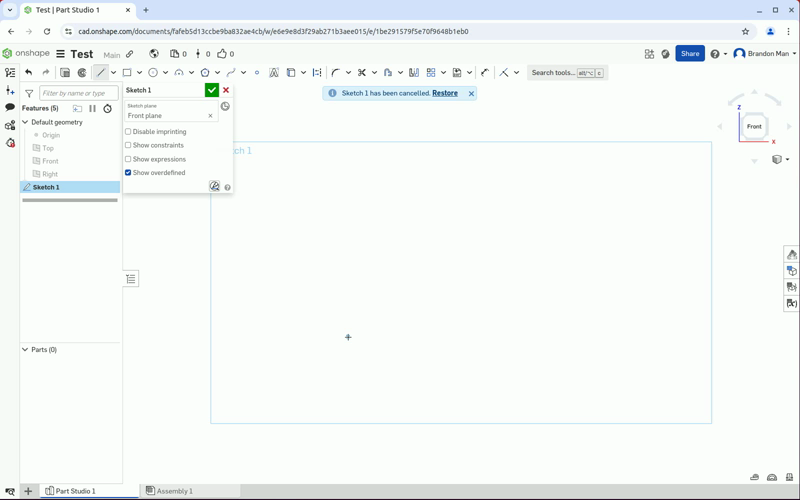
mouse_move(426, 337)
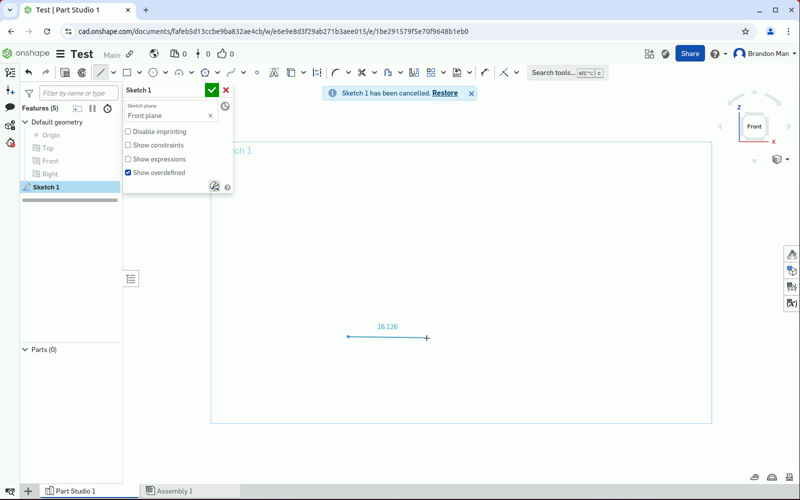
click(426, 337)
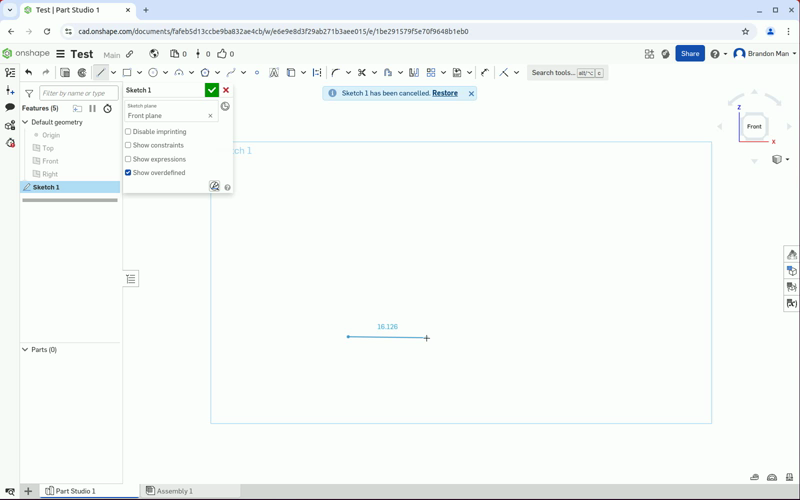
key_up(shift)
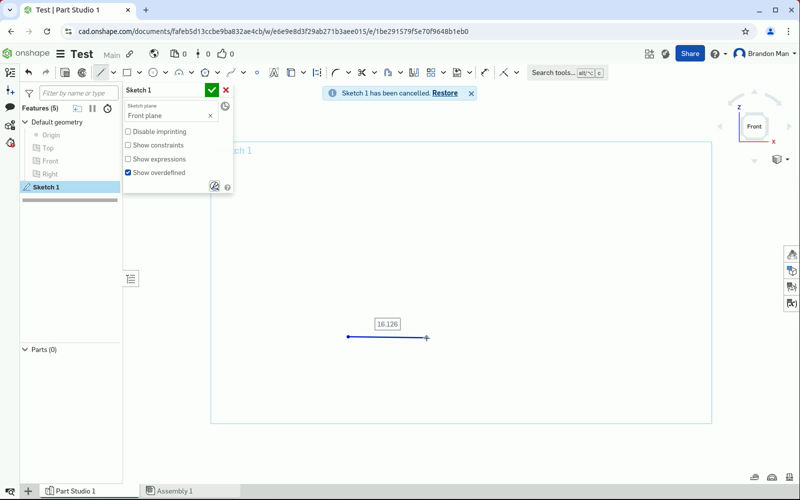
key_down(shift)
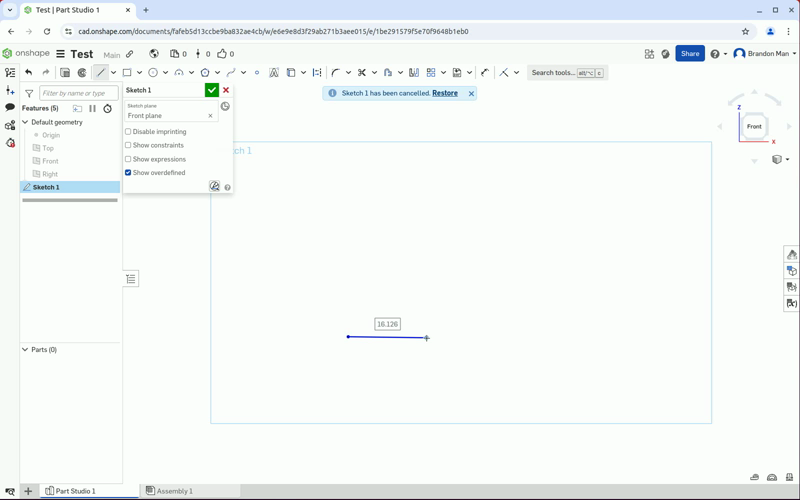
mouse_move(402, 228)
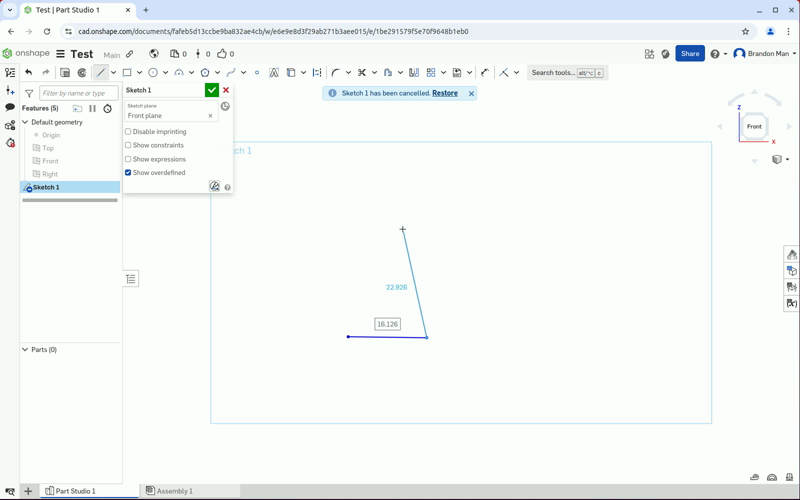
click(402, 228)
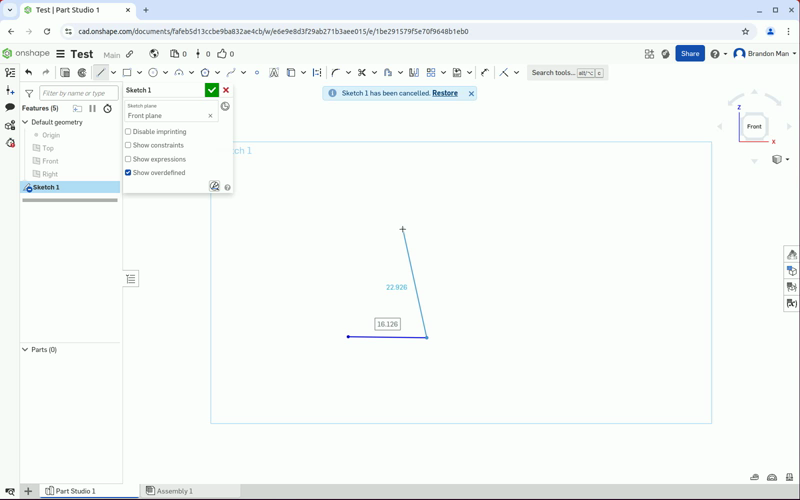
key_up(shift)
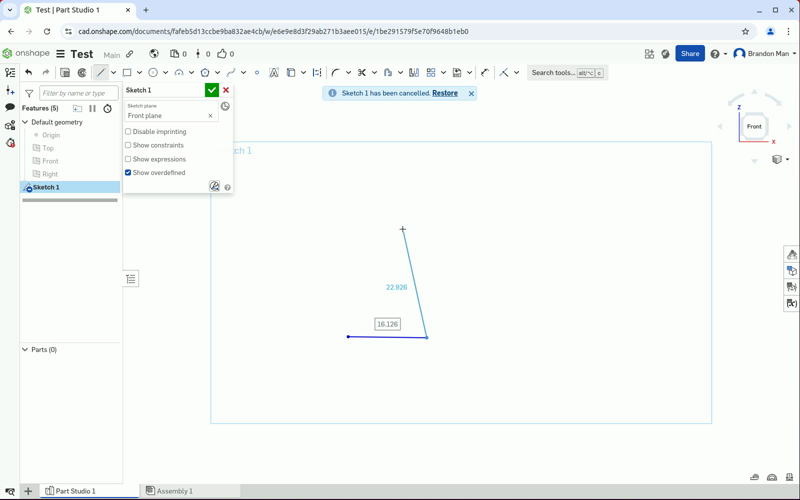
key_down(shift)
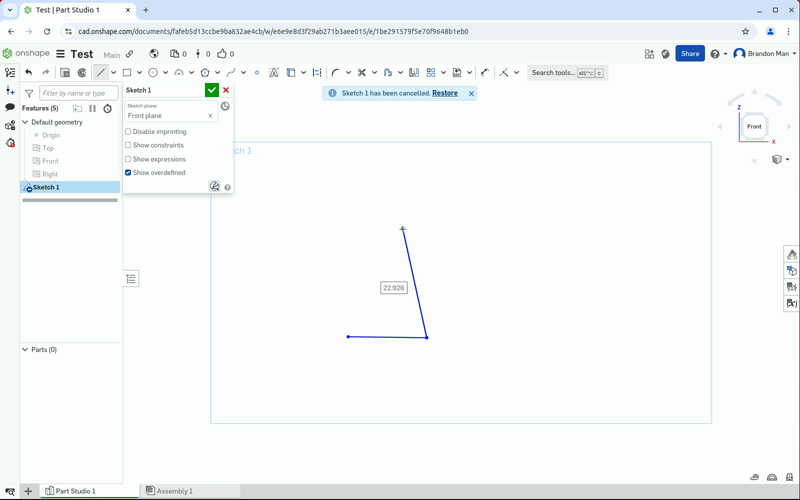
mouse_move(432, 228)
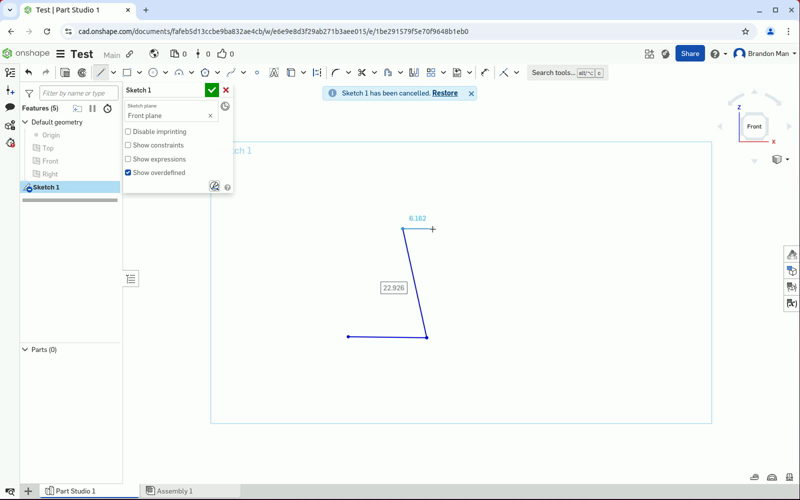
mouse_move(348, 228)
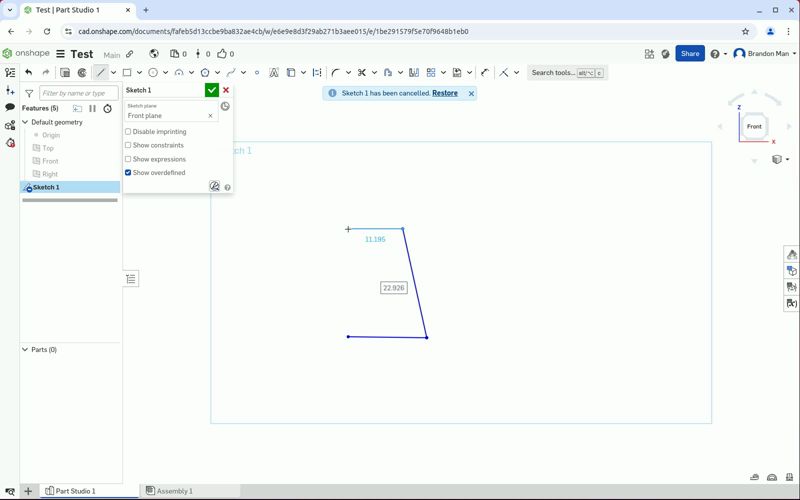
click(348, 228)
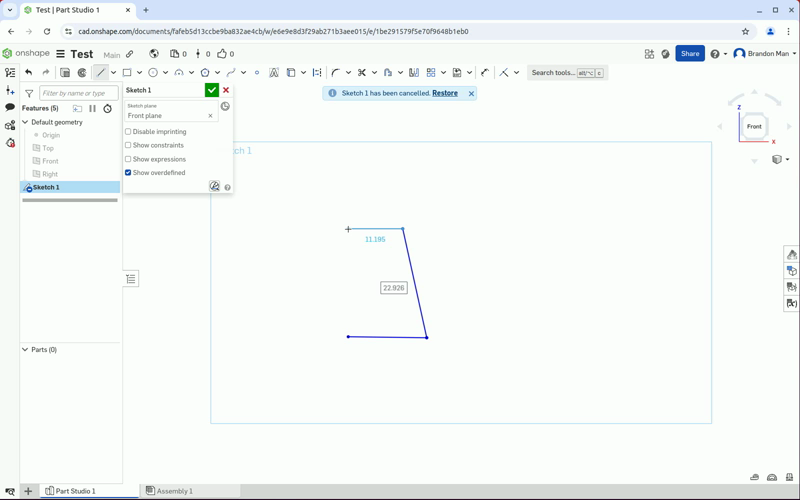
key_up(shift)
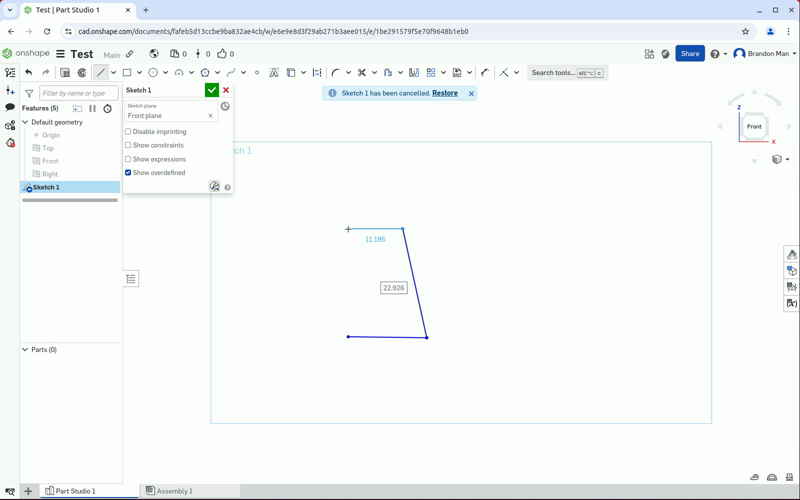
key_down(shift)
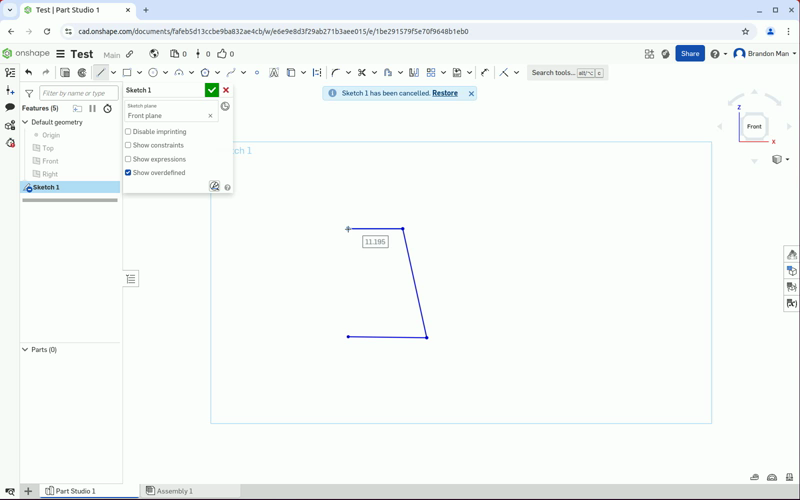
mouse_move(348, 336)
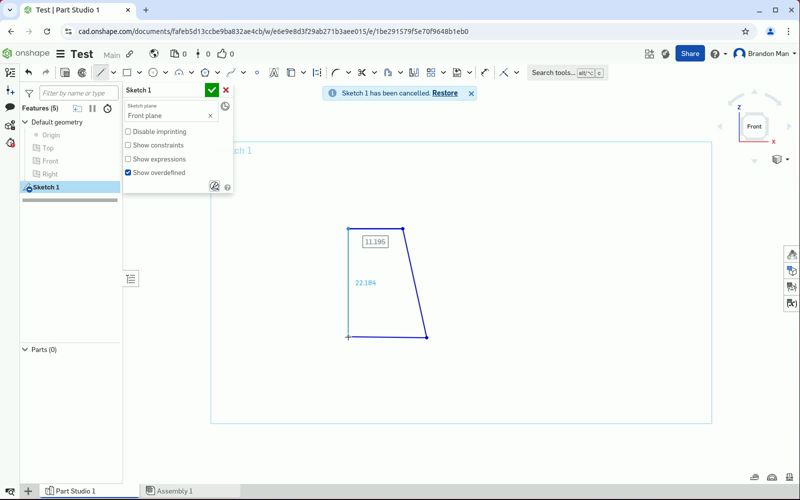
key_up(shift)
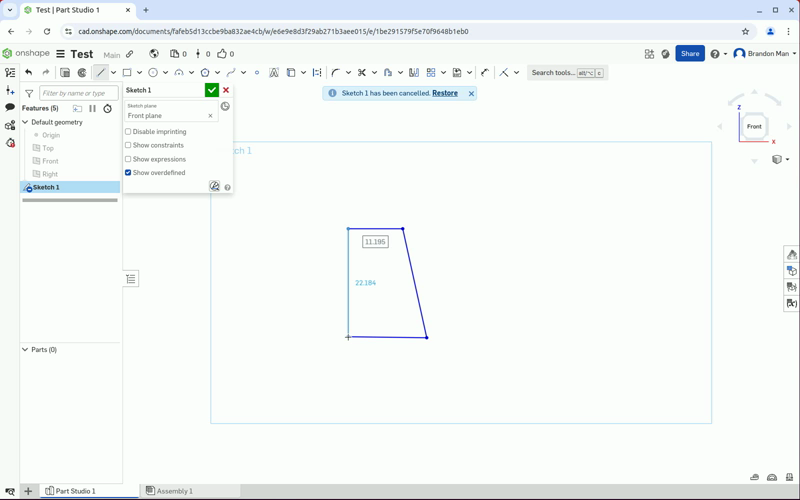
click(348, 336)
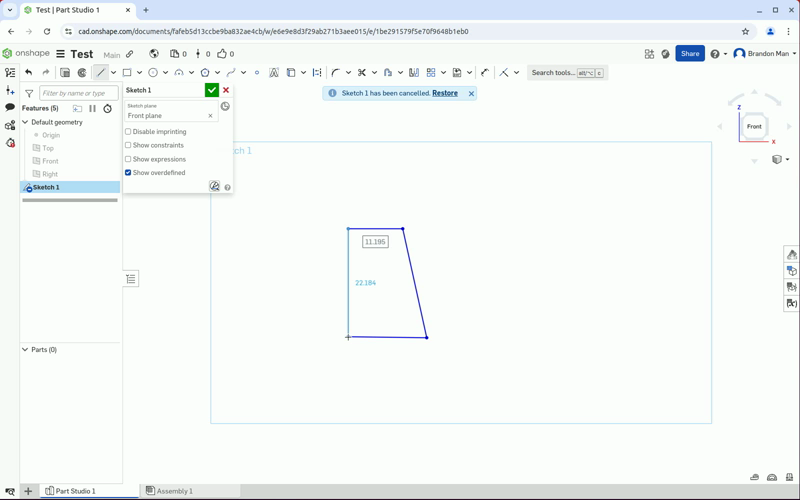
key(esc)
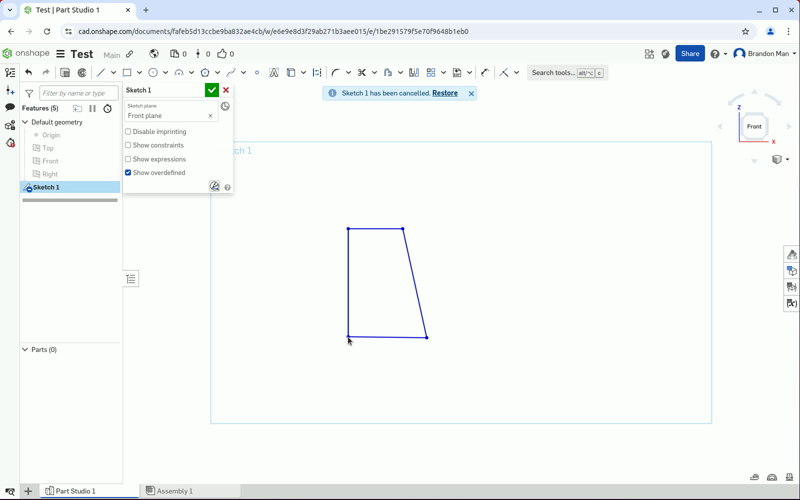
mouse_move(378, 303)
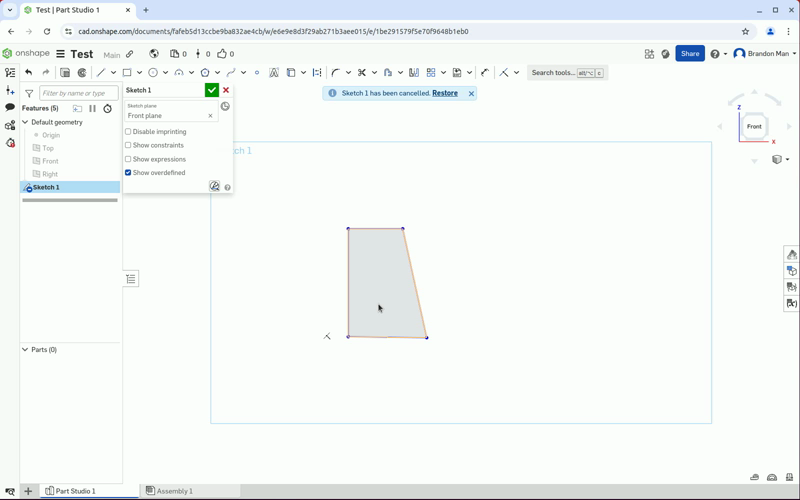
click(378, 303)
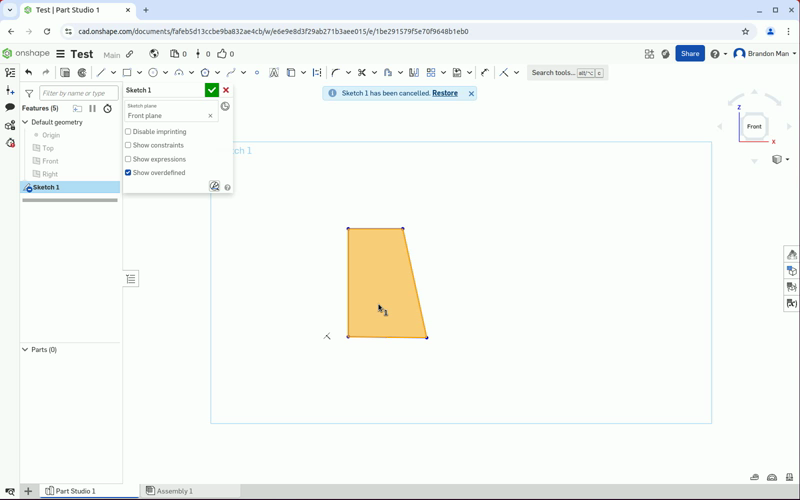
mouse_move(73, 352)
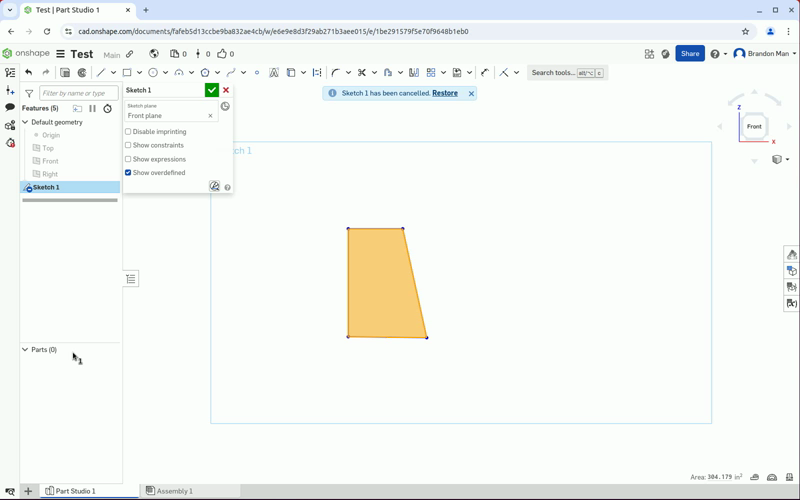
key(shift+y)
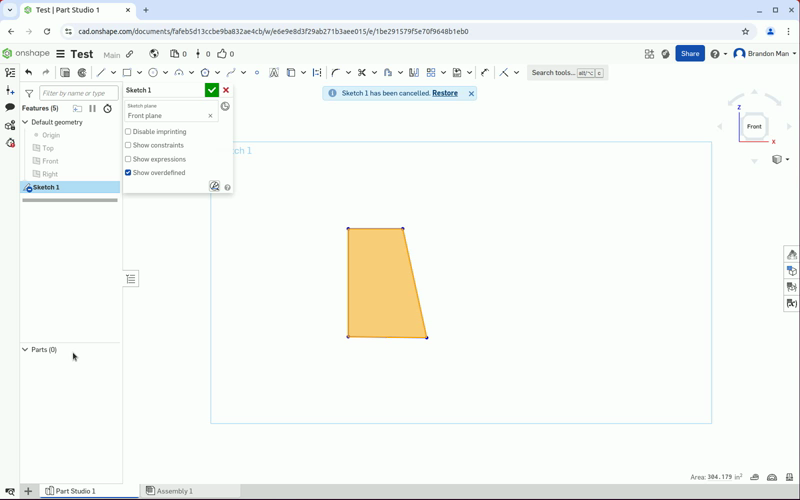
key(shift+e)
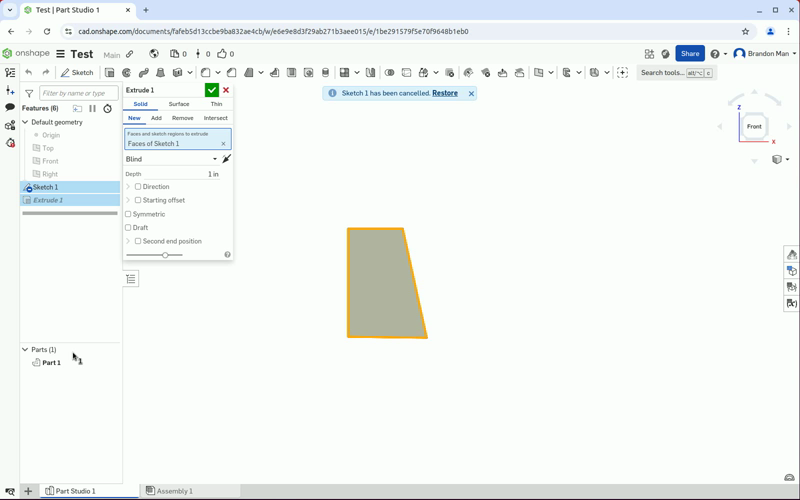
mouse_move(143, 106)
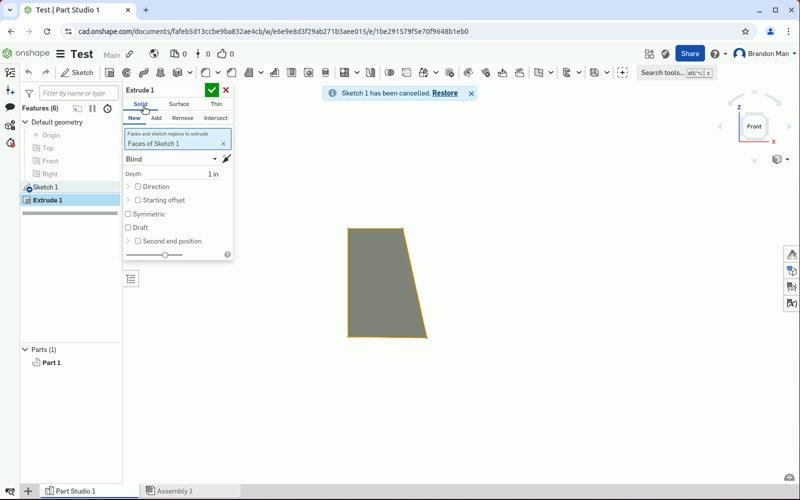
click(143, 106)
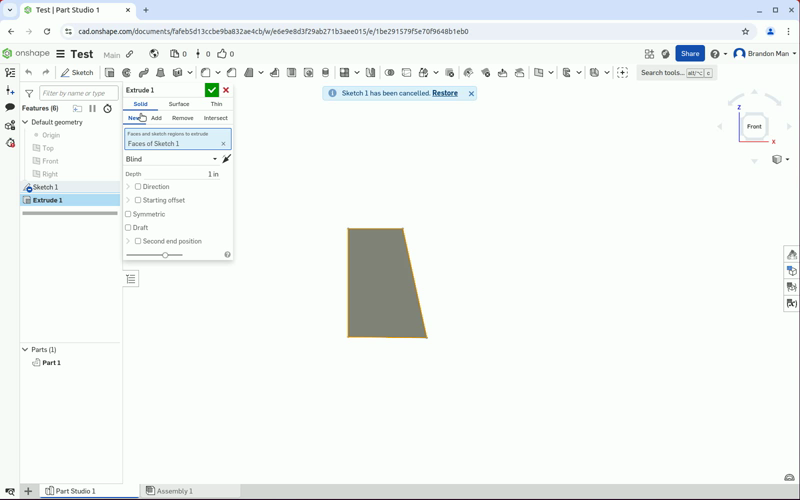
mouse_move(137, 120)
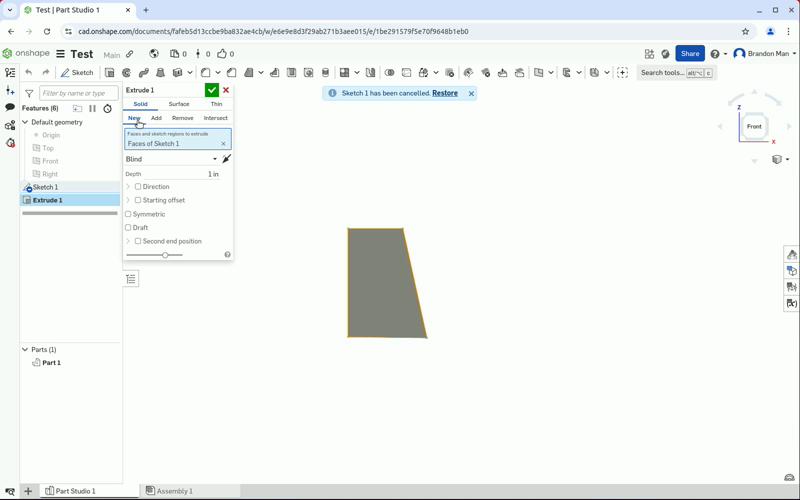
click(137, 120)
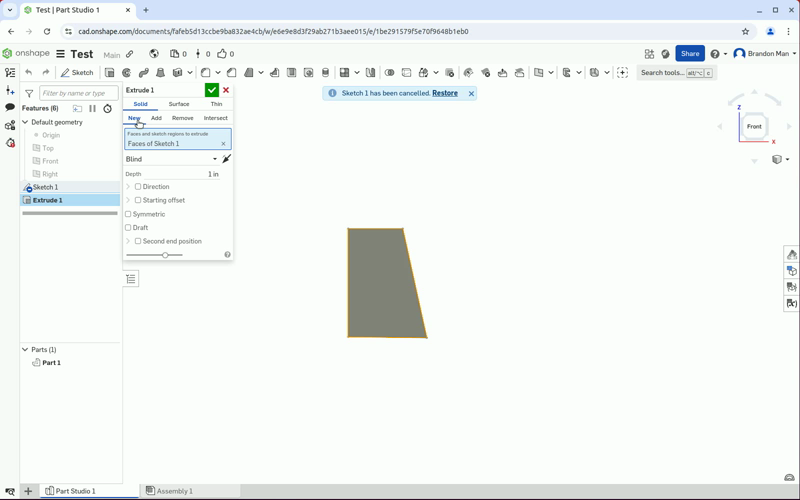
key(tab, 4)
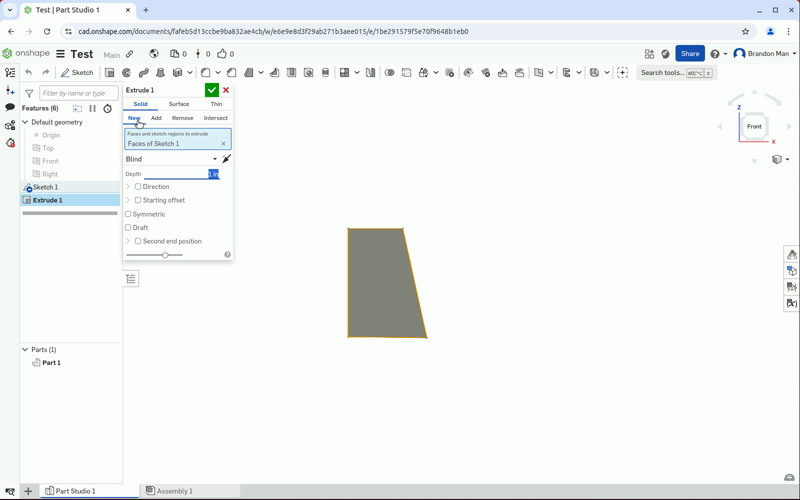
text(12.036)
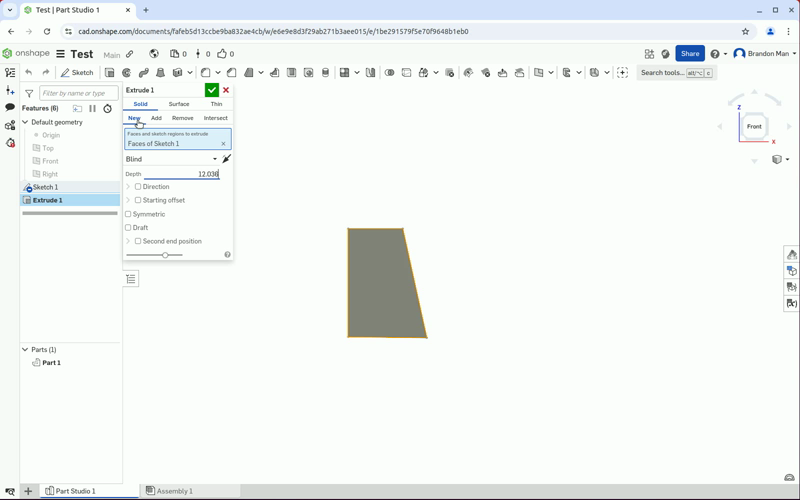
key(enter)
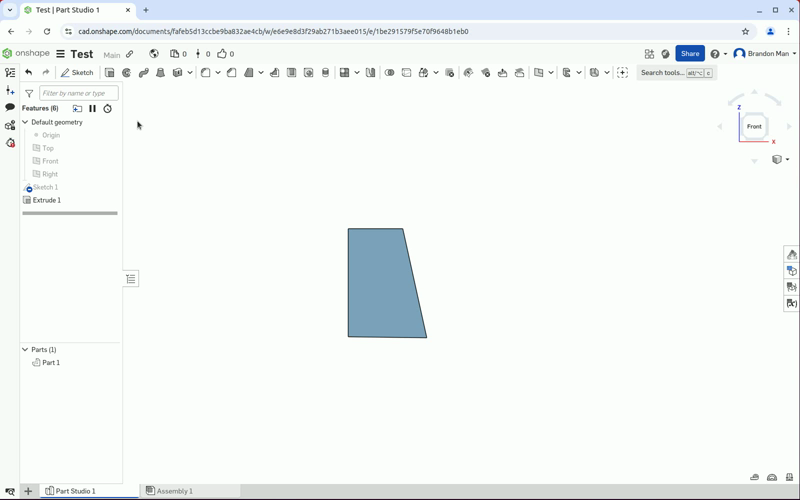
key(shift+h)
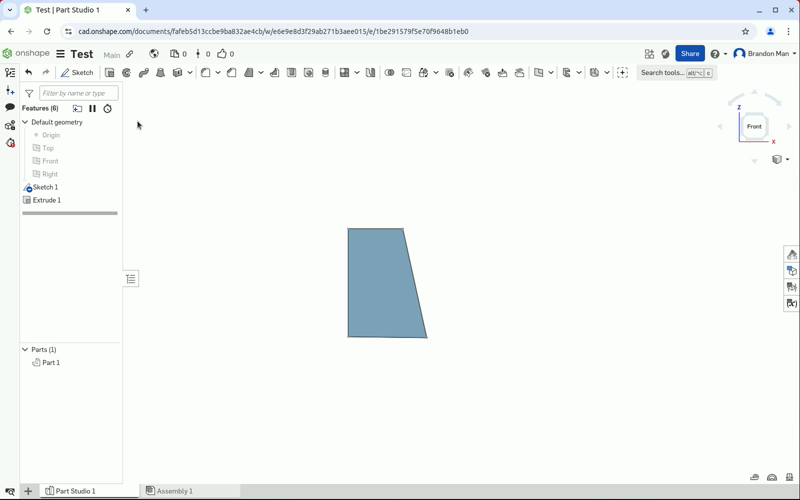
key(shift+h)
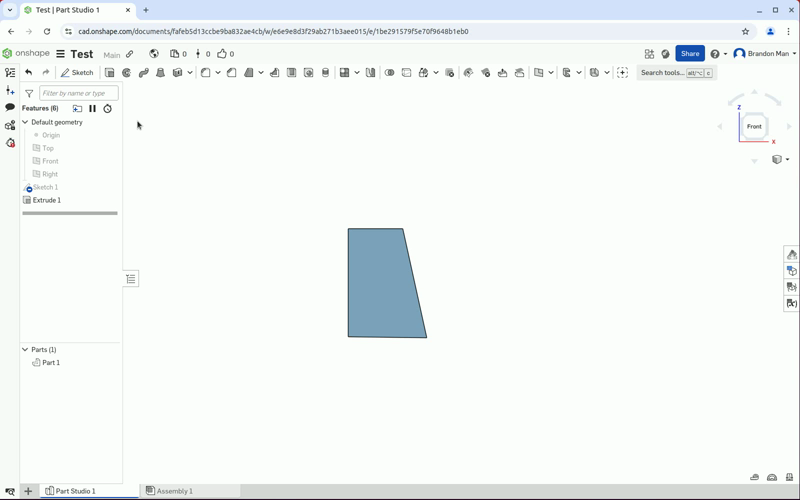
mouse_move(73, 189)
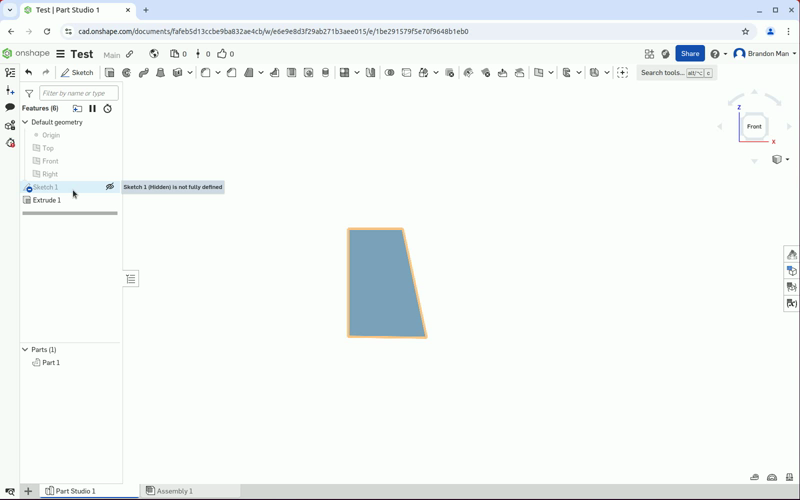
click(73, 189)
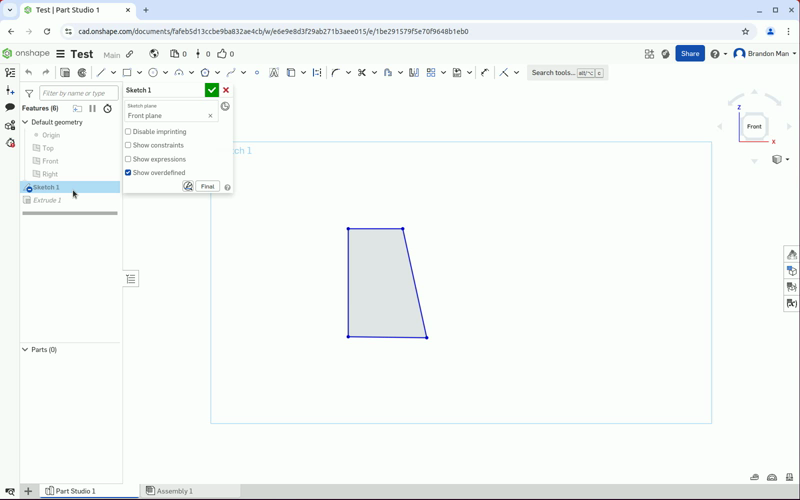
mouse_move(229, 92)
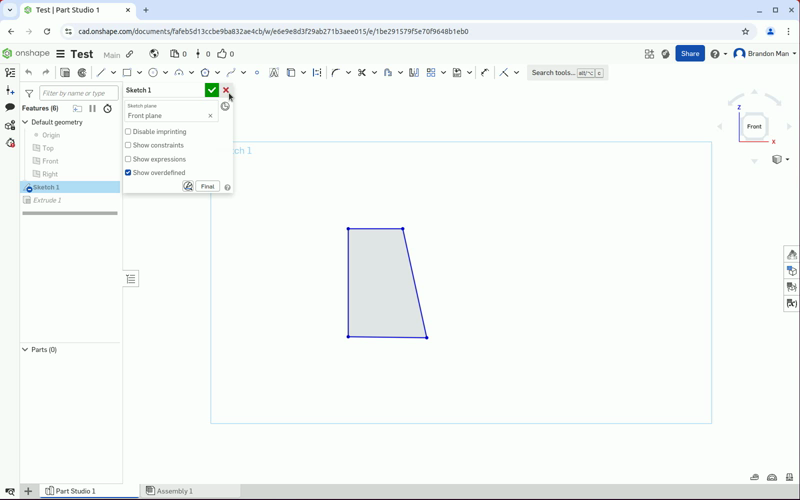
click(229, 92)
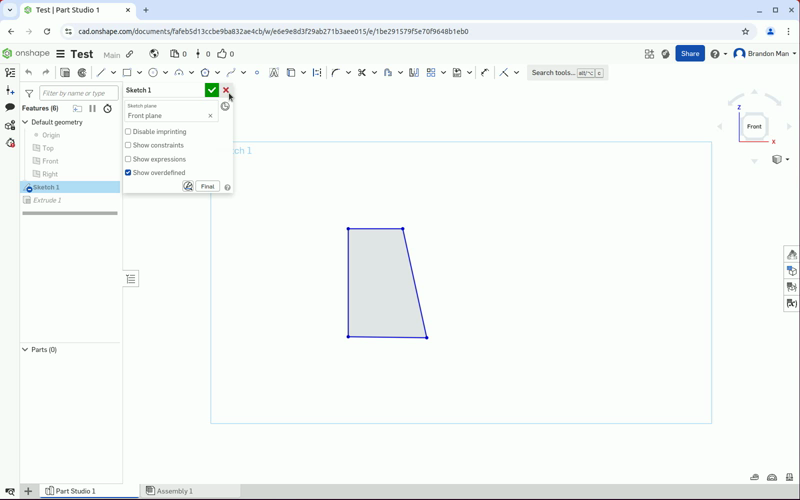
key(shift+s)
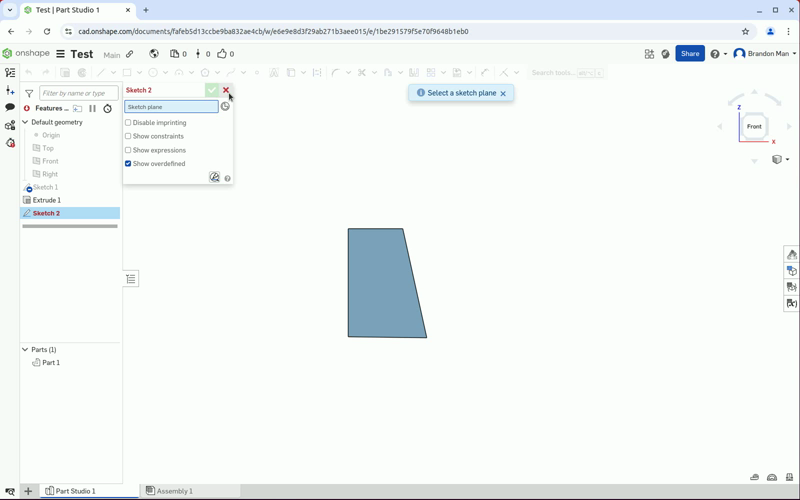
mouse_move(73, 163)
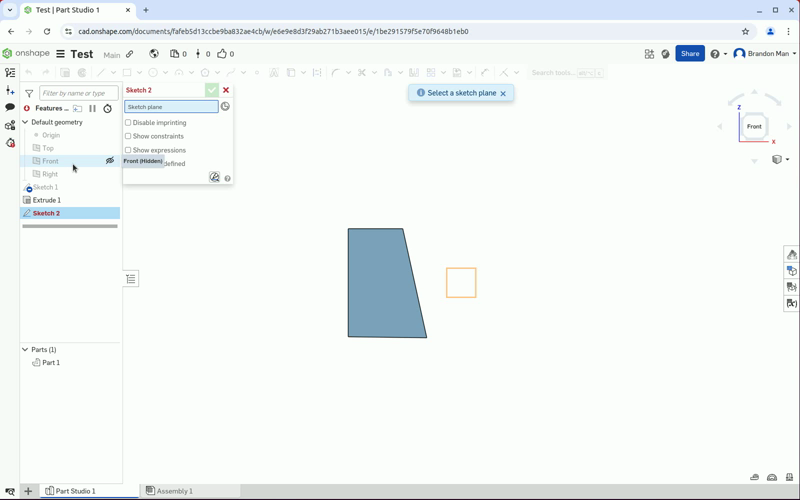
click(73, 163)
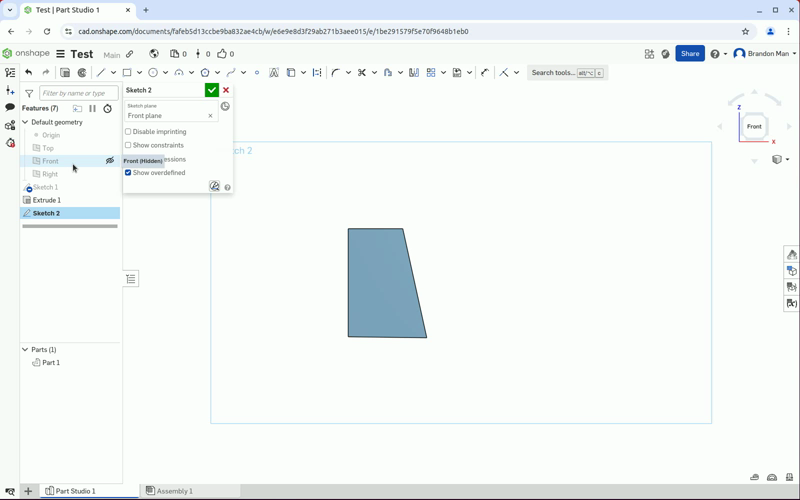
mouse_move(73, 352)
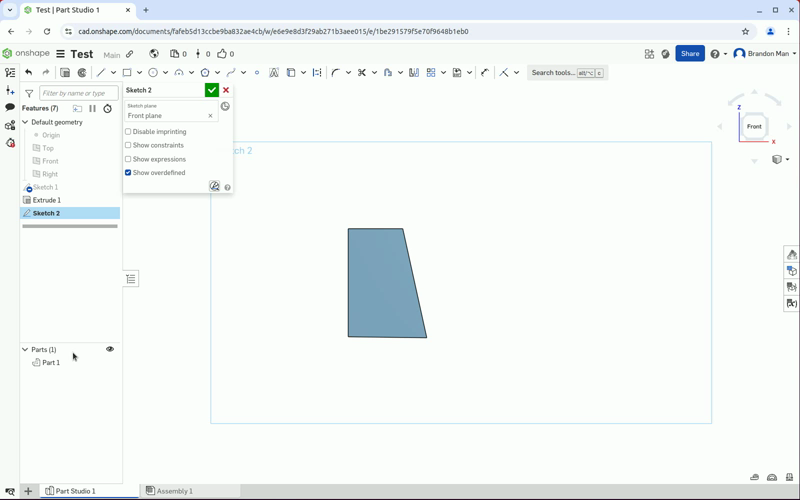
key(y)
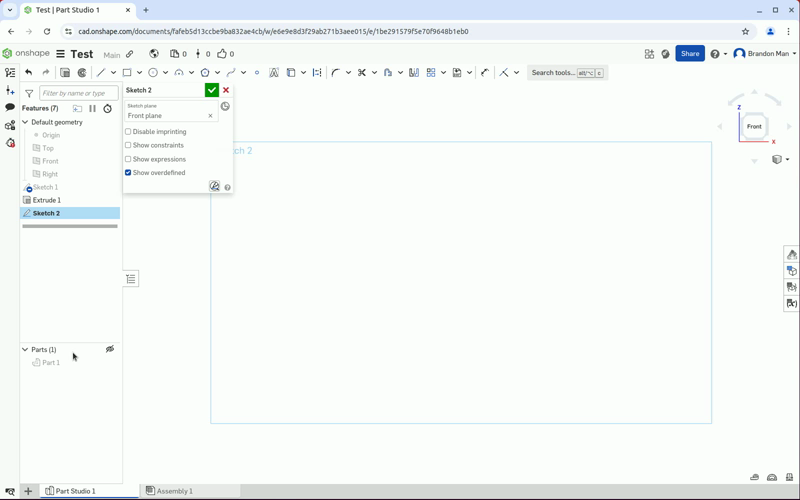
key(l)
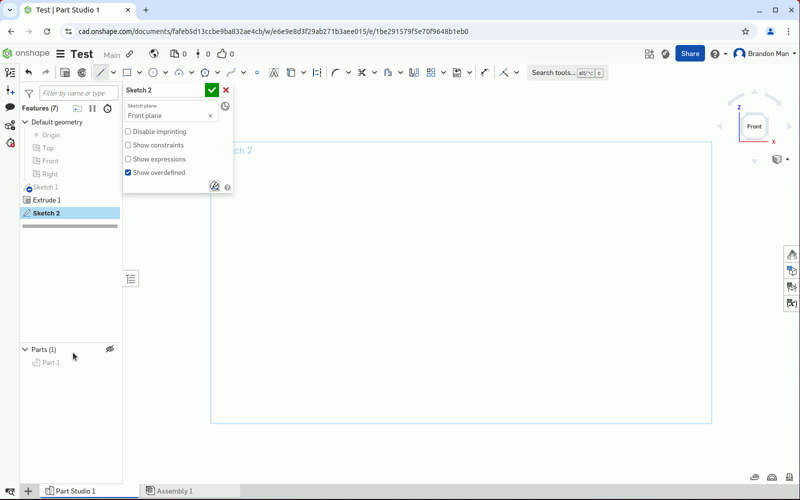
key_down(shift)
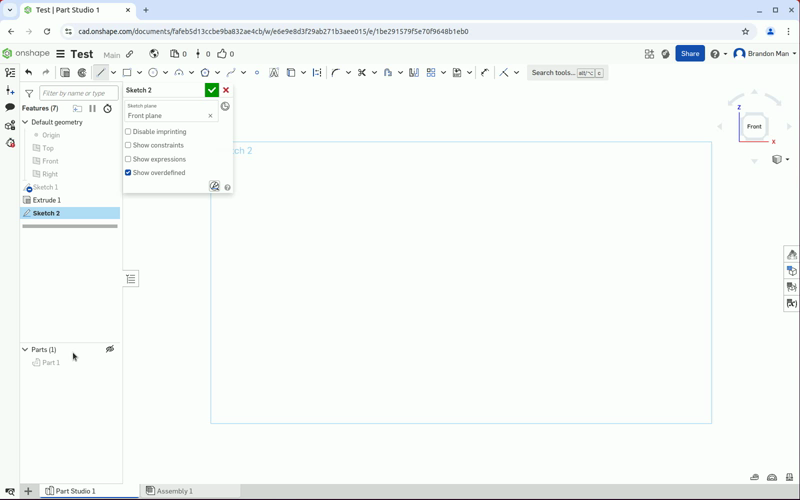
mouse_move(494, 336)
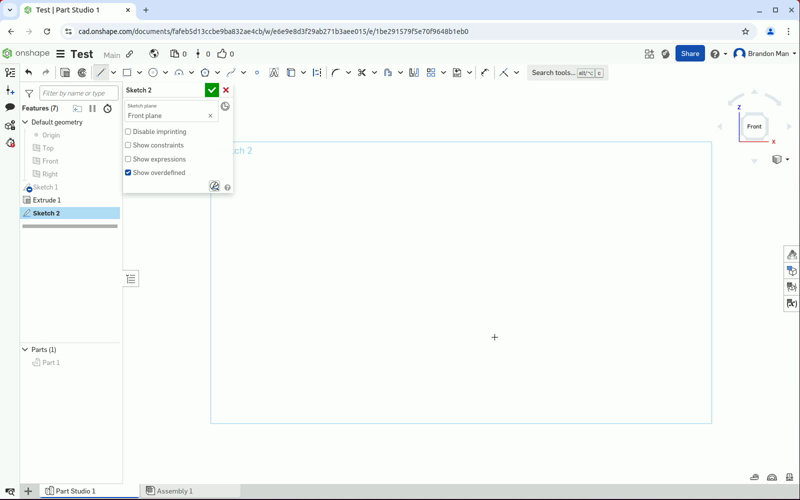
click(494, 336)
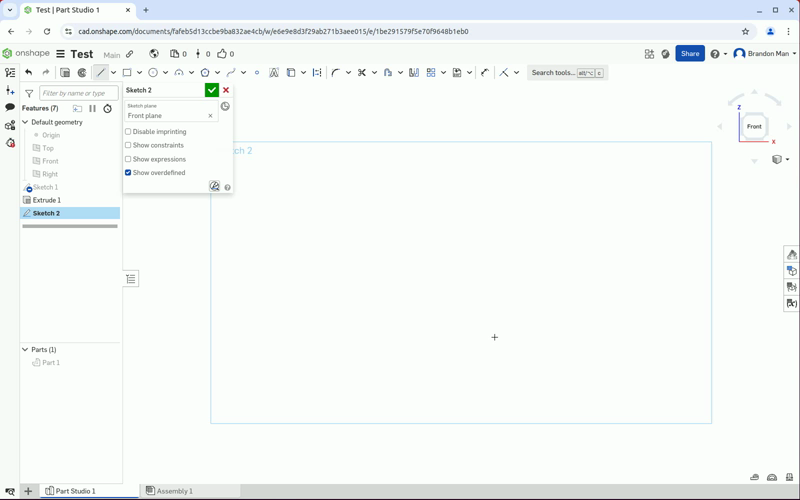
key_up(shift)
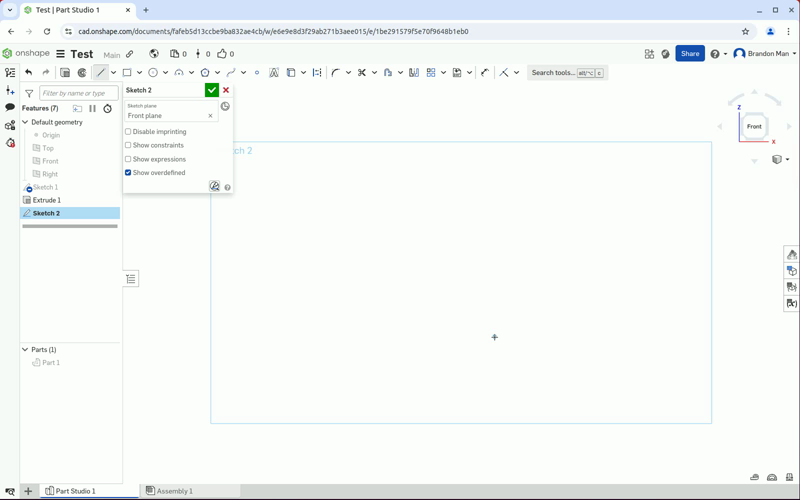
key_down(shift)
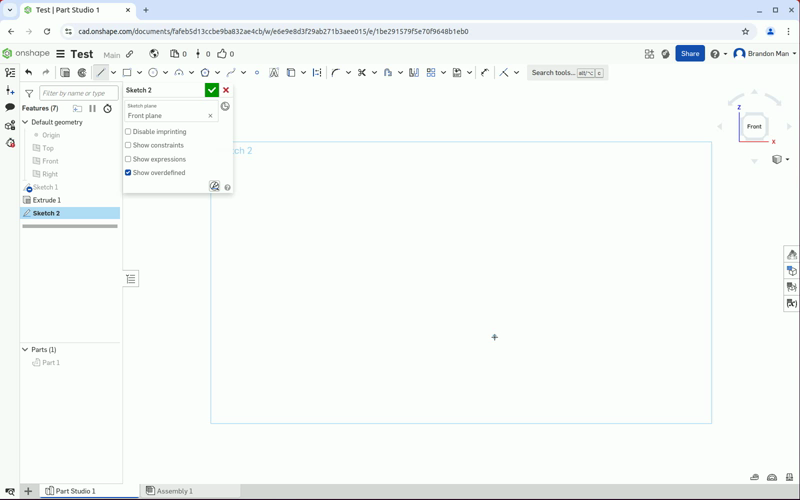
mouse_move(573, 335)
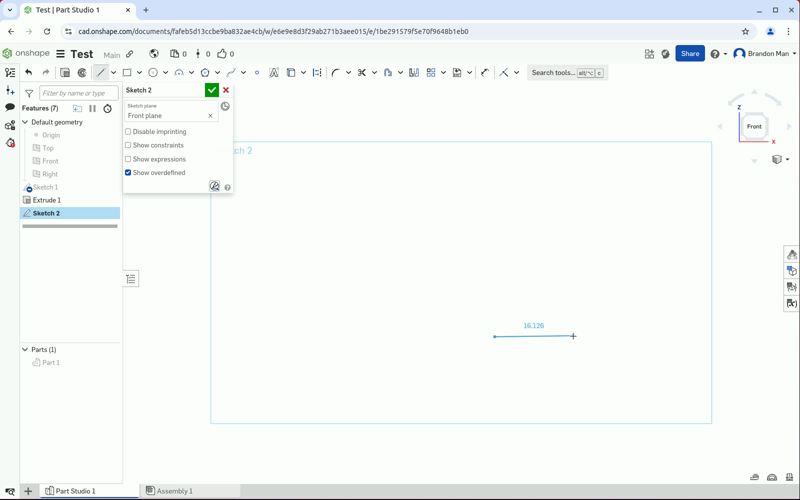
click(573, 335)
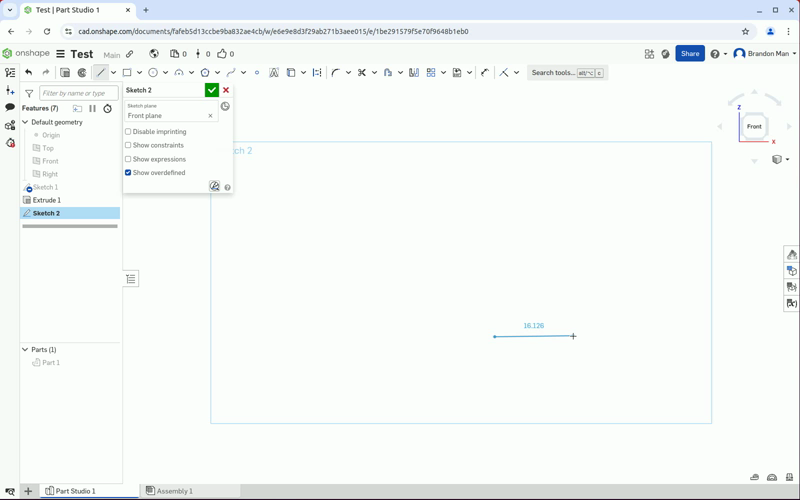
key_up(shift)
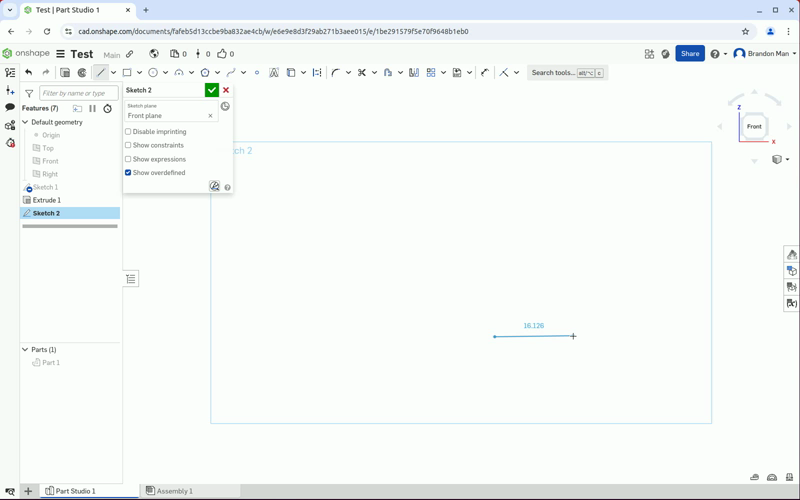
key_down(shift)
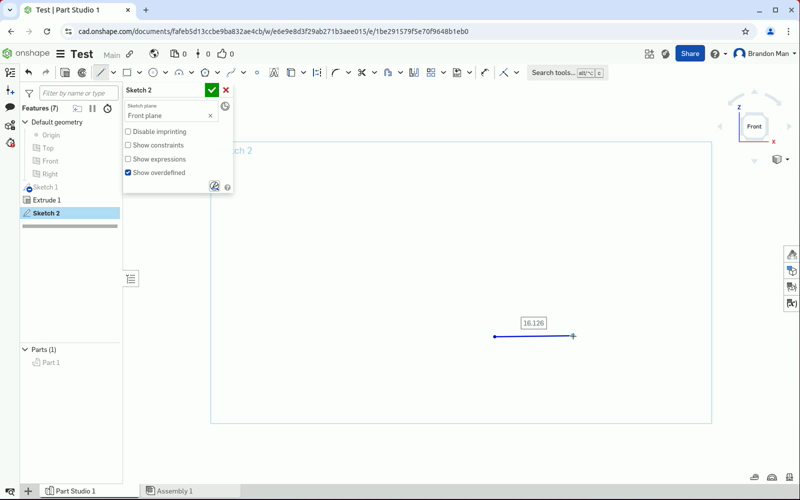
mouse_move(573, 228)
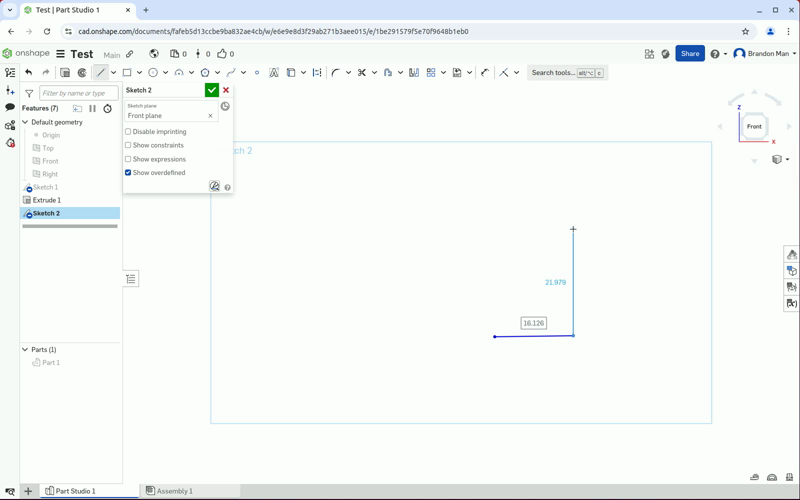
click(573, 228)
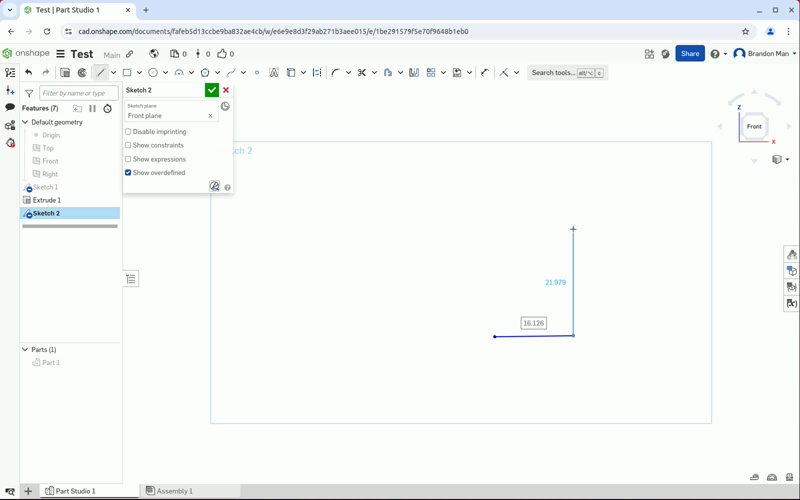
key_up(shift)
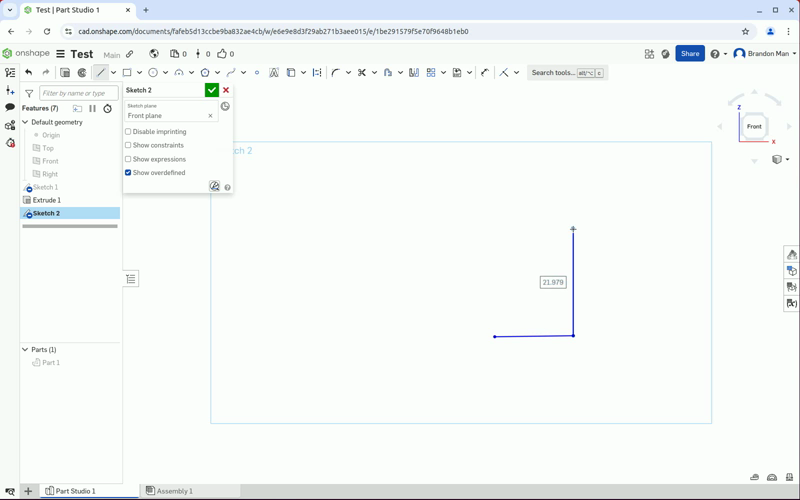
key_down(shift)
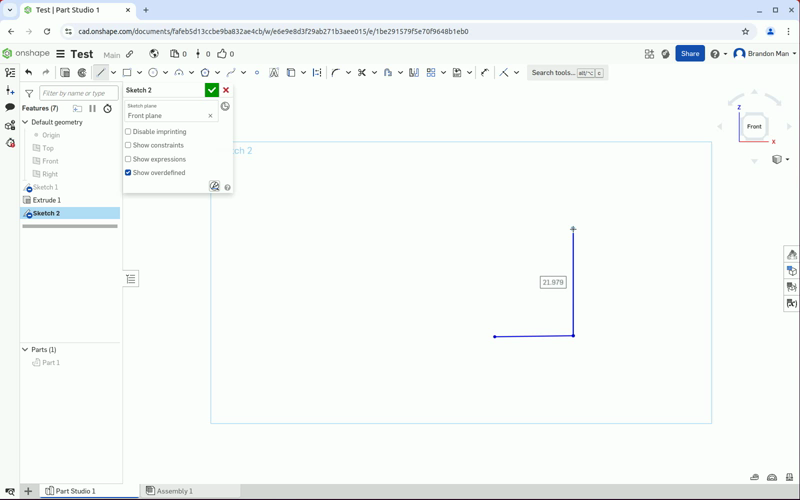
mouse_move(589, 228)
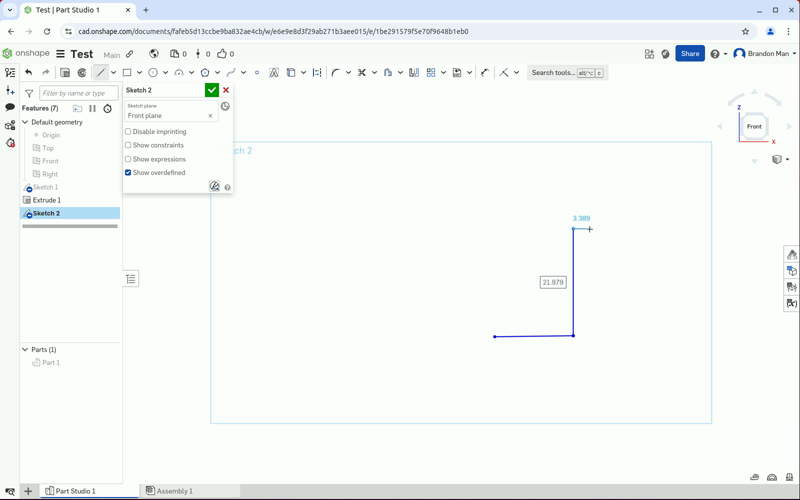
mouse_move(518, 228)
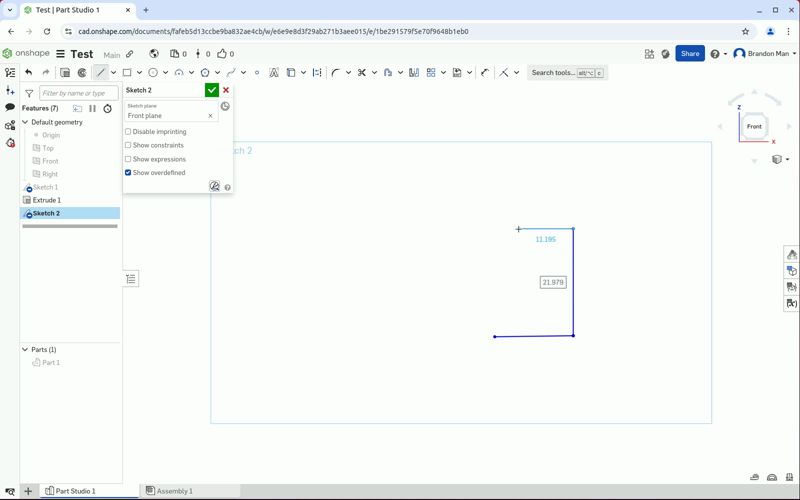
click(518, 228)
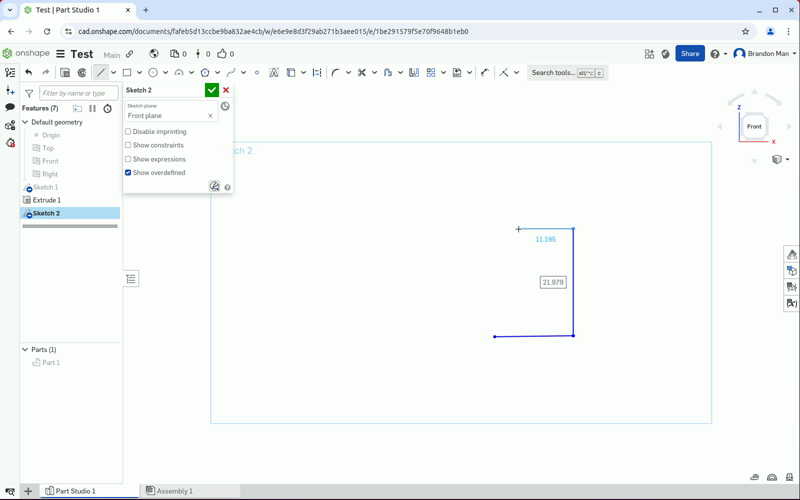
key_up(shift)
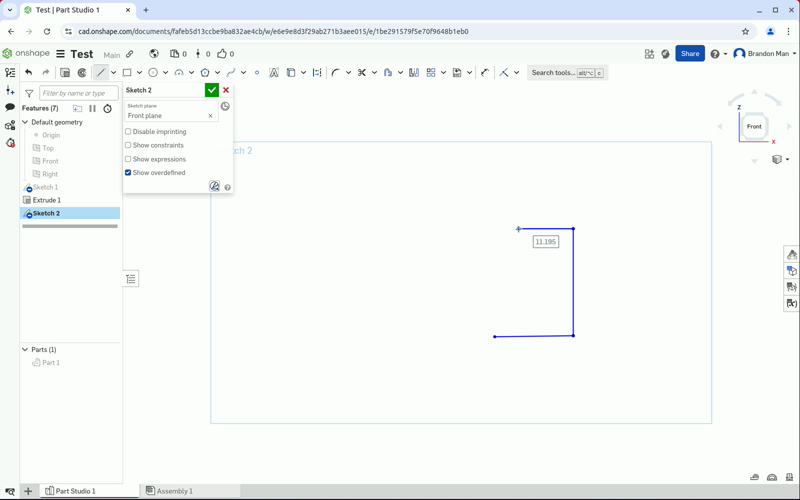
key_down(shift)
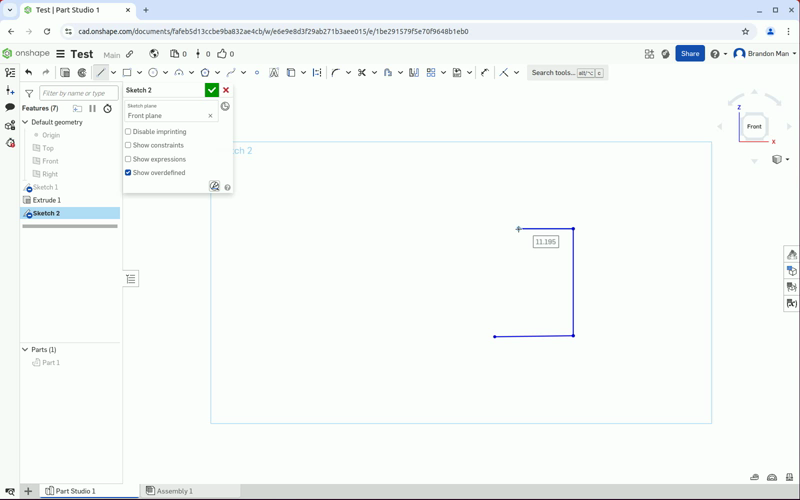
mouse_move(494, 336)
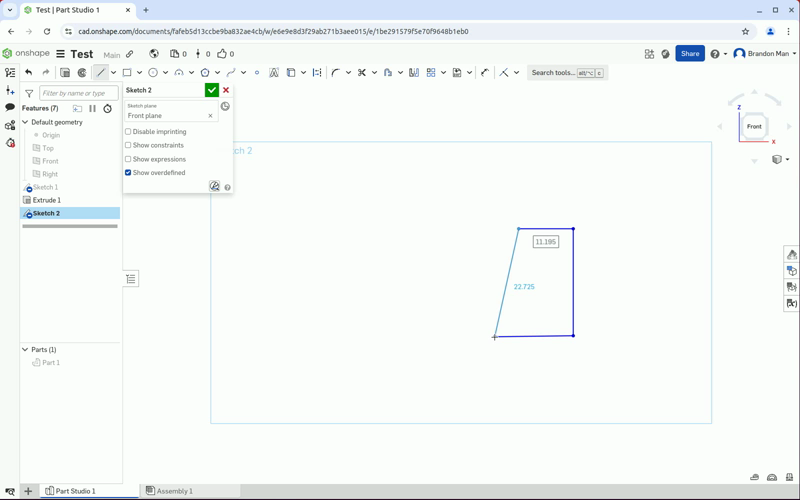
key_up(shift)
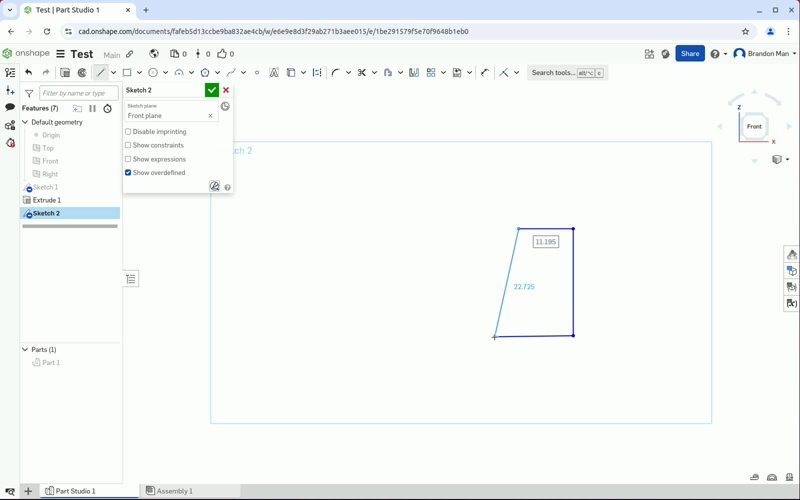
click(494, 336)
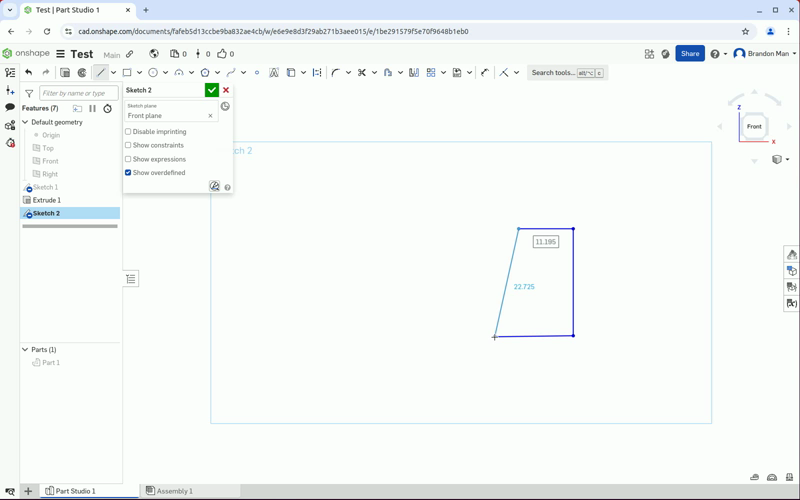
key(esc)
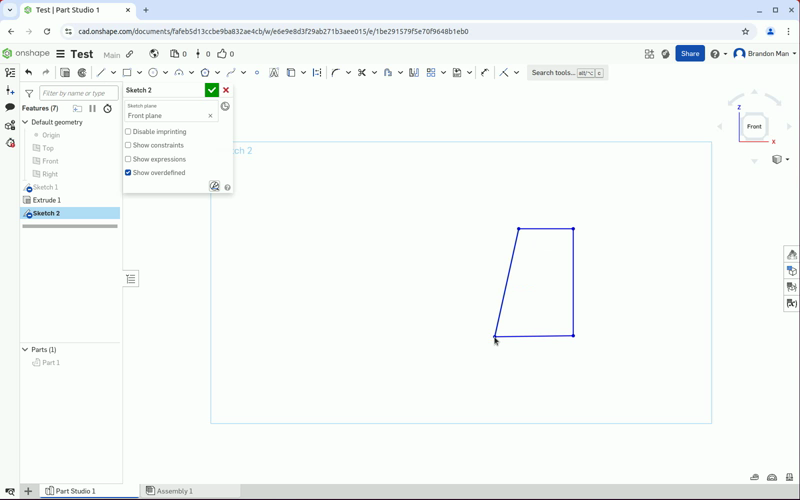
mouse_move(543, 251)
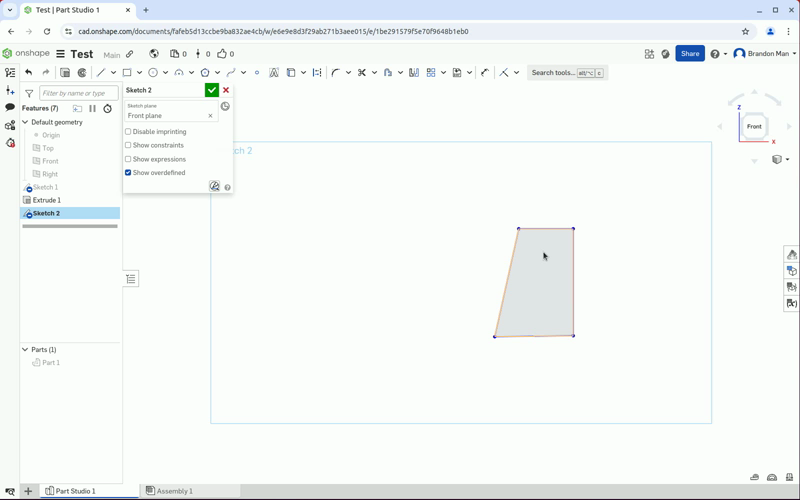
click(543, 251)
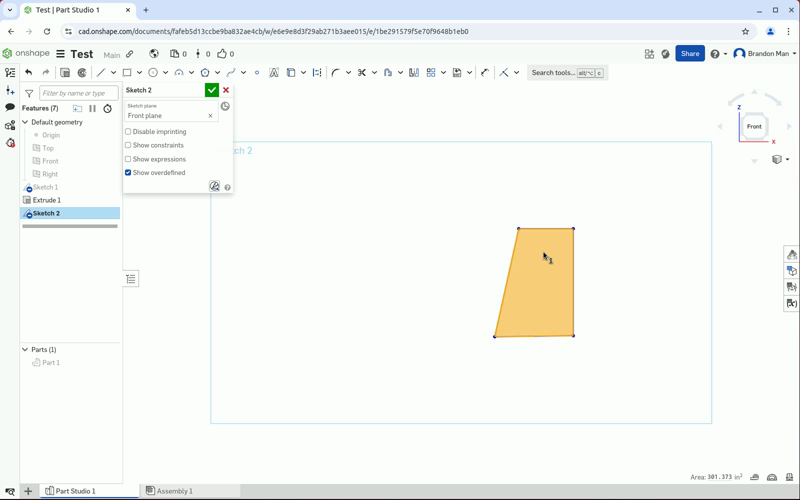
mouse_move(73, 352)
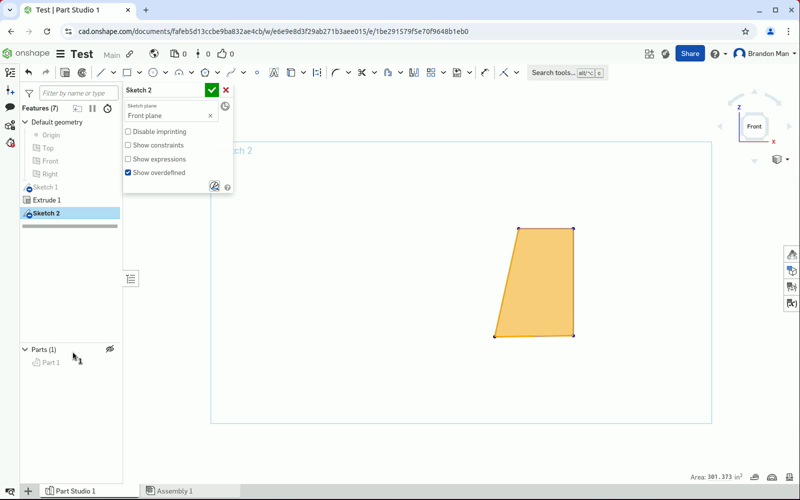
key(shift+y)
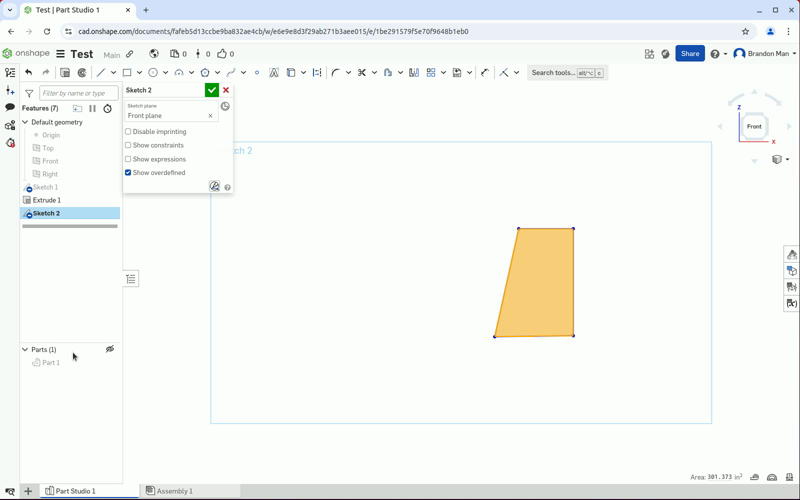
key(shift+e)
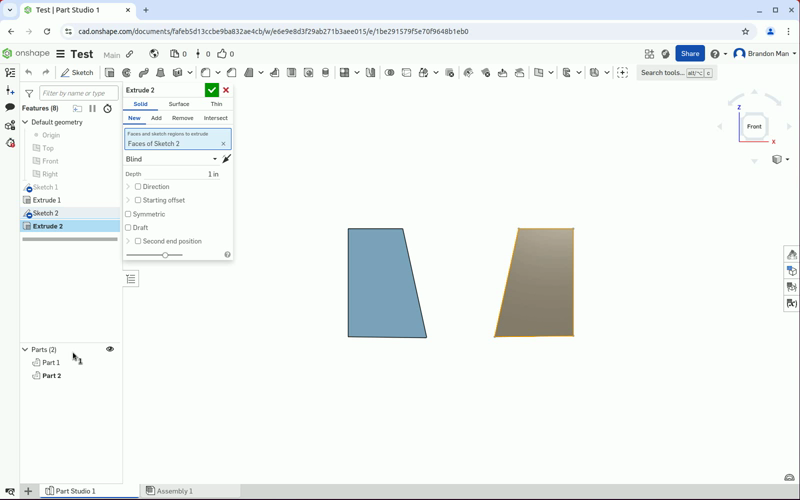
mouse_move(143, 106)
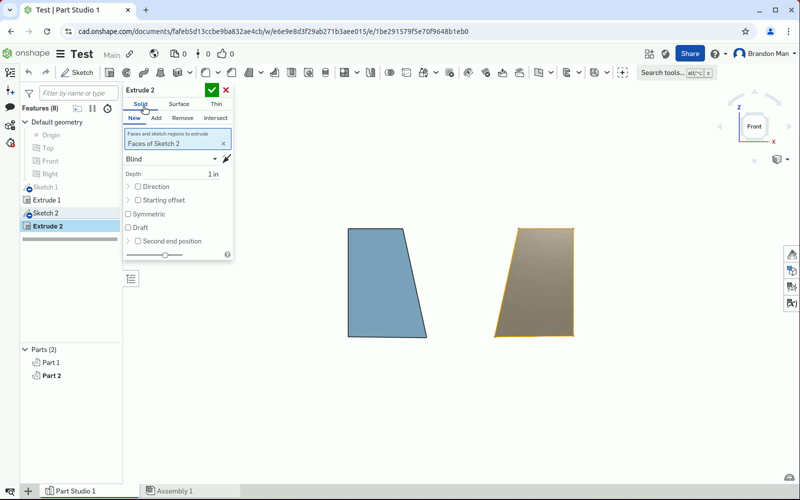
click(143, 106)
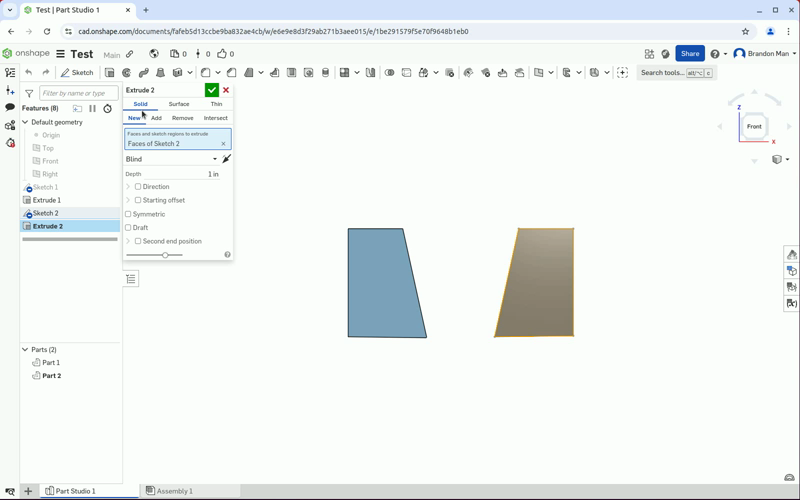
mouse_move(137, 120)
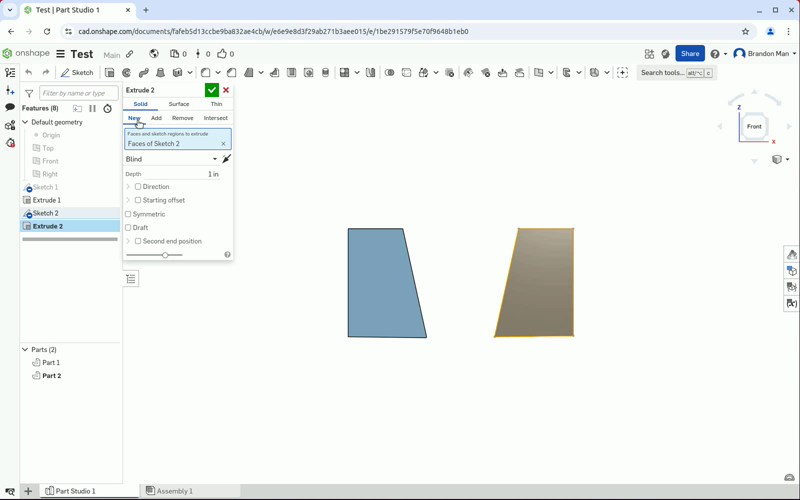
click(137, 120)
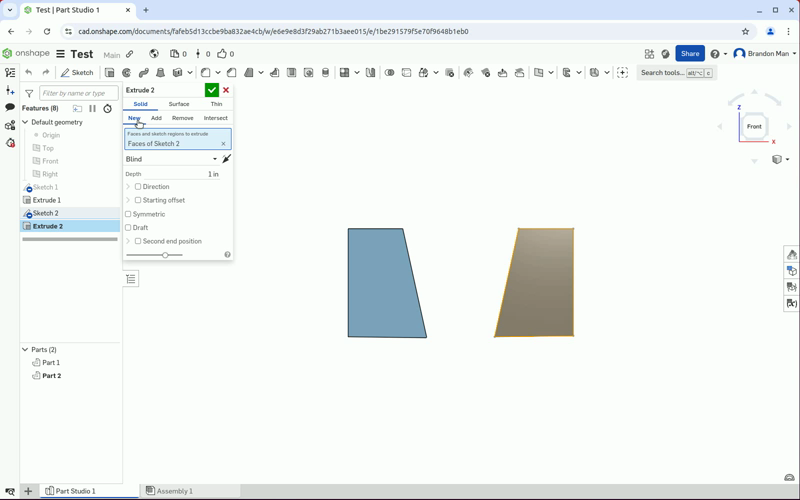
key(tab, 4)
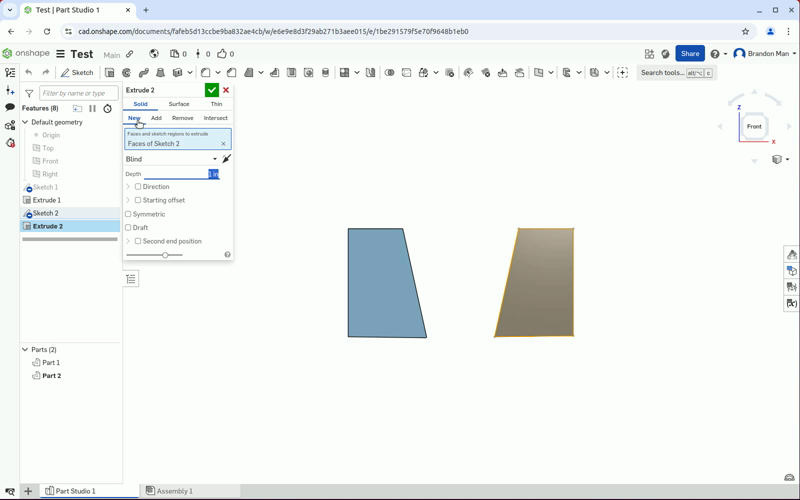
text(12.036)
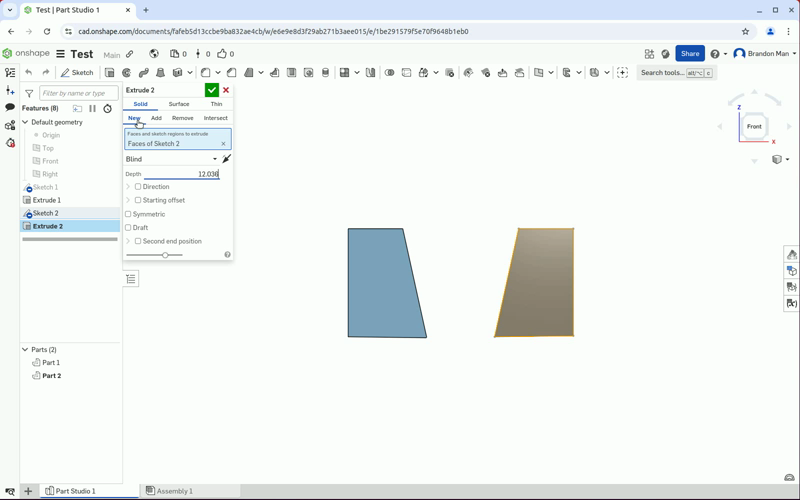
key(enter)
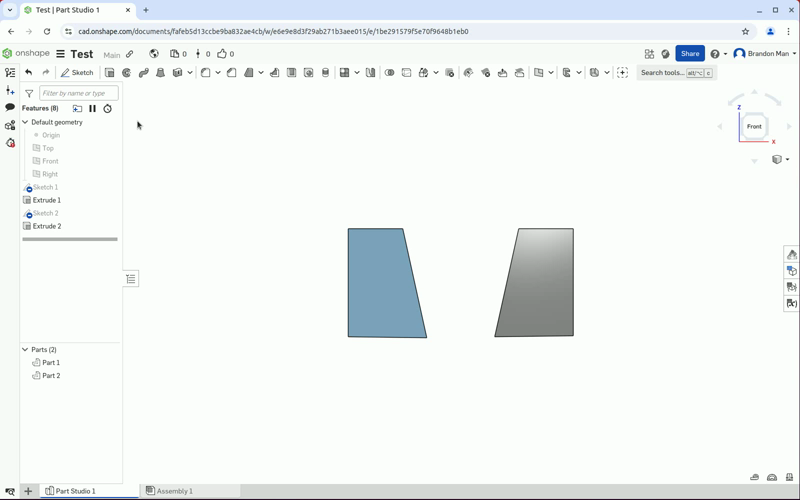
key(shift+h)
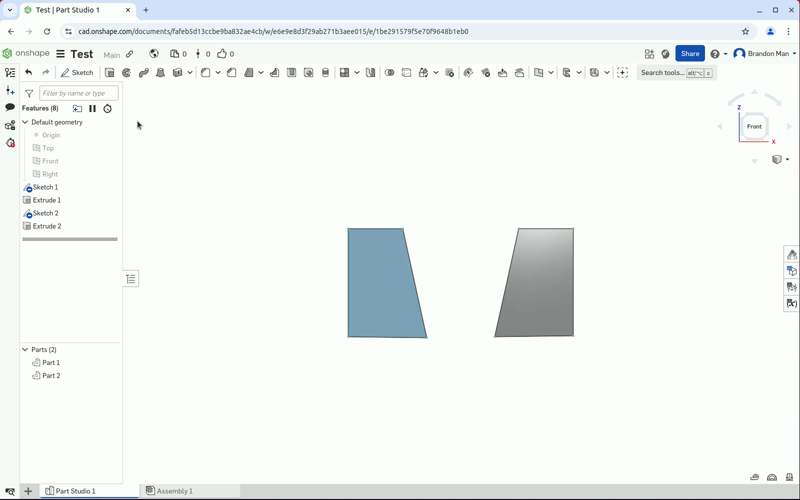
key(shift+h)
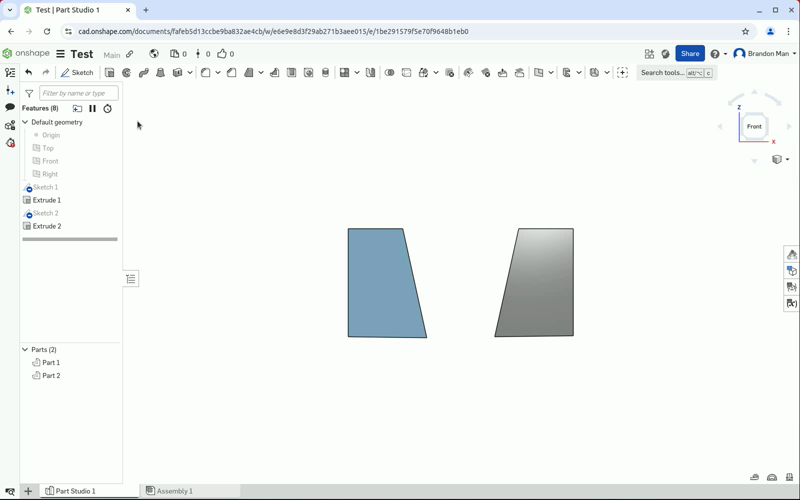
mouse_move(73, 189)
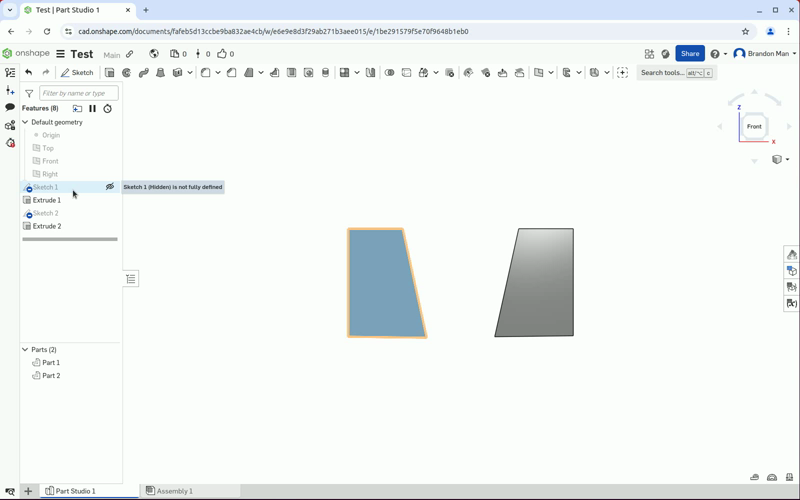
click(73, 189)
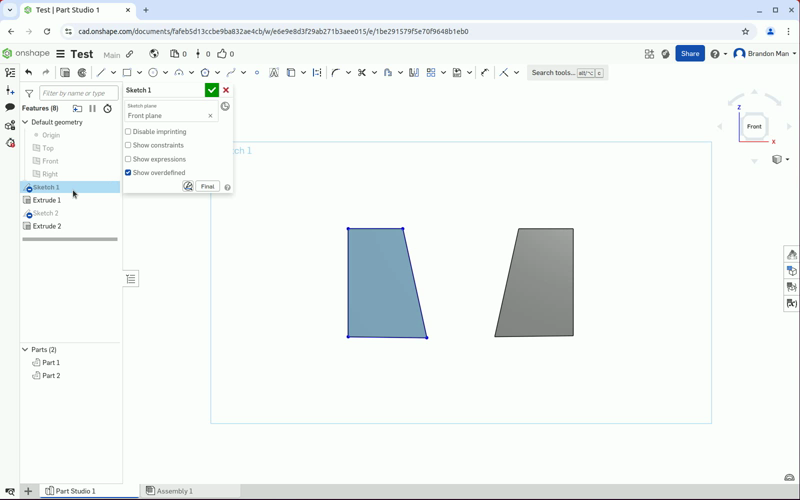
mouse_move(229, 92)
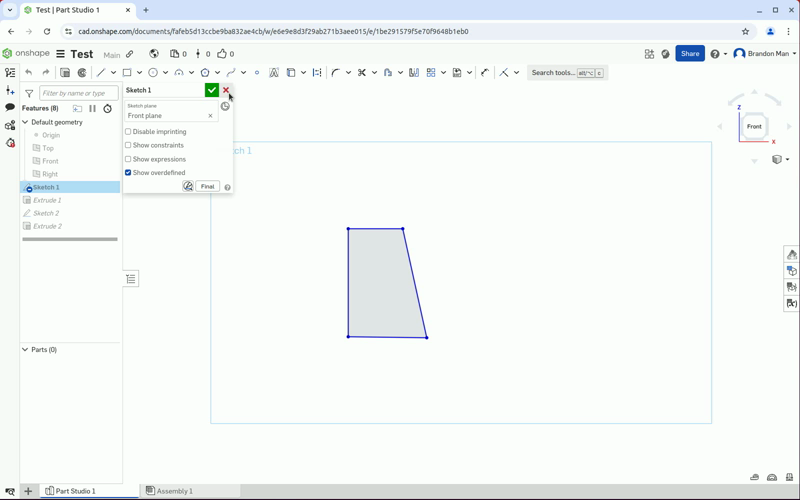
click(229, 92)
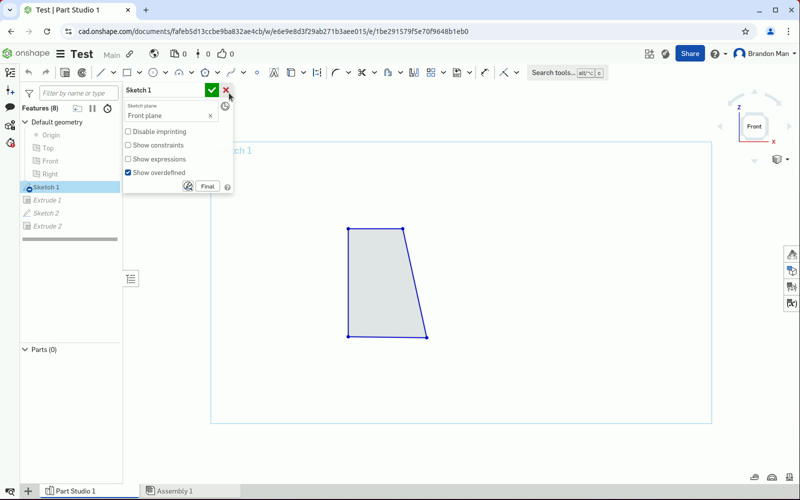
key(shift+s)
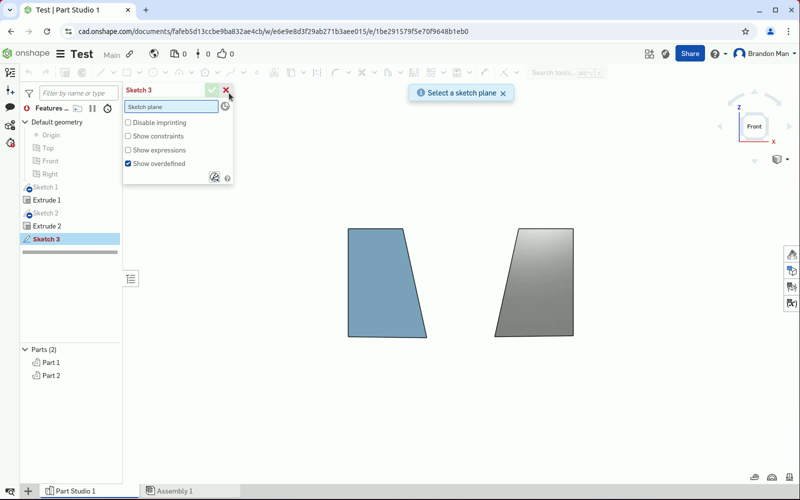
mouse_move(73, 163)
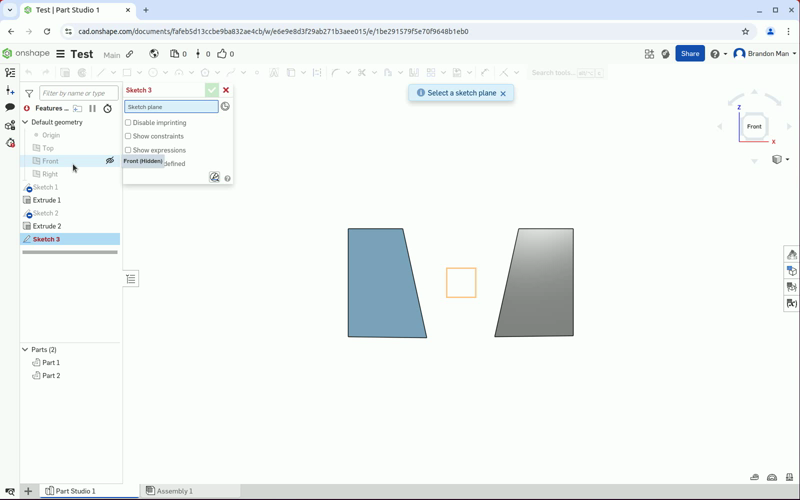
click(73, 163)
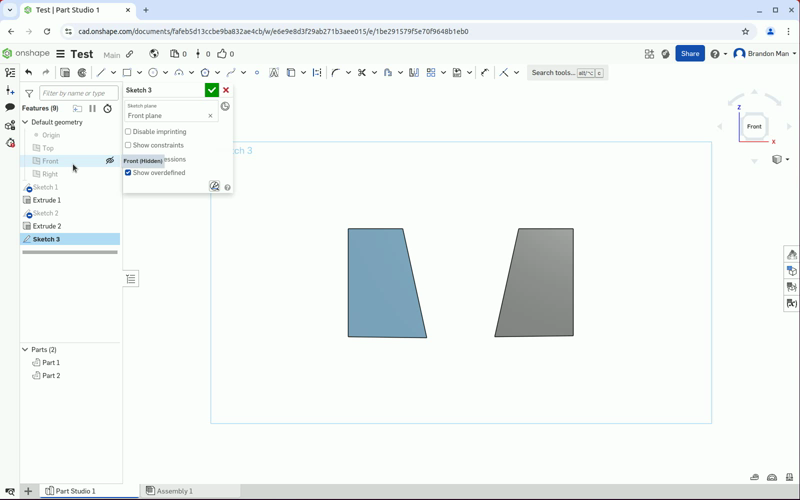
mouse_move(73, 352)
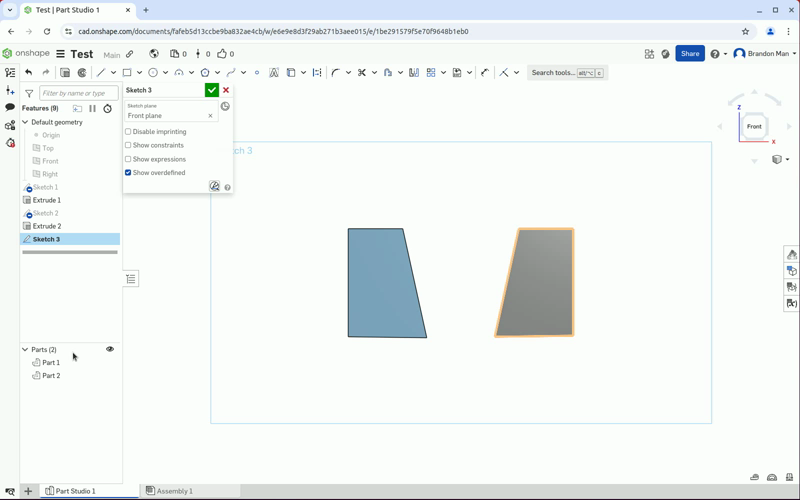
key(y)
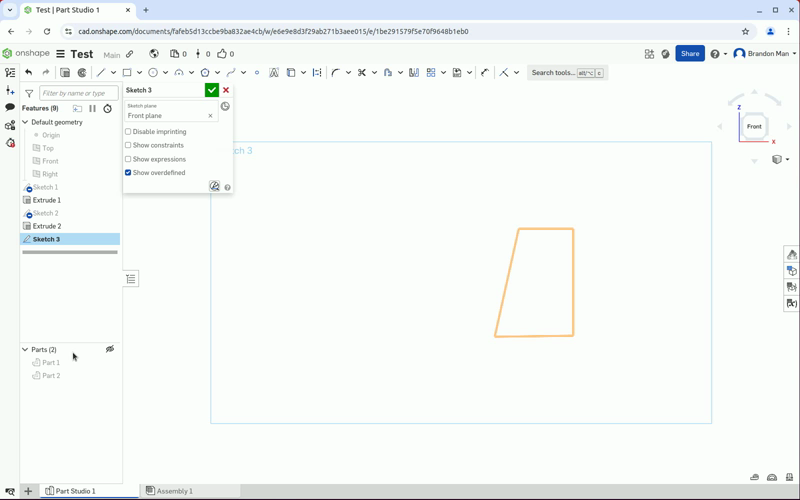
key(l)
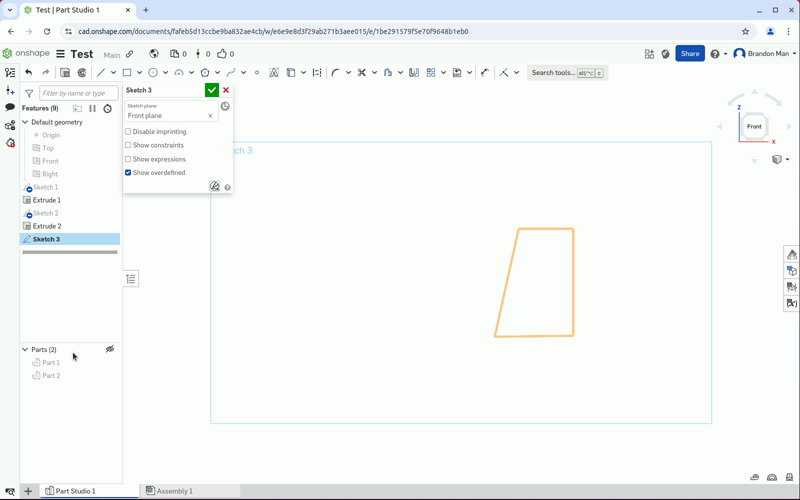
key_down(shift)
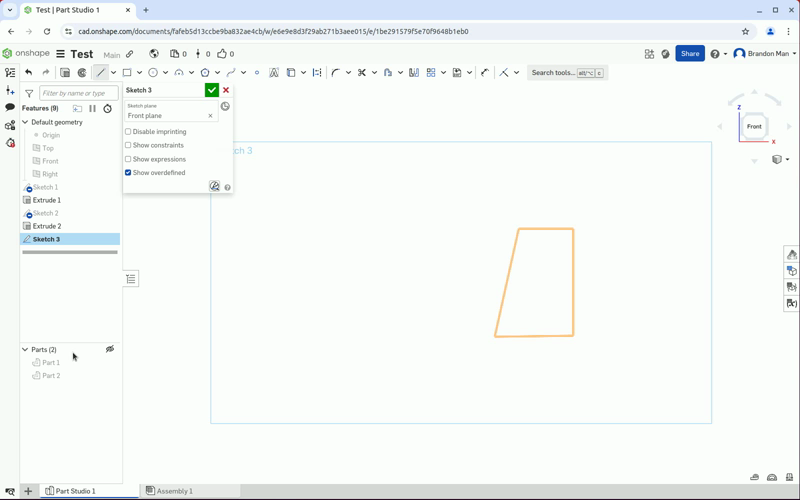
mouse_move(401, 228)
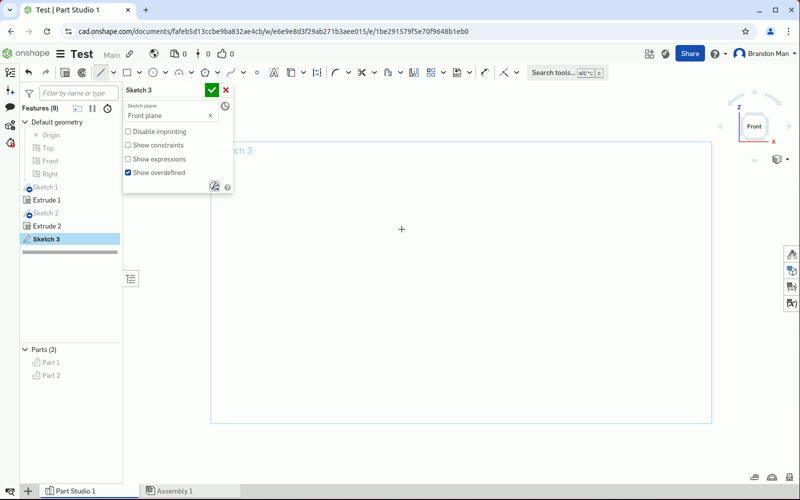
click(401, 228)
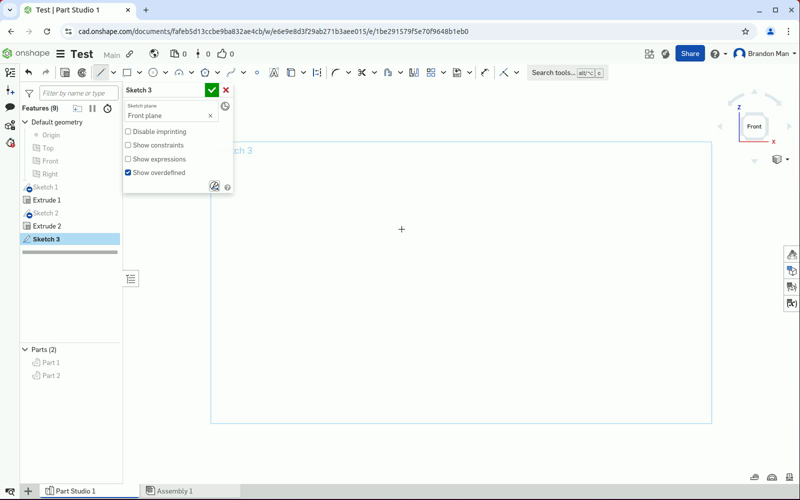
key_up(shift)
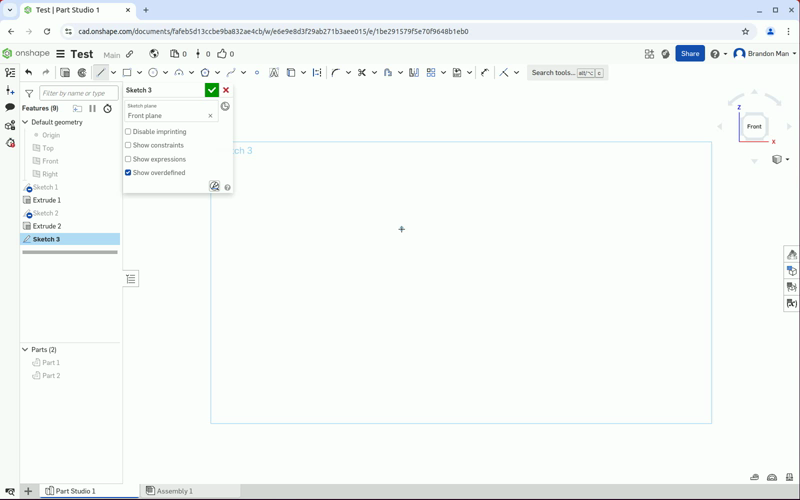
key_down(shift)
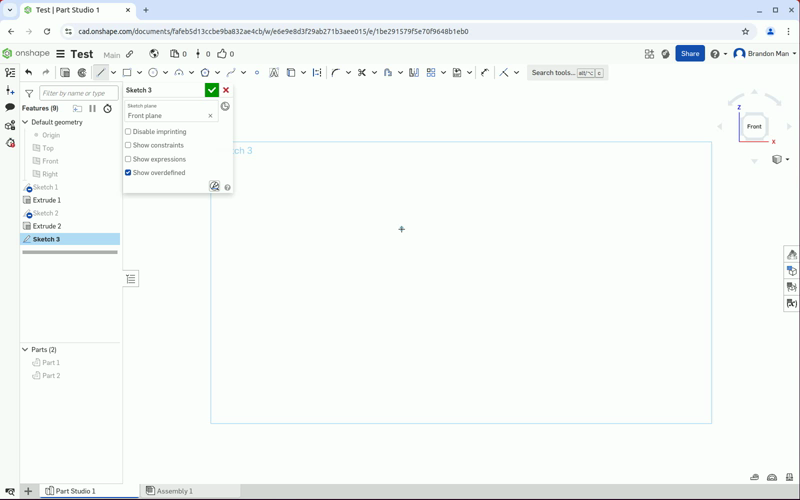
mouse_move(426, 336)
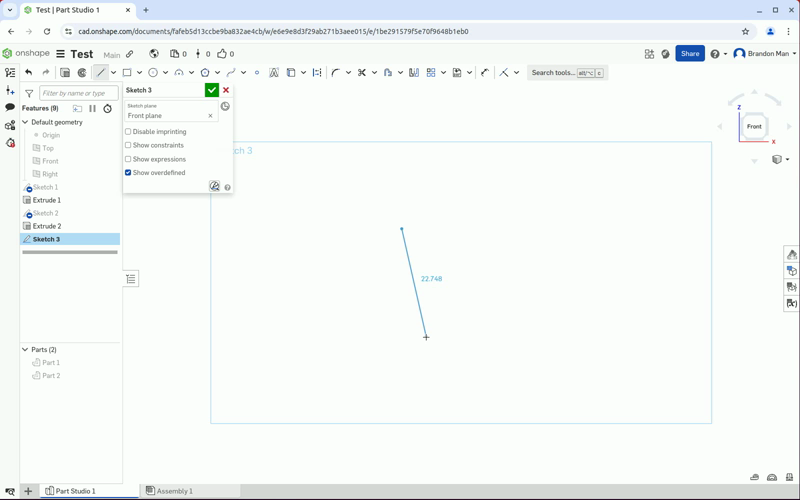
click(426, 336)
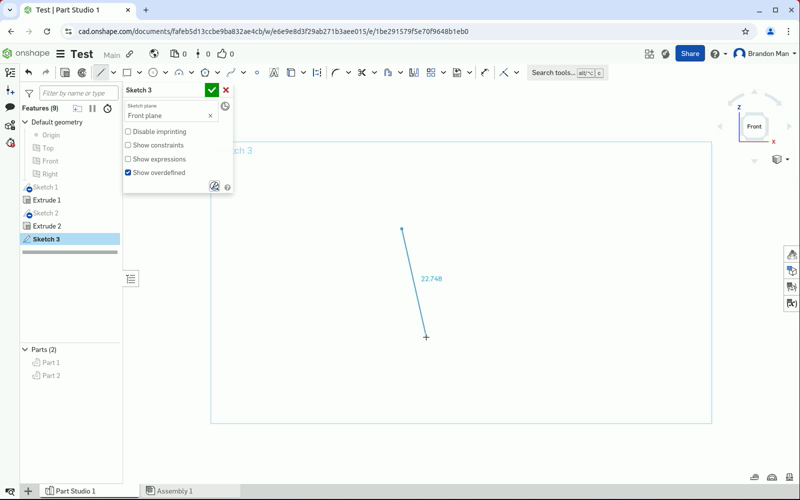
key_up(shift)
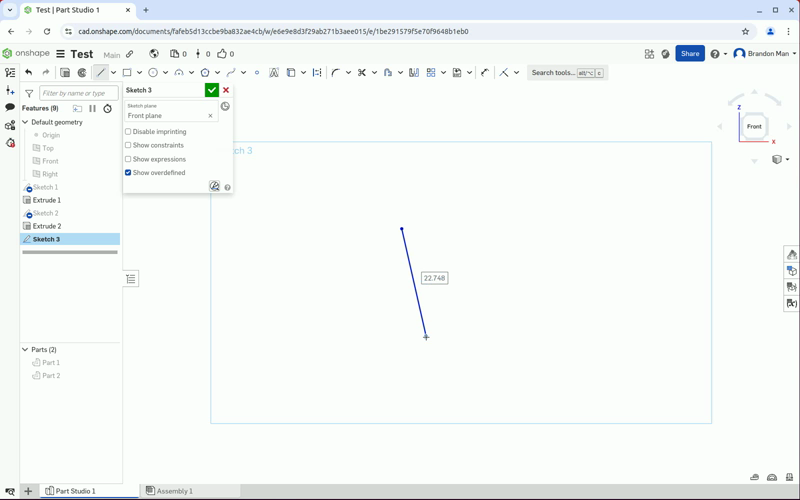
key_down(shift)
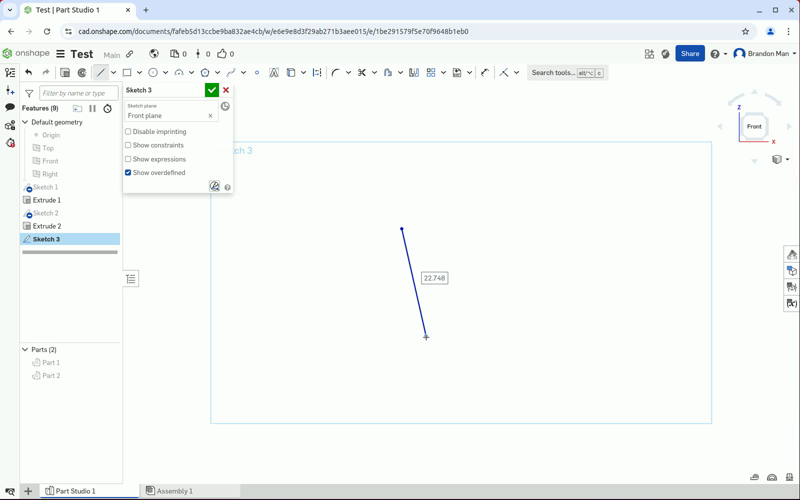
mouse_move(456, 336)
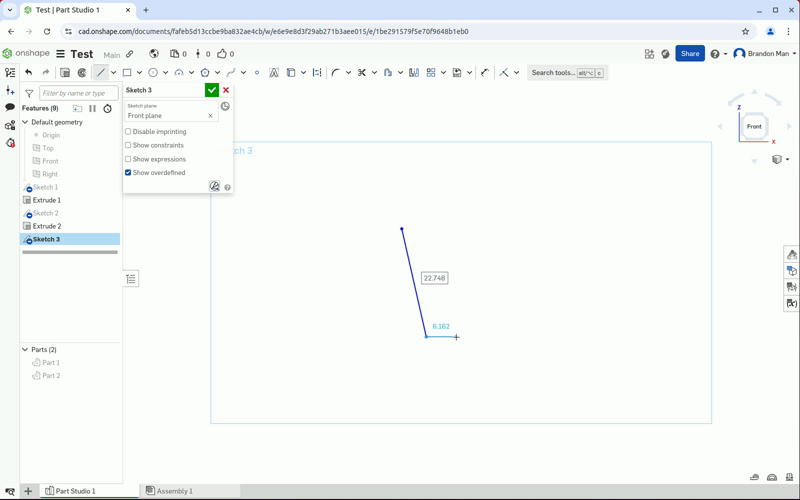
mouse_move(461, 336)
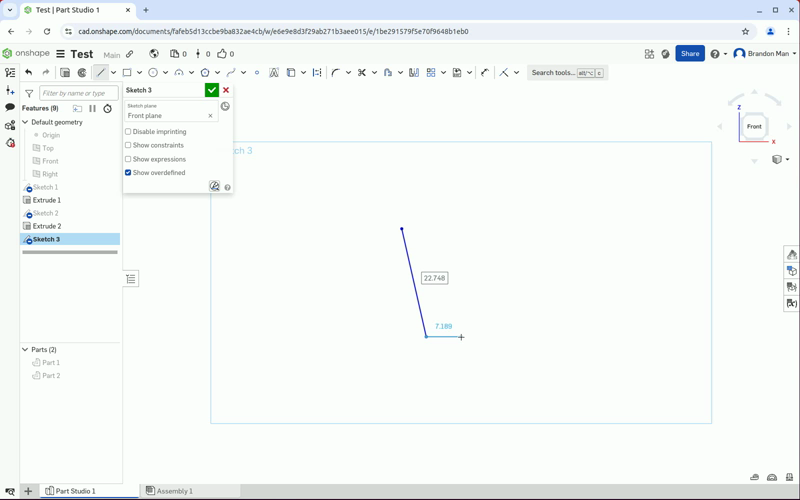
click(461, 336)
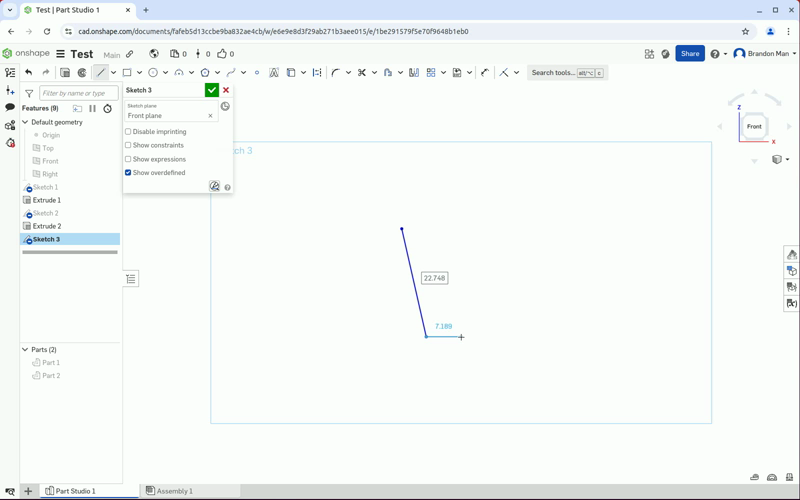
key_up(shift)
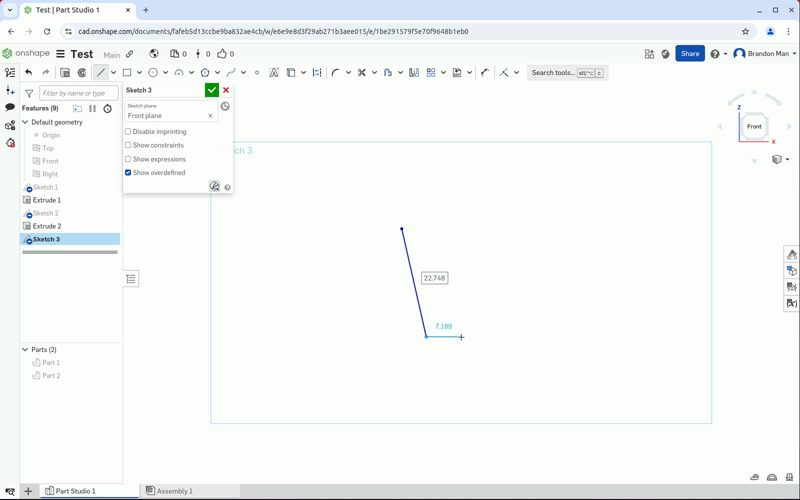
key_down(shift)
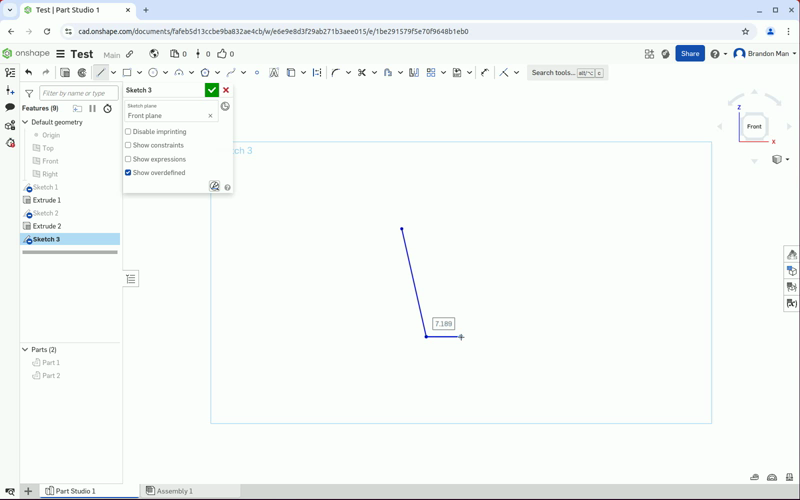
mouse_move(461, 228)
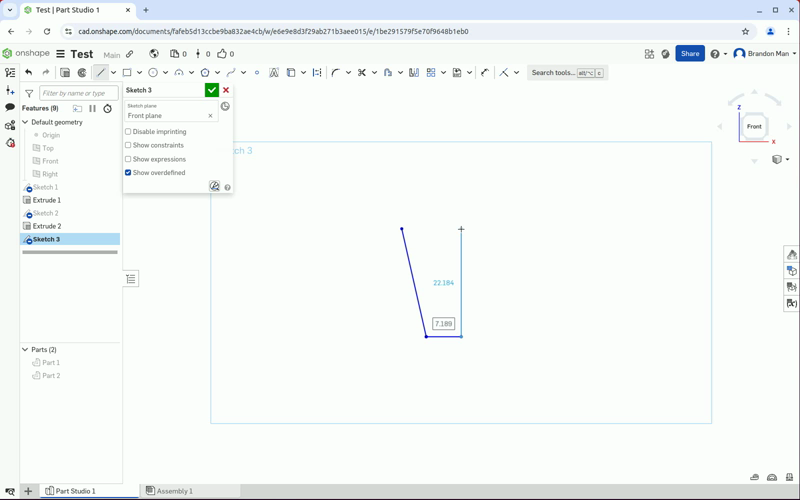
click(461, 228)
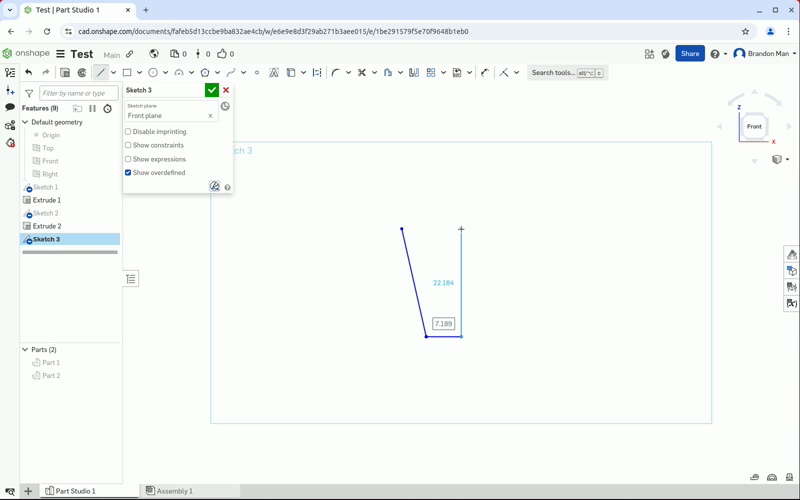
key_up(shift)
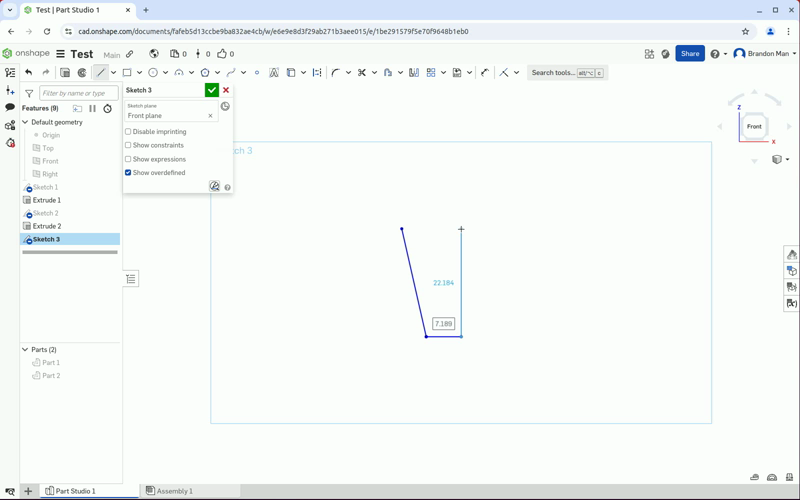
mouse_move(491, 228)
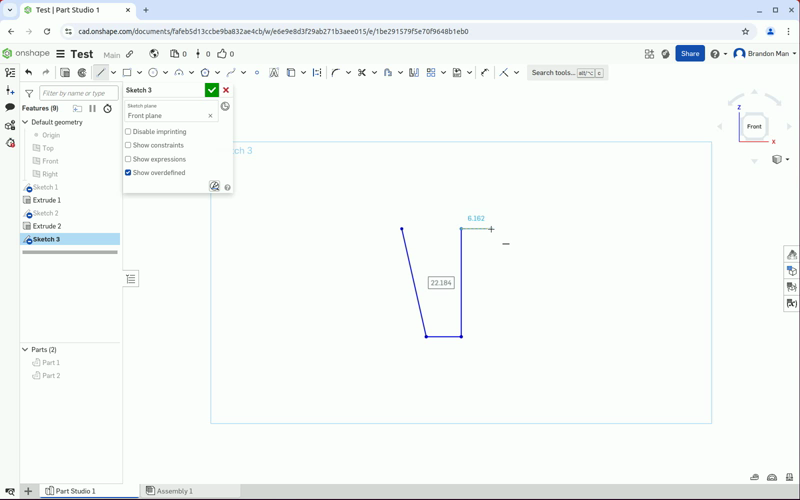
key_down(shift)
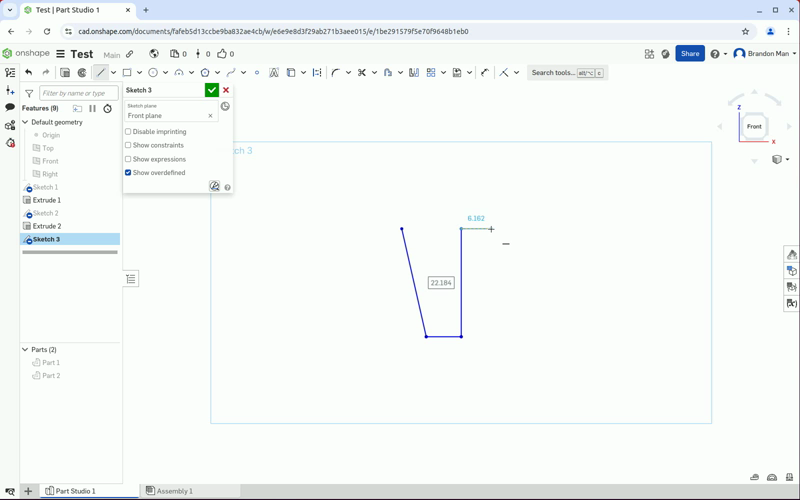
mouse_move(401, 228)
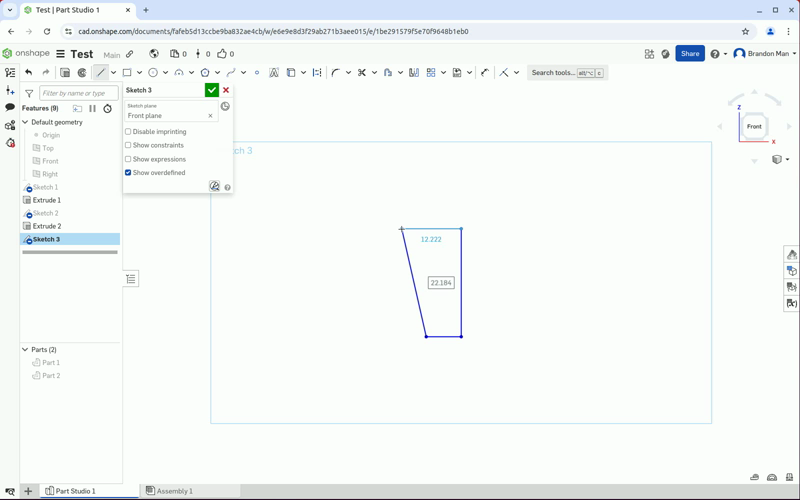
key_up(shift)
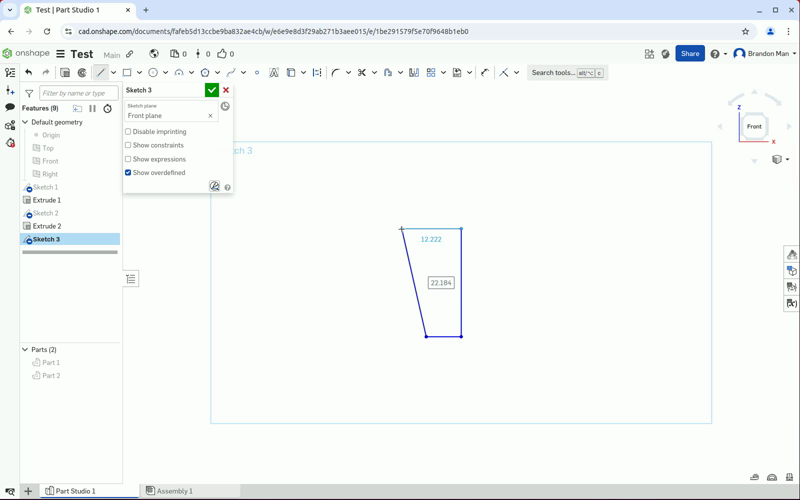
click(401, 228)
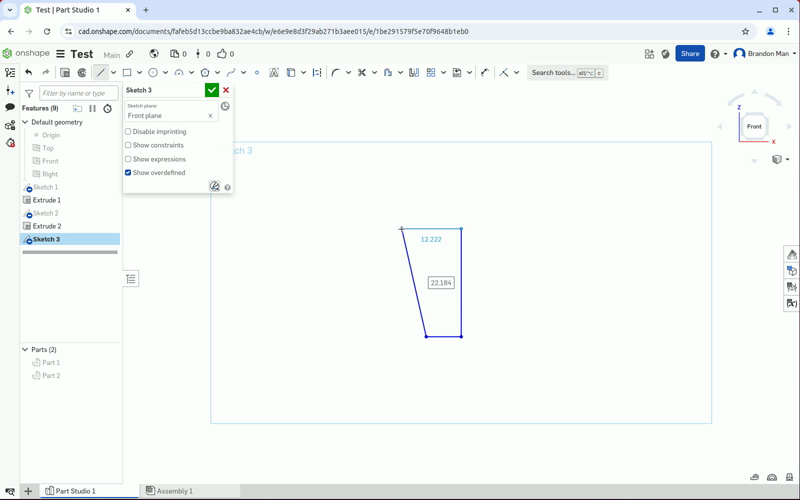
key(esc)
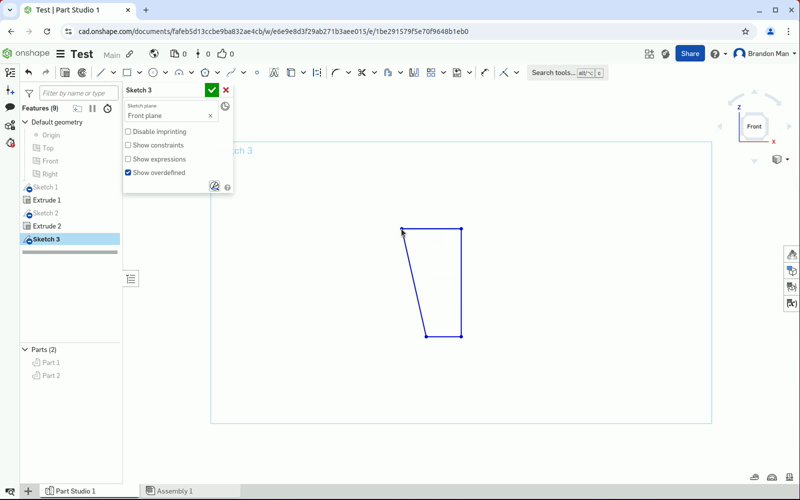
mouse_move(433, 265)
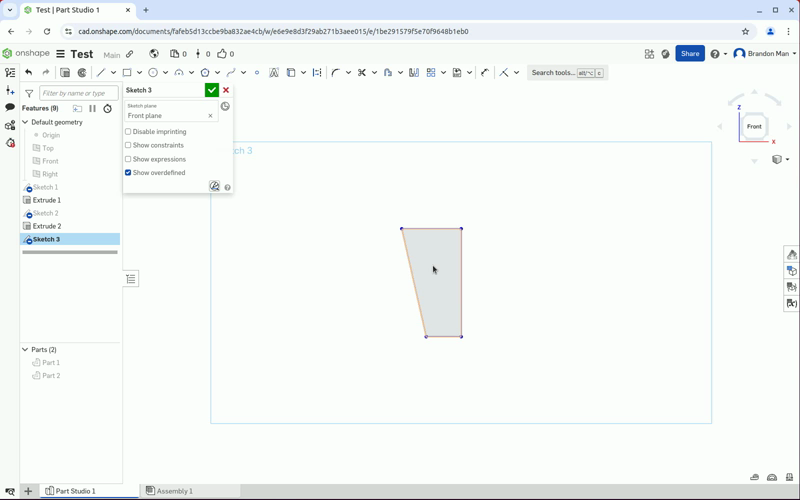
click(433, 265)
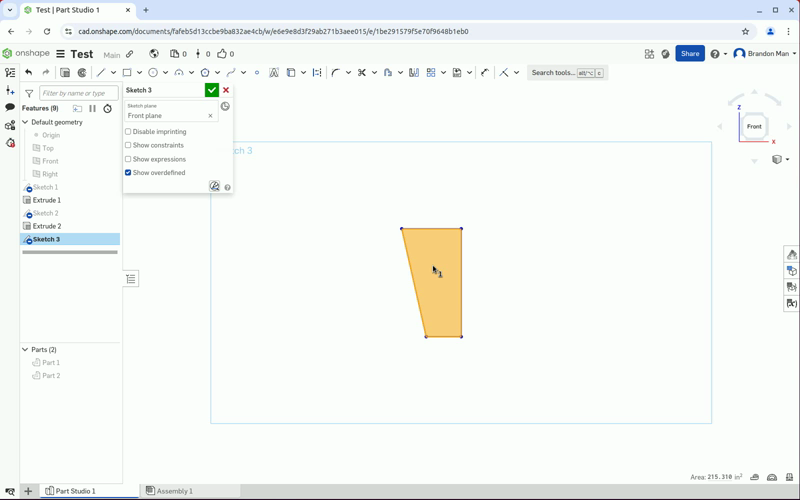
mouse_move(73, 352)
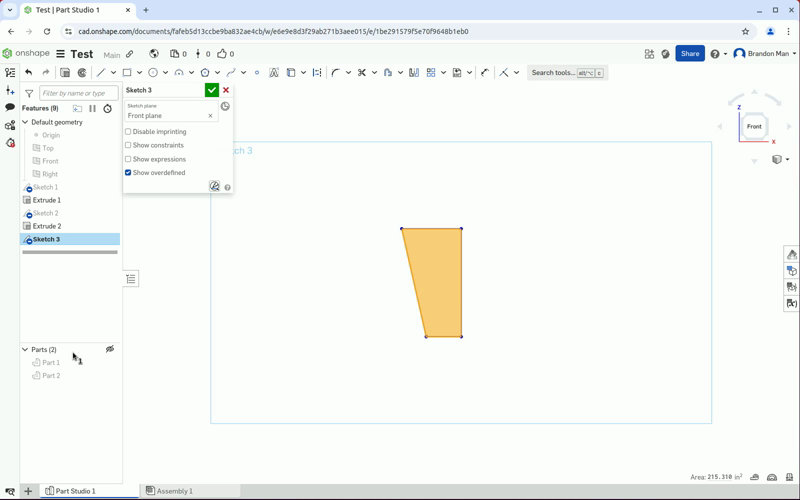
key(shift+y)
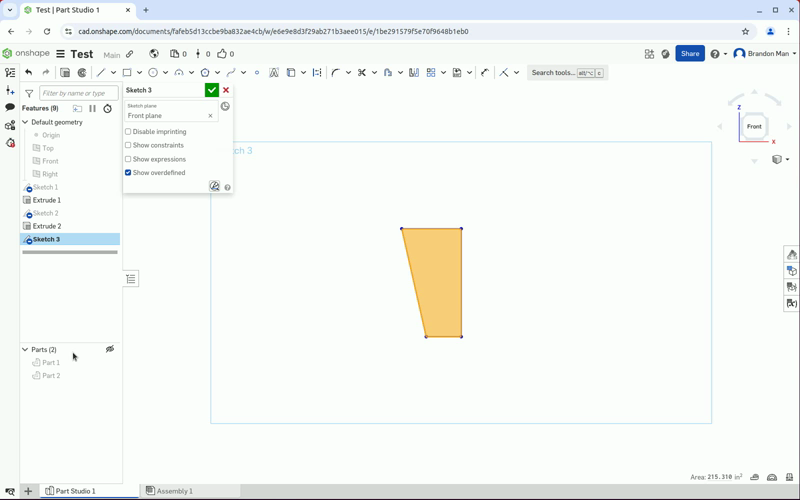
key(shift+e)
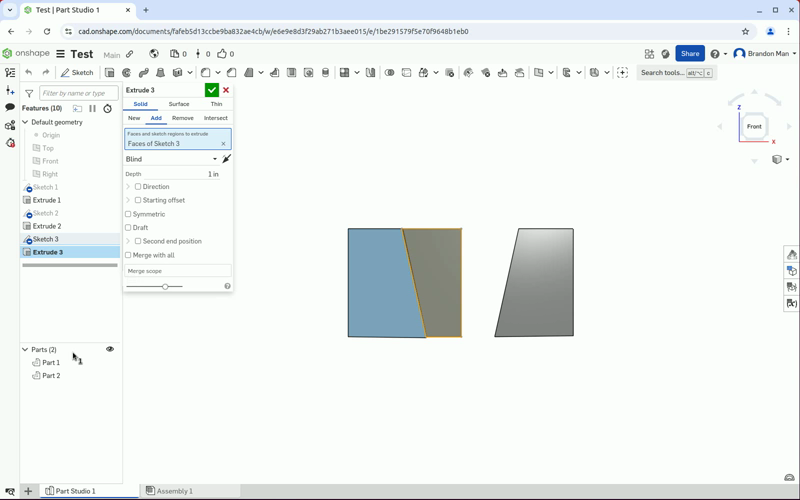
mouse_move(143, 106)
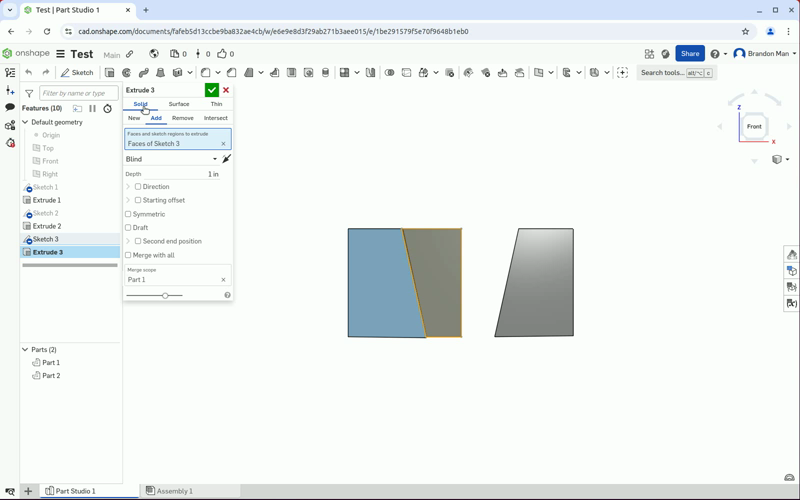
click(143, 106)
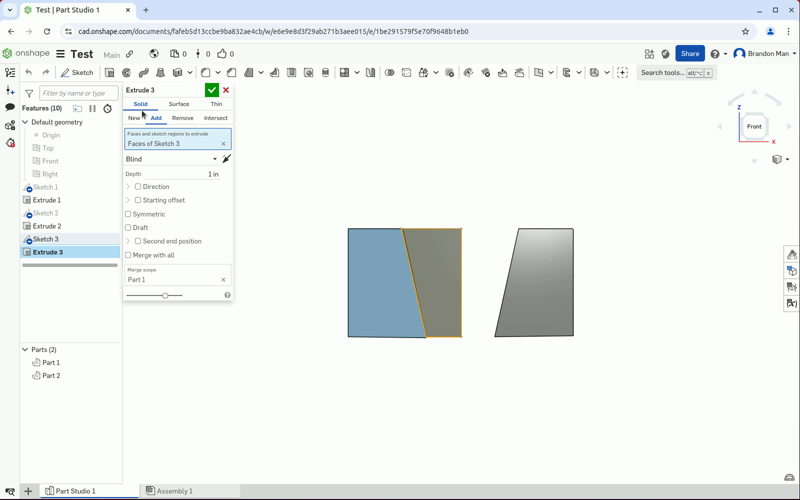
mouse_move(137, 120)
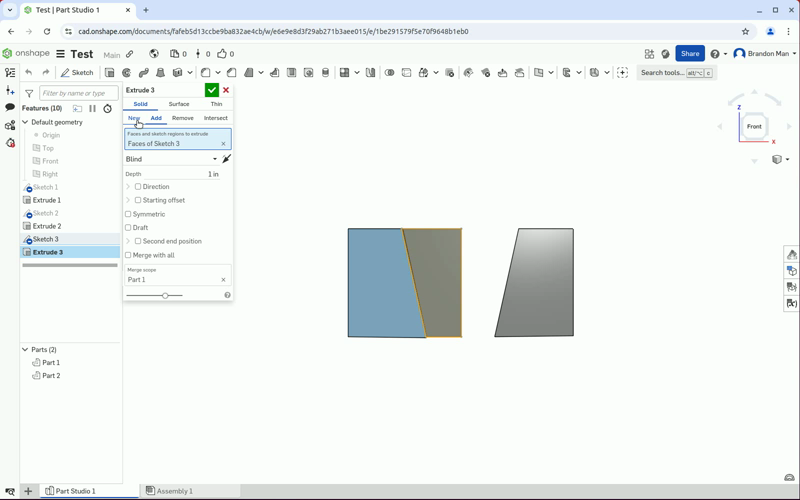
click(137, 120)
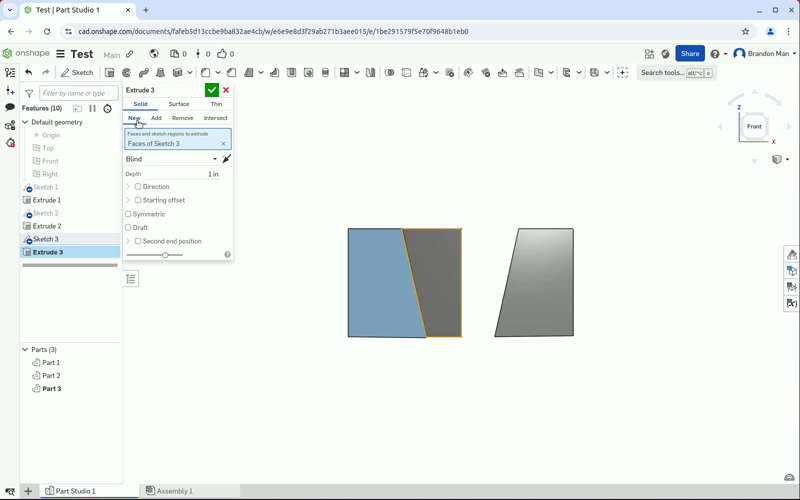
key(tab, 4)
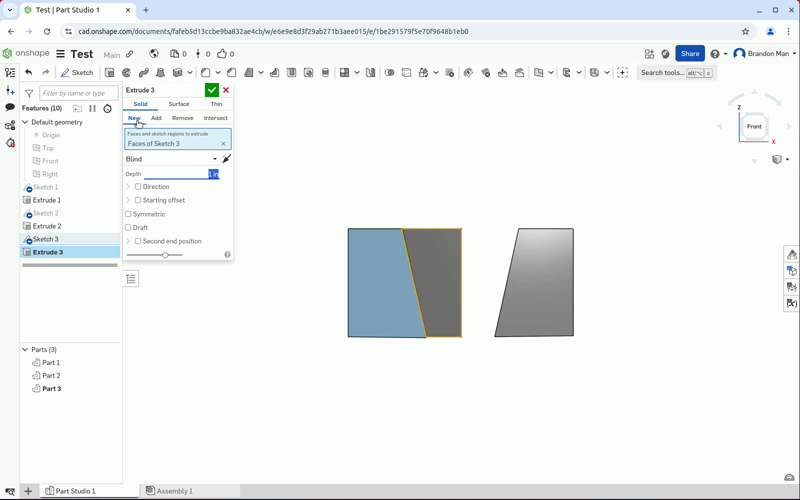
text(6.018)
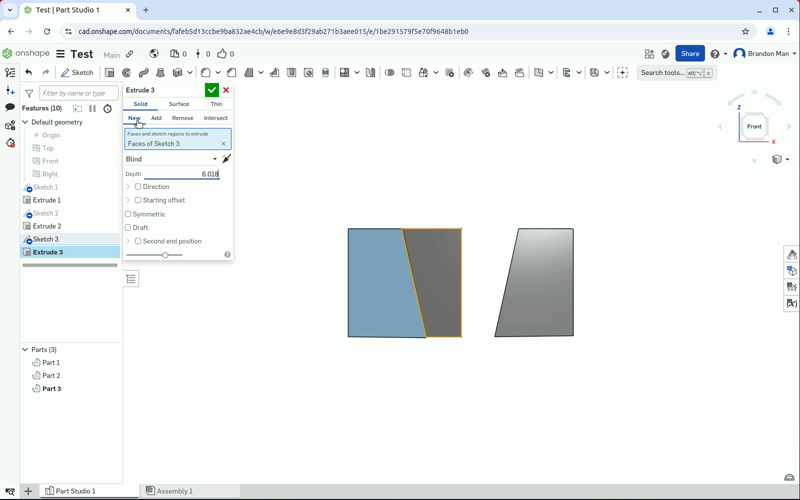
key(enter)
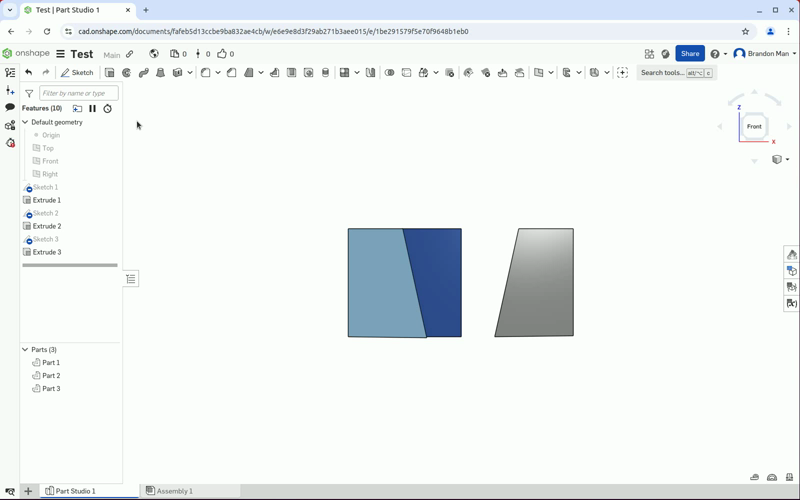
key(shift+h)
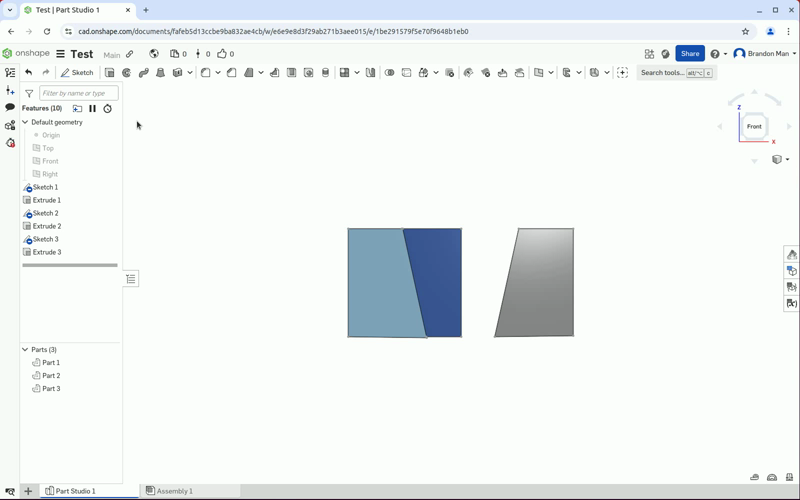
key(shift+h)
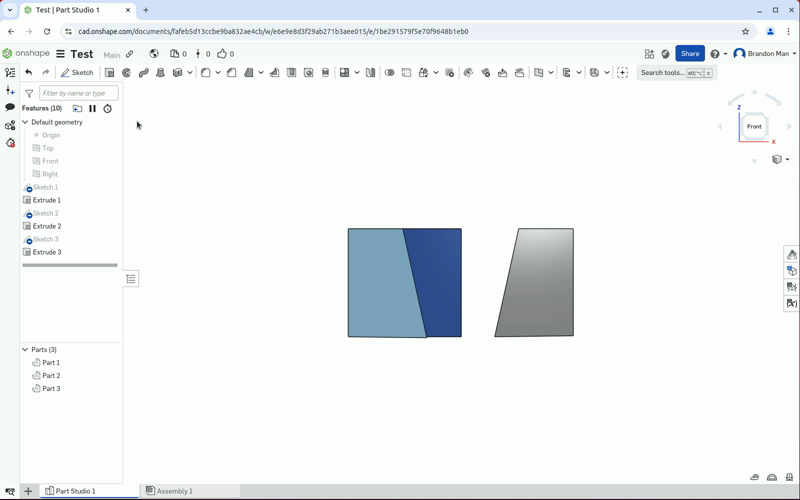
mouse_move(73, 189)
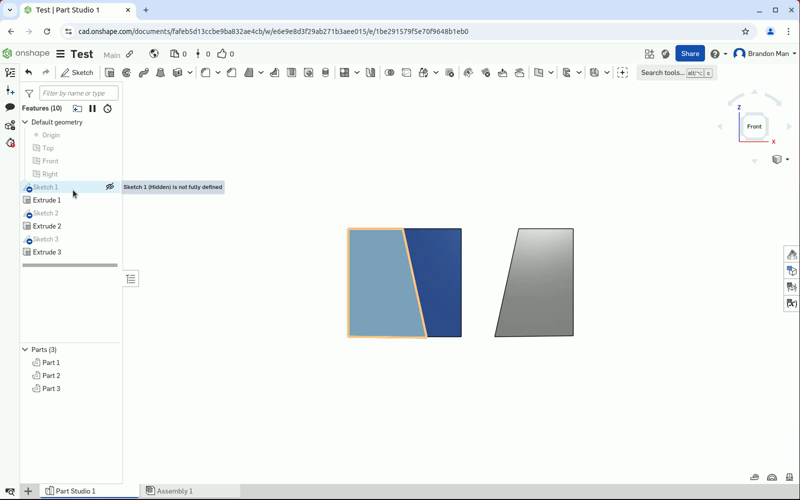
click(73, 189)
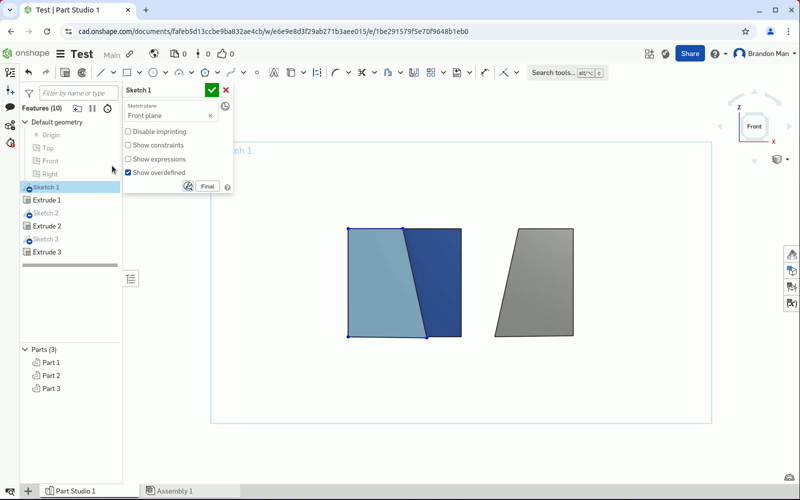
mouse_move(229, 92)
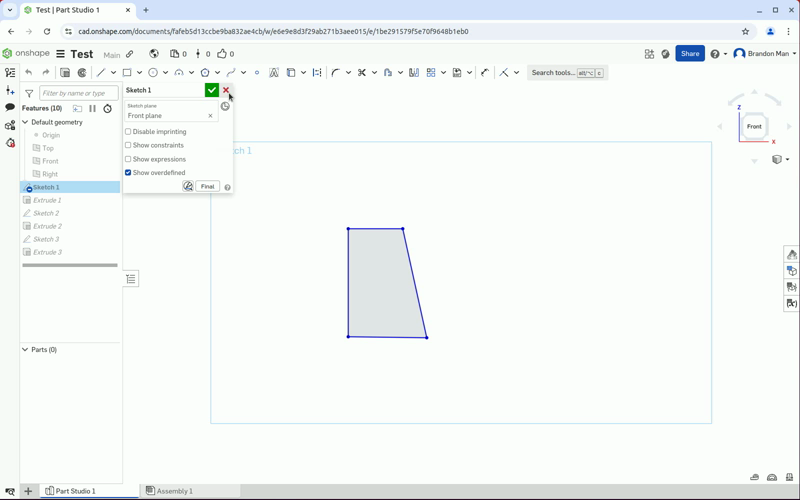
click(229, 92)
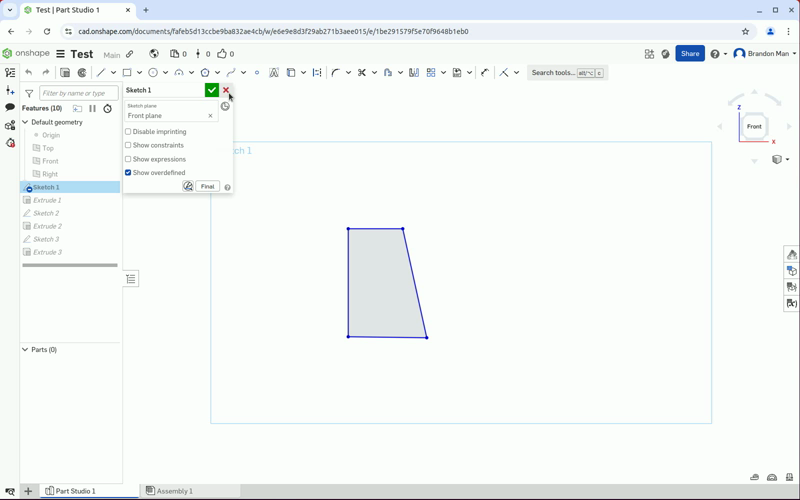
key(shift+s)
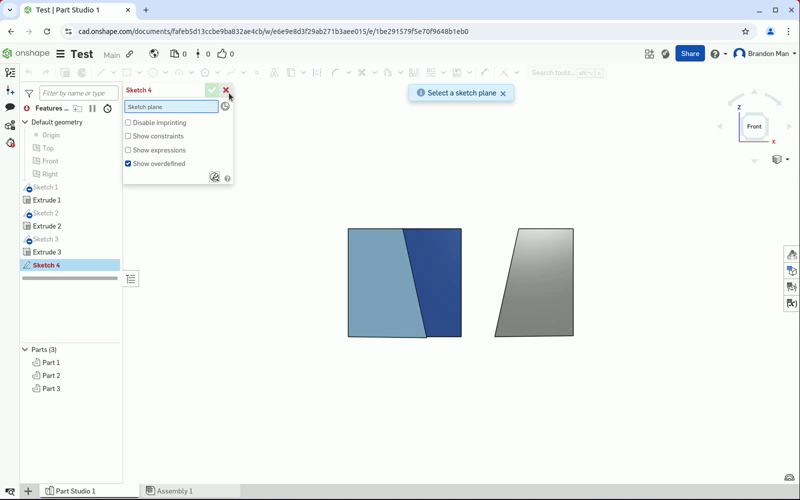
mouse_move(73, 163)
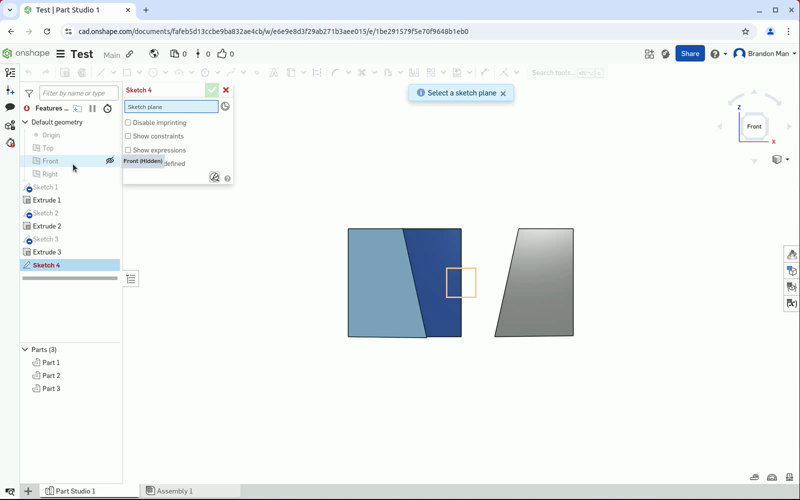
click(73, 163)
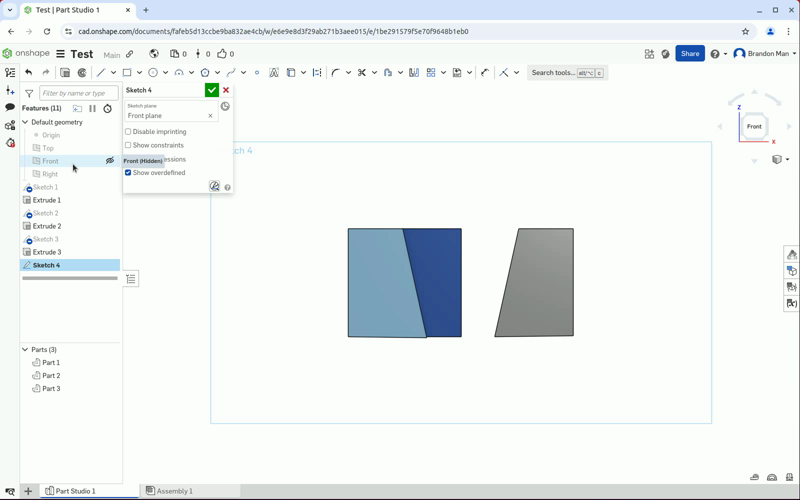
mouse_move(73, 352)
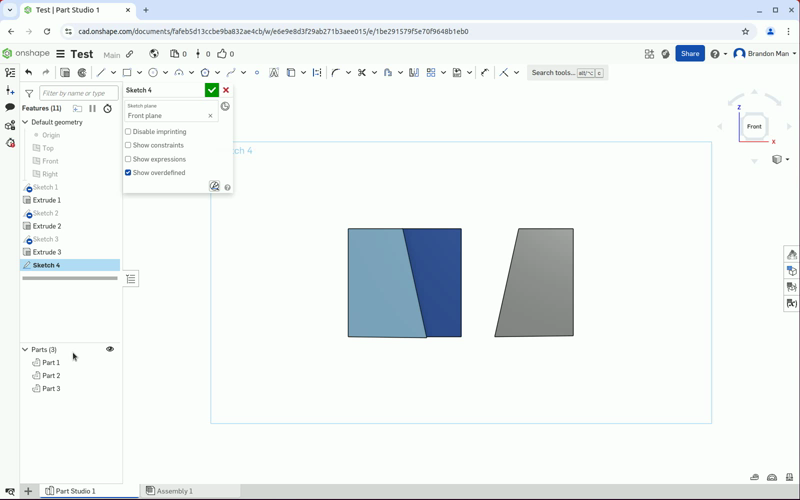
key(y)
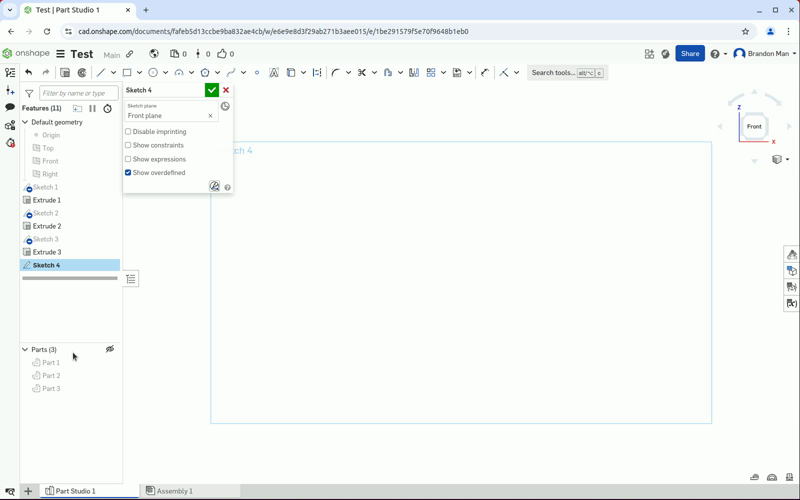
key(l)
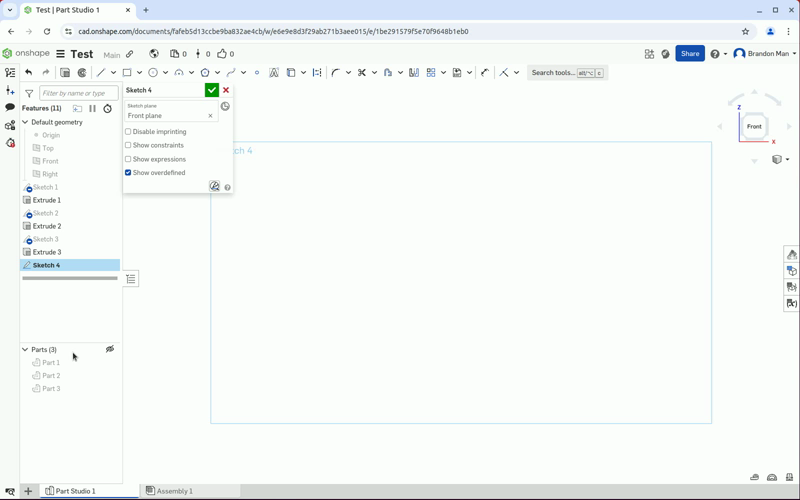
key_down(shift)
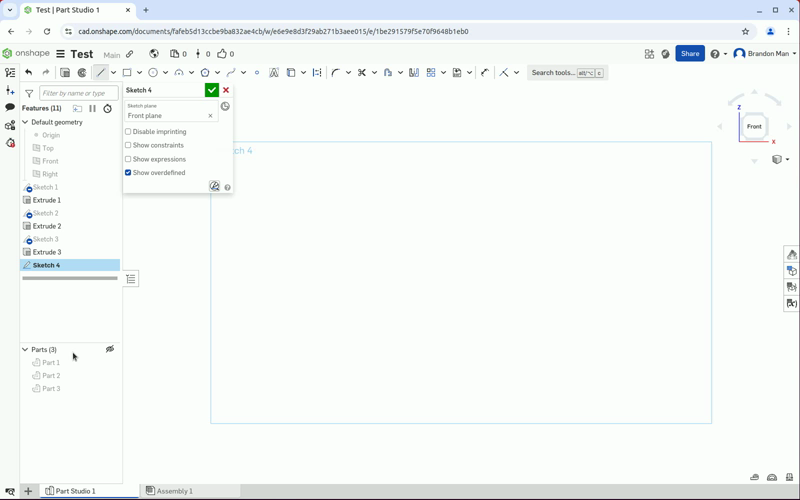
mouse_move(460, 336)
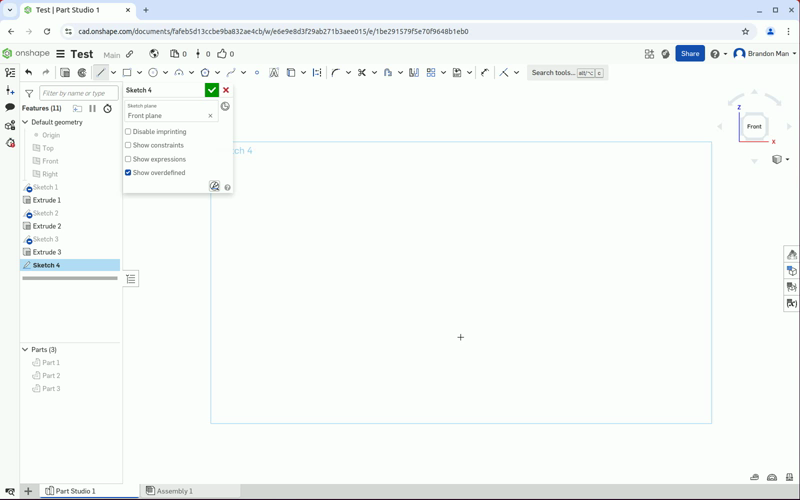
click(460, 336)
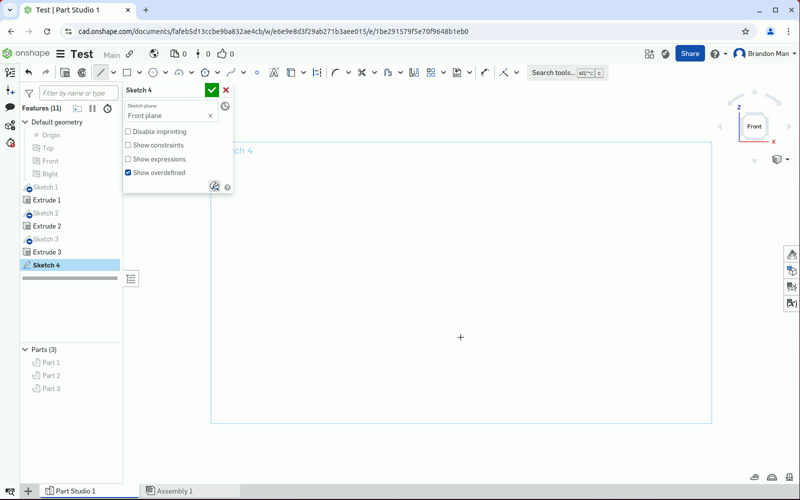
key_up(shift)
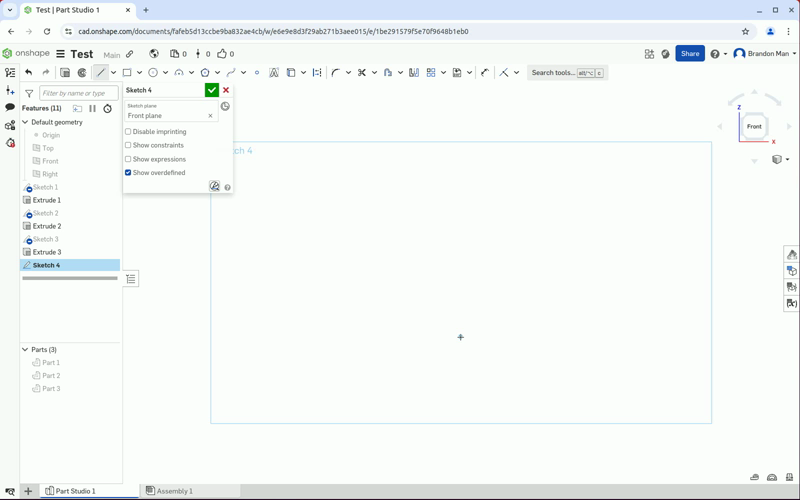
key_down(shift)
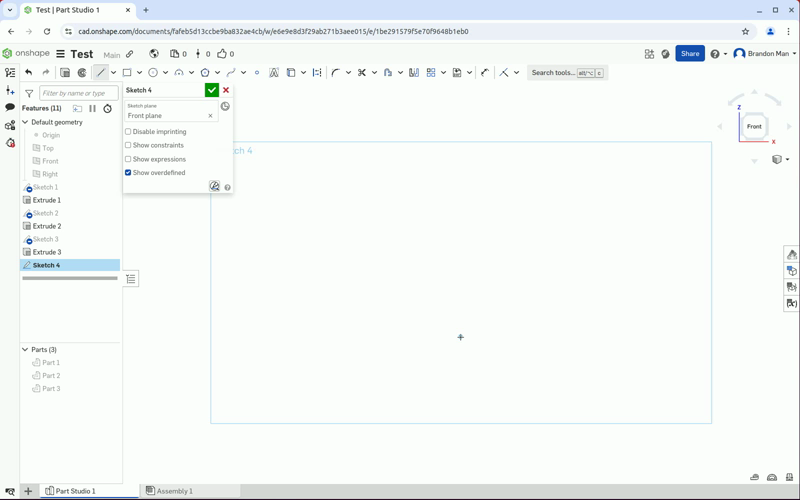
mouse_move(490, 336)
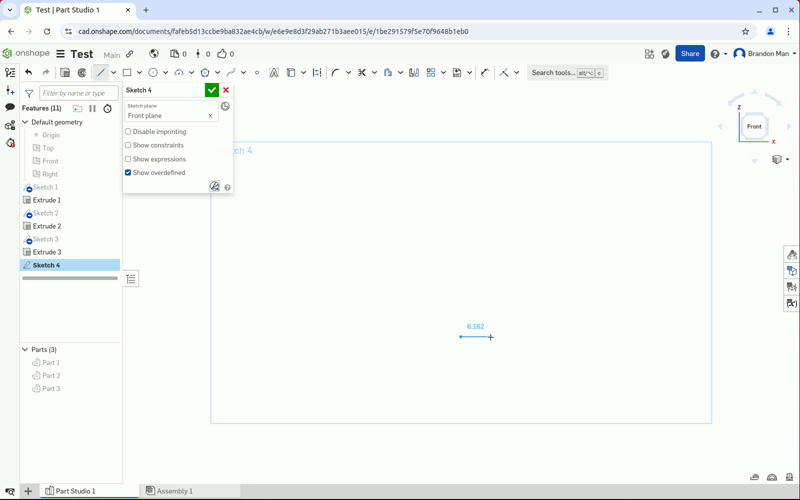
mouse_move(495, 336)
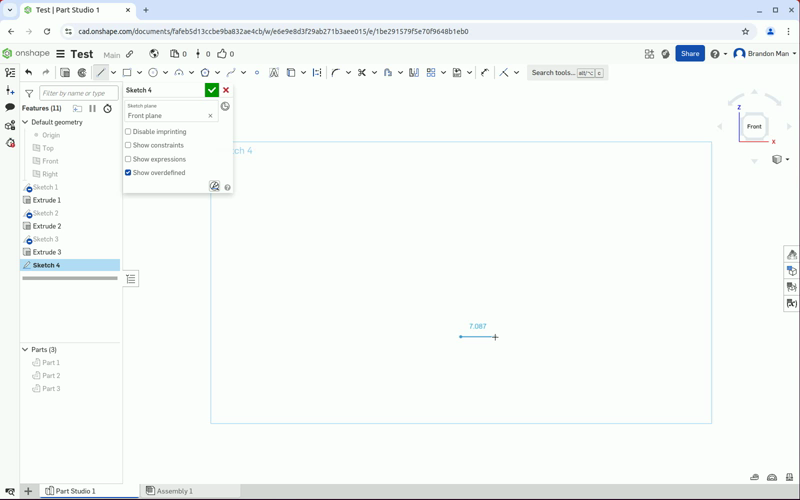
click(495, 336)
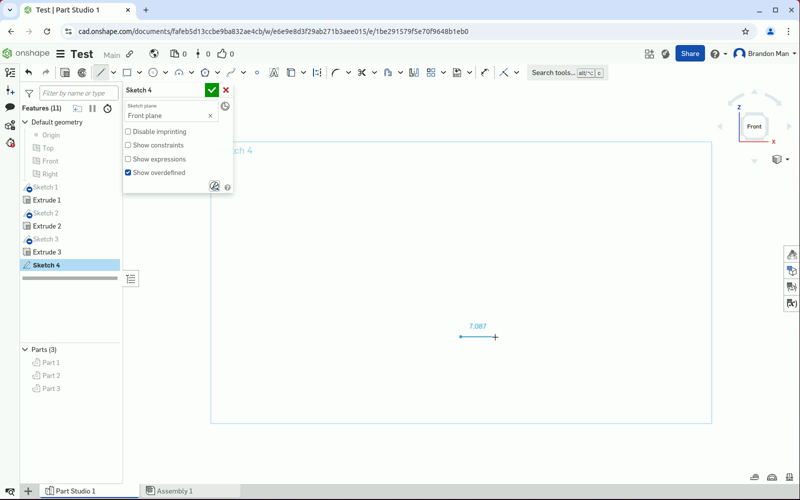
key_up(shift)
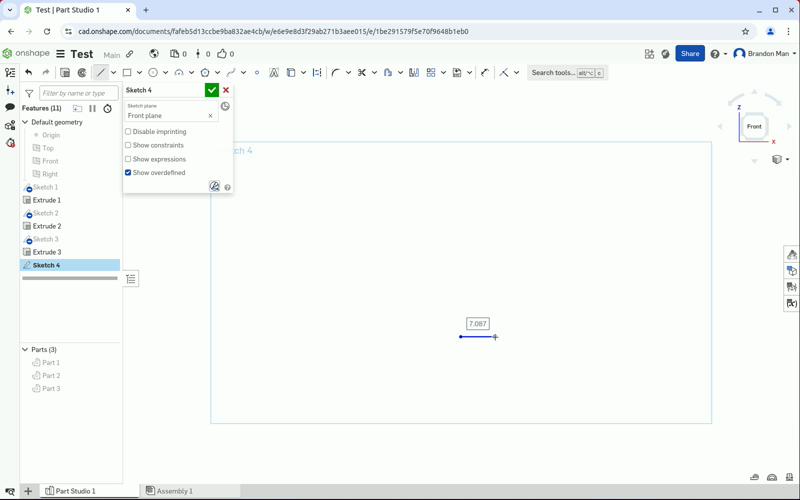
key_down(shift)
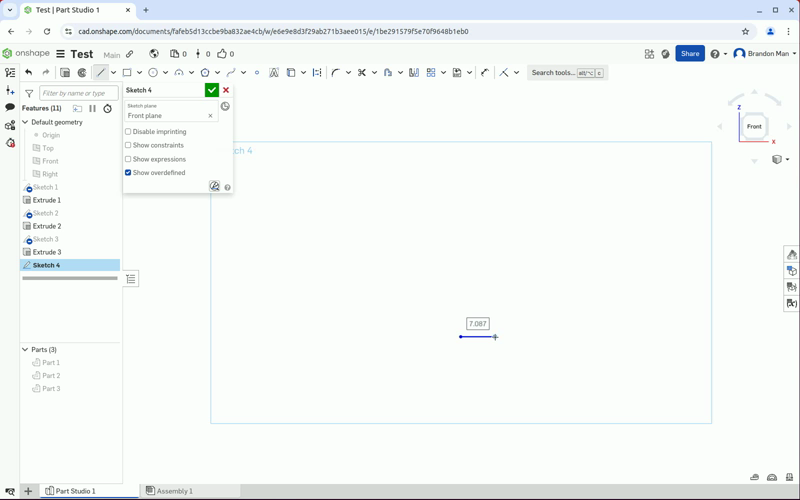
mouse_move(519, 228)
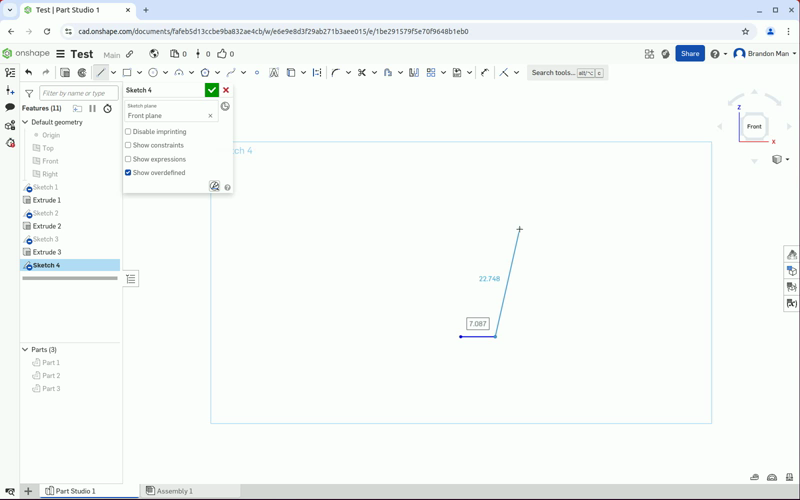
click(519, 228)
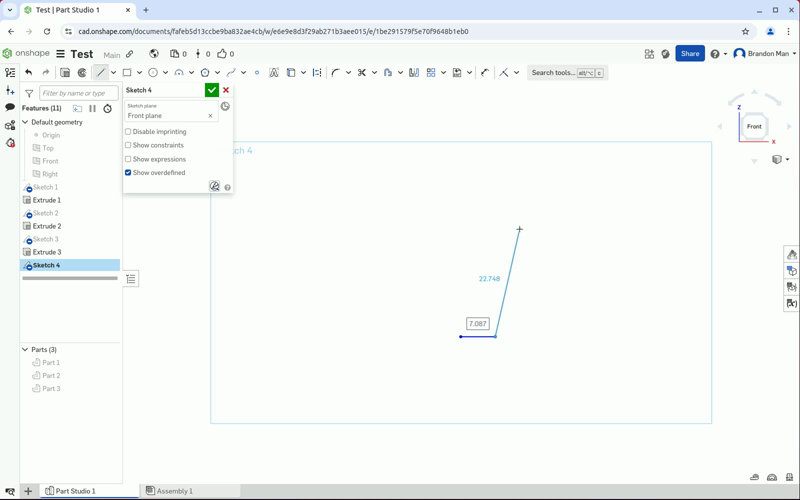
key_up(shift)
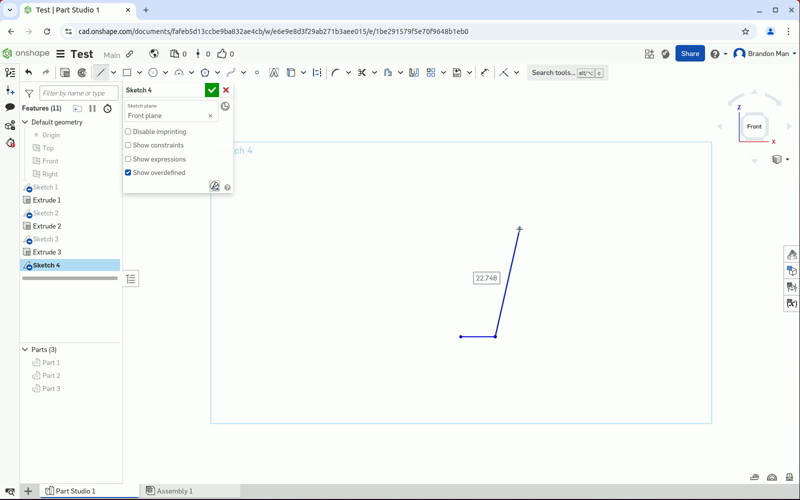
key_down(shift)
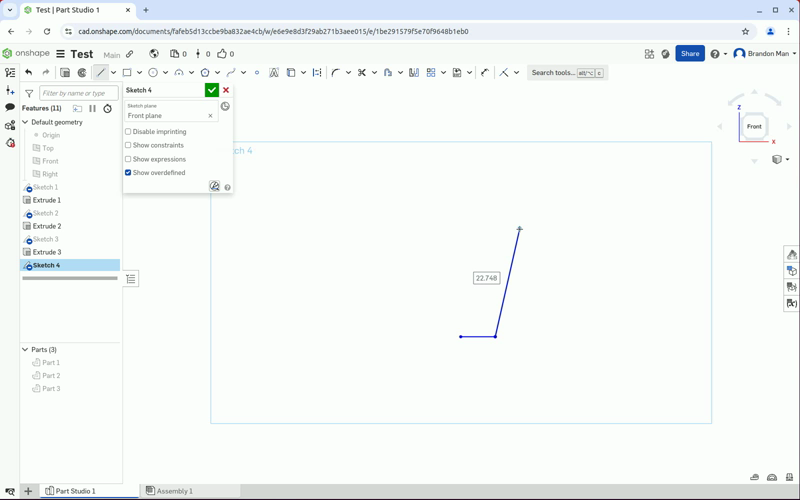
mouse_move(549, 228)
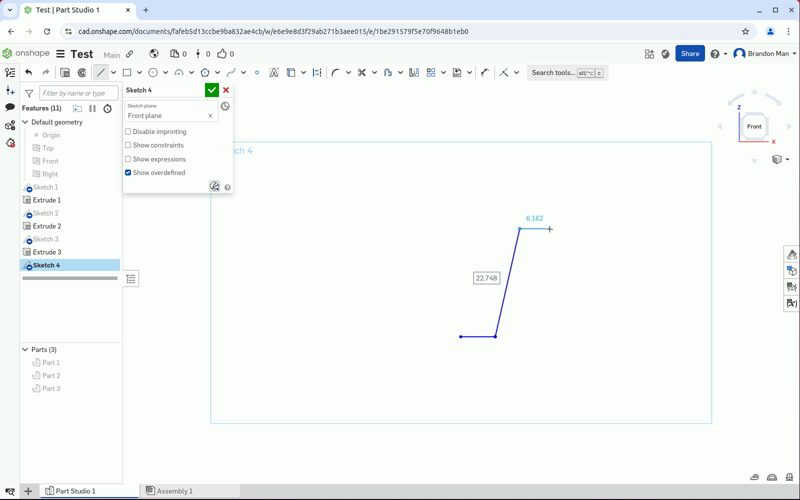
mouse_move(460, 228)
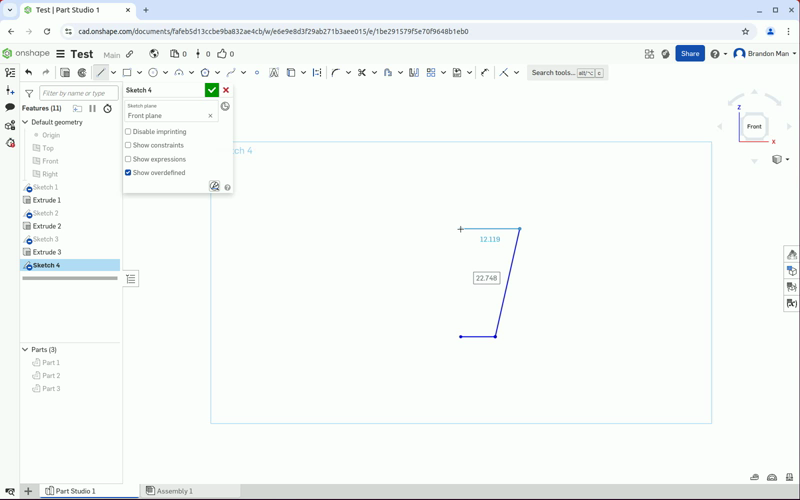
click(460, 228)
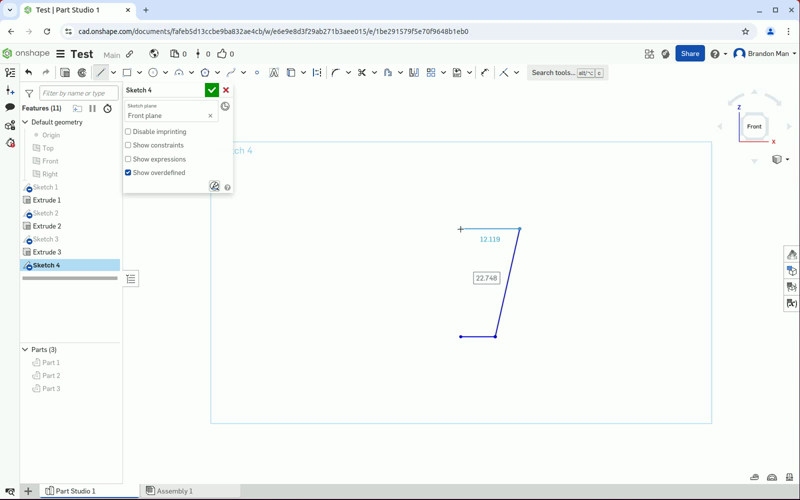
key_up(shift)
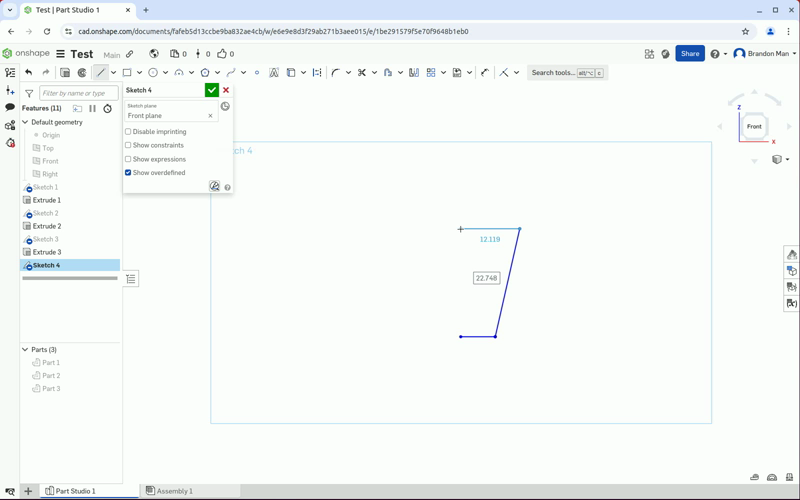
key_down(shift)
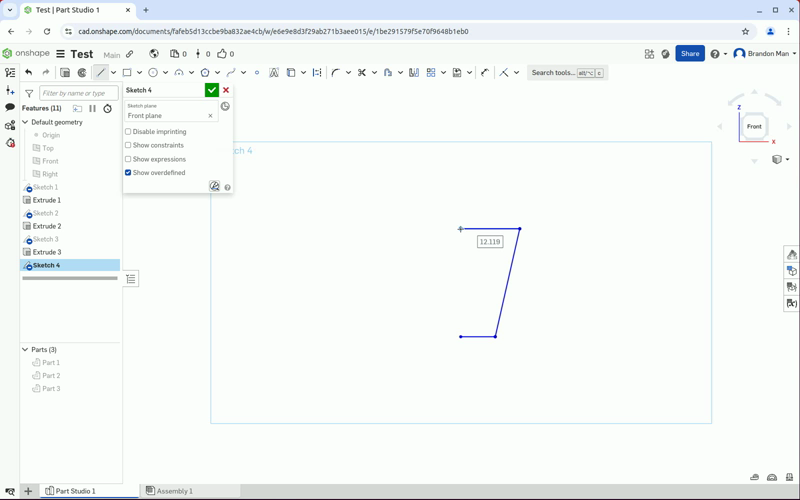
mouse_move(460, 336)
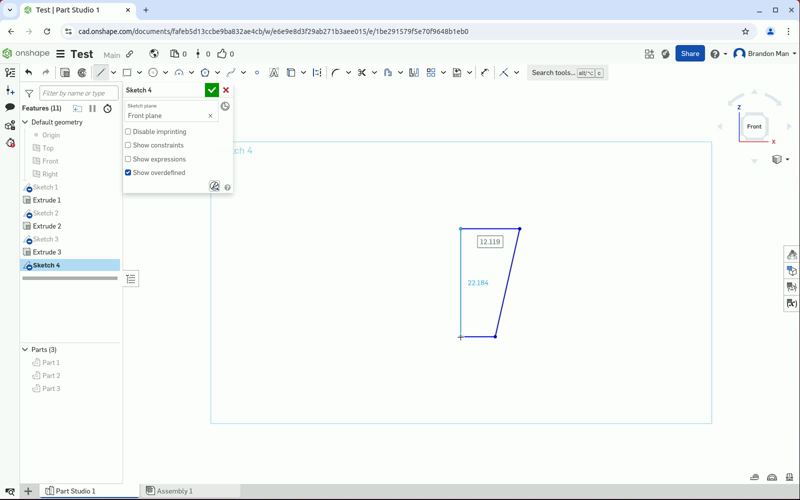
key_up(shift)
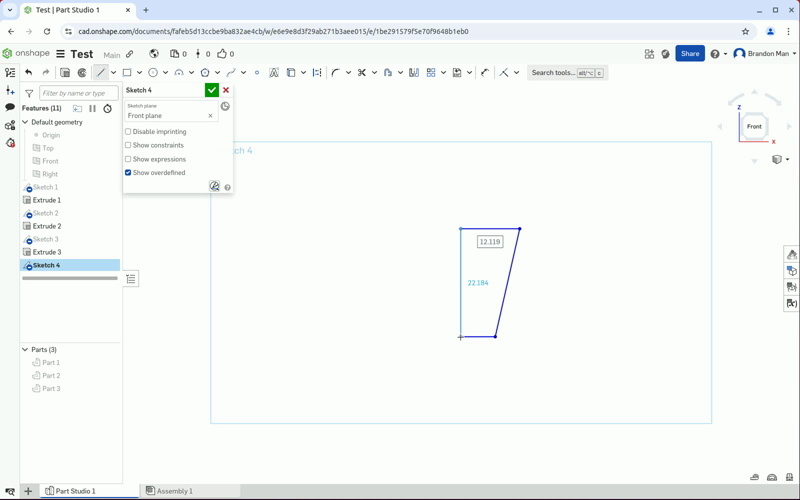
click(460, 336)
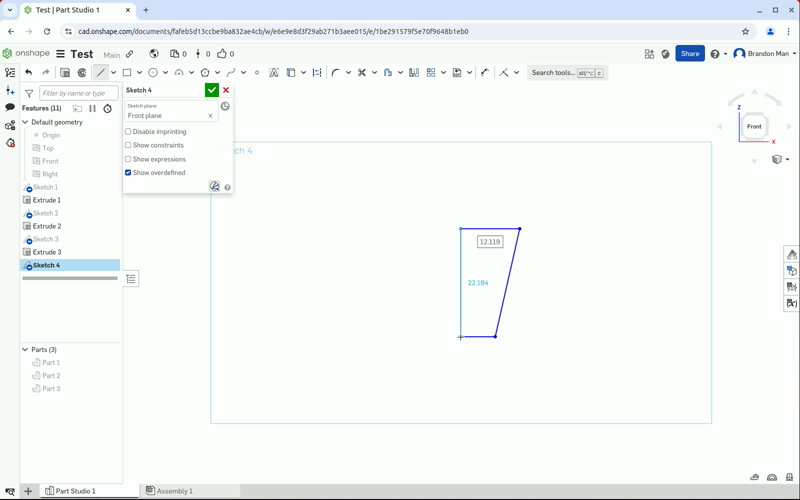
key(esc)
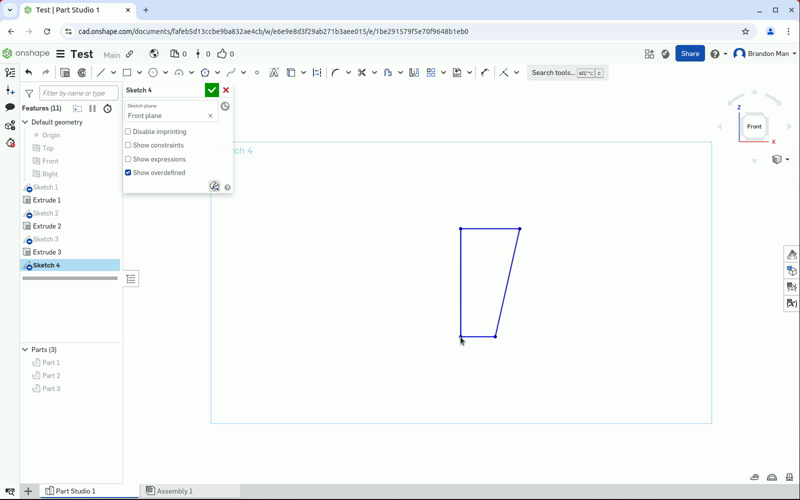
mouse_move(506, 255)
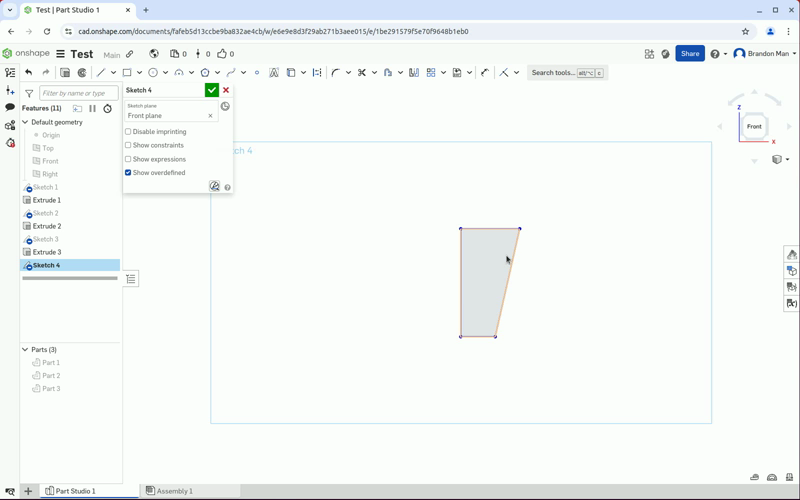
click(506, 255)
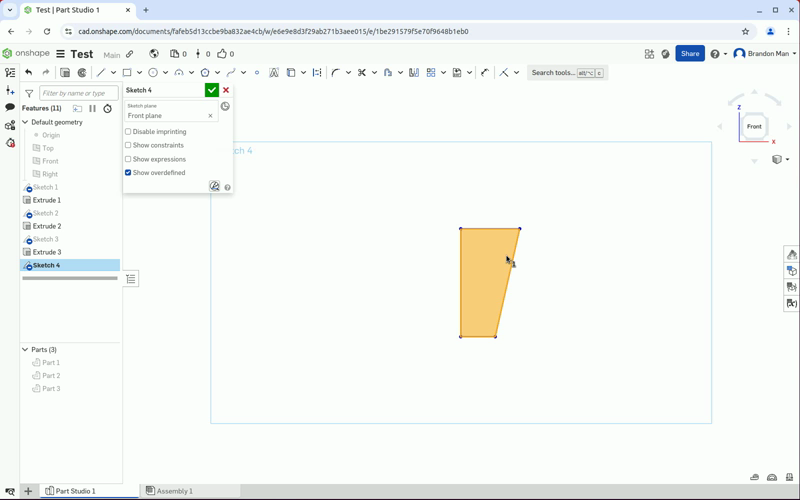
mouse_move(73, 352)
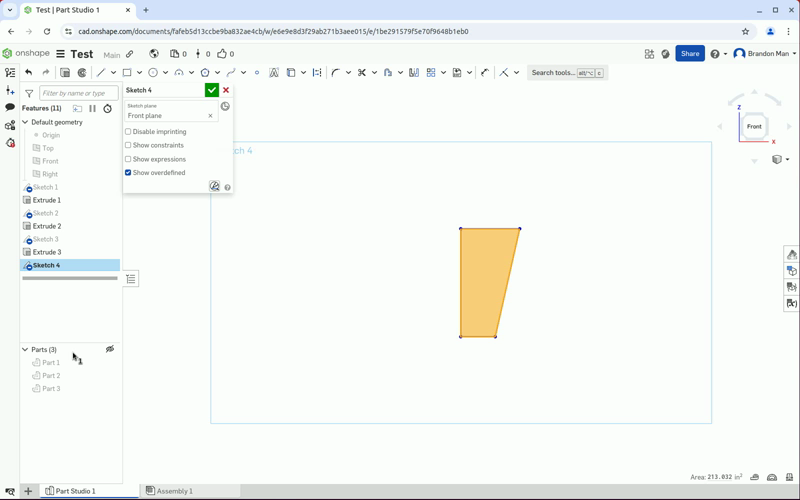
key(shift+y)
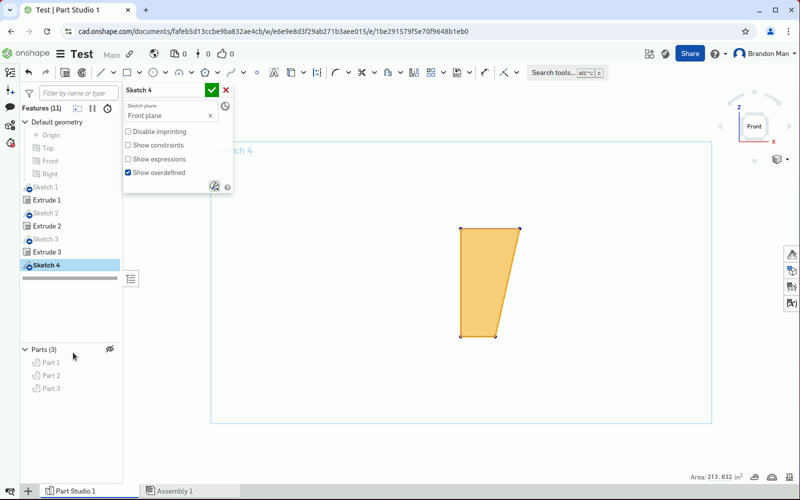
key(shift+e)
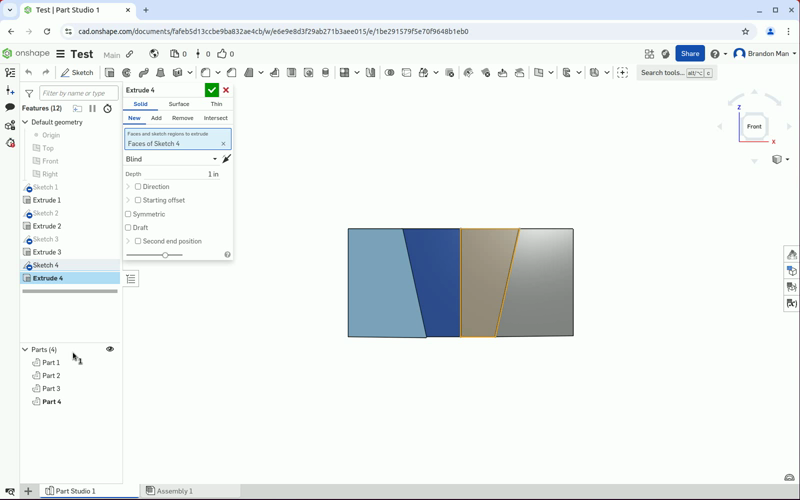
mouse_move(143, 106)
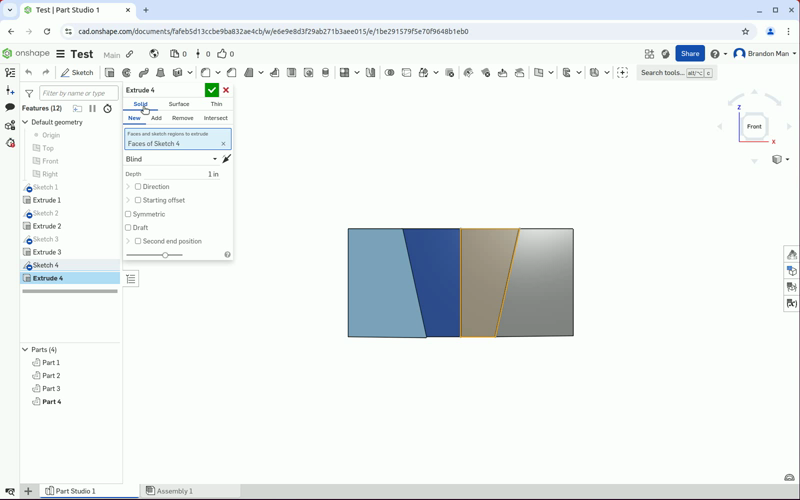
click(143, 106)
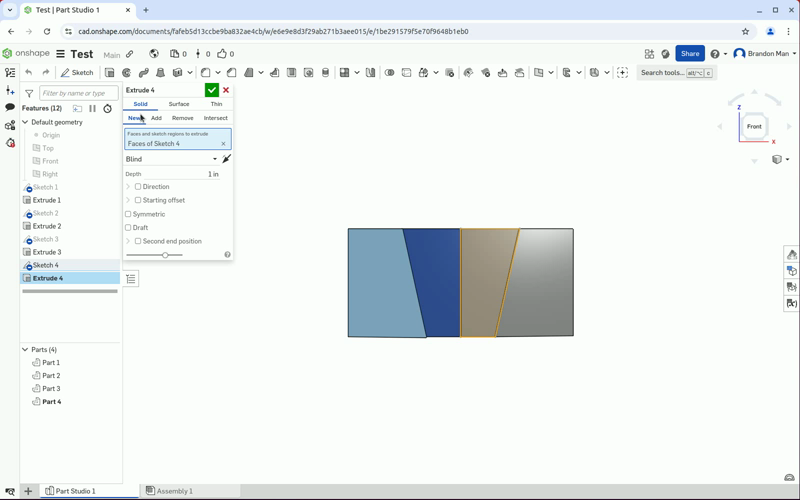
mouse_move(137, 120)
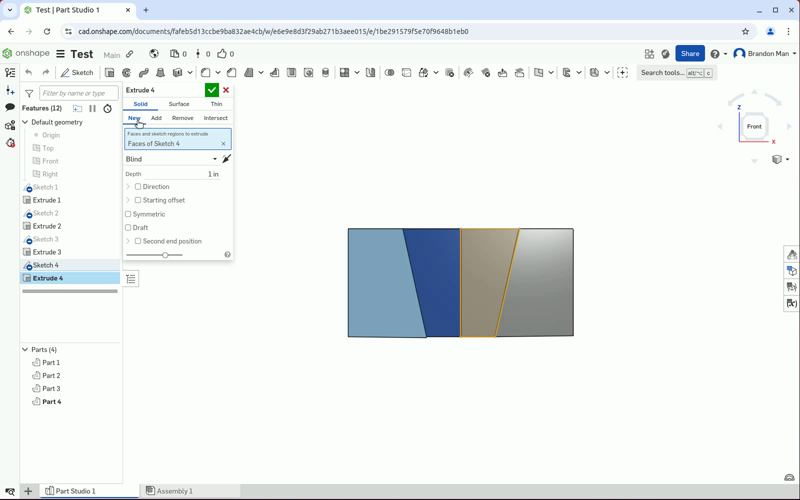
click(137, 120)
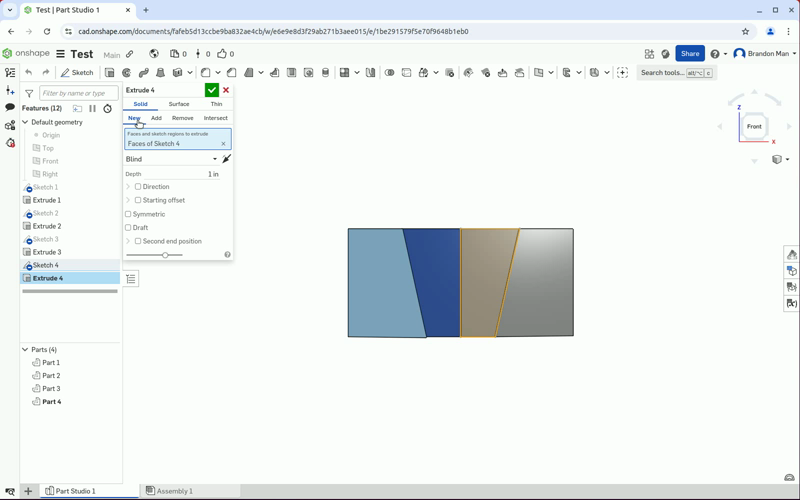
key(tab, 4)
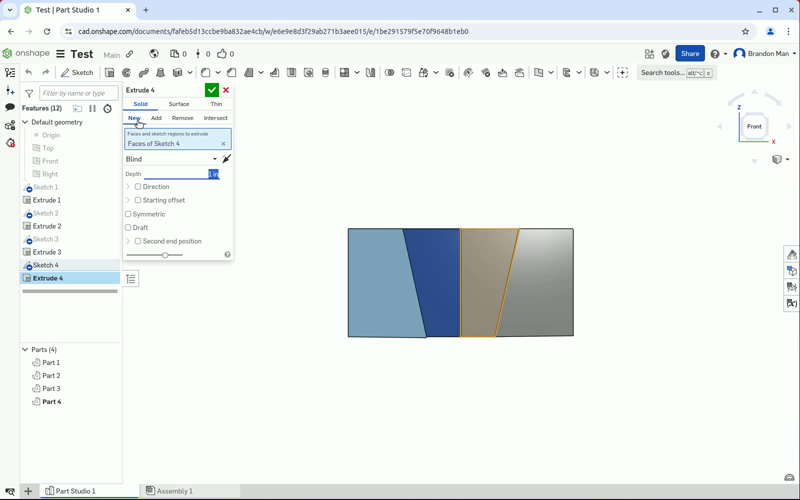
text(6.018)
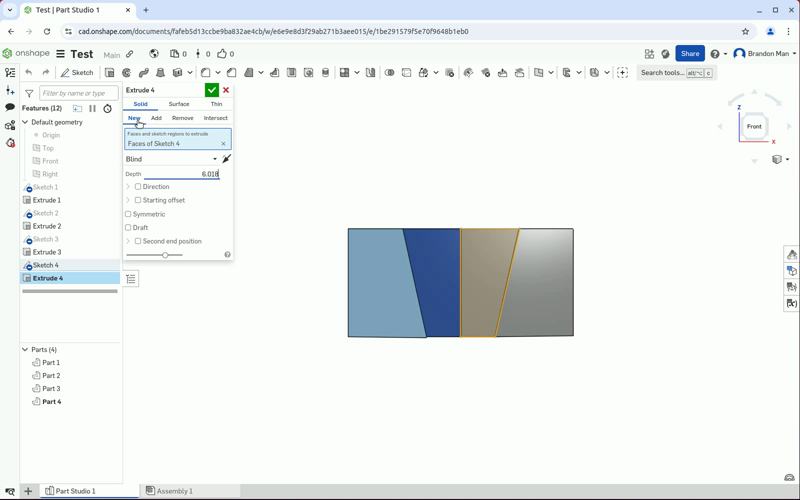
key(enter)
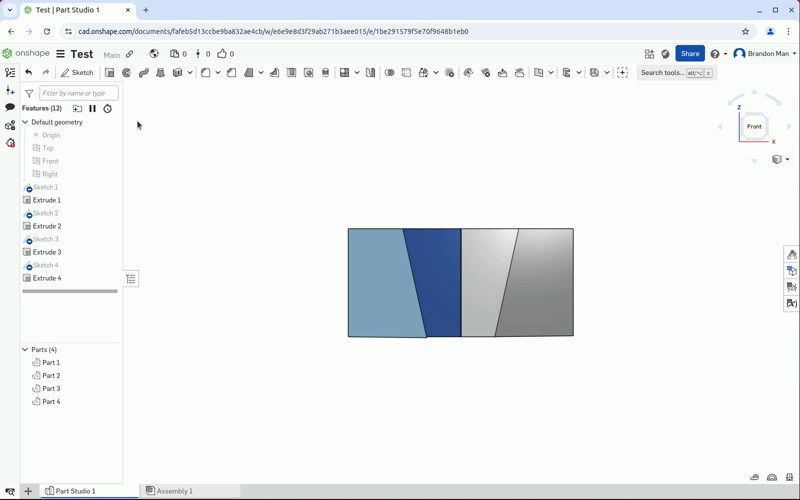
key(shift+h)
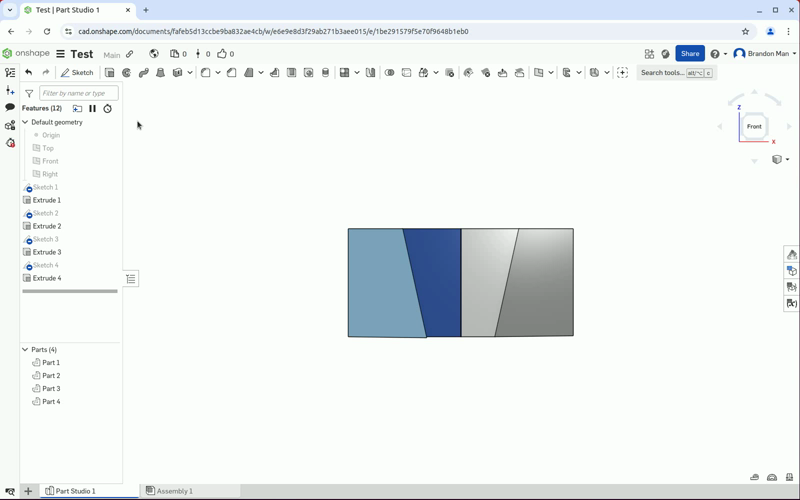
key(shift+h)
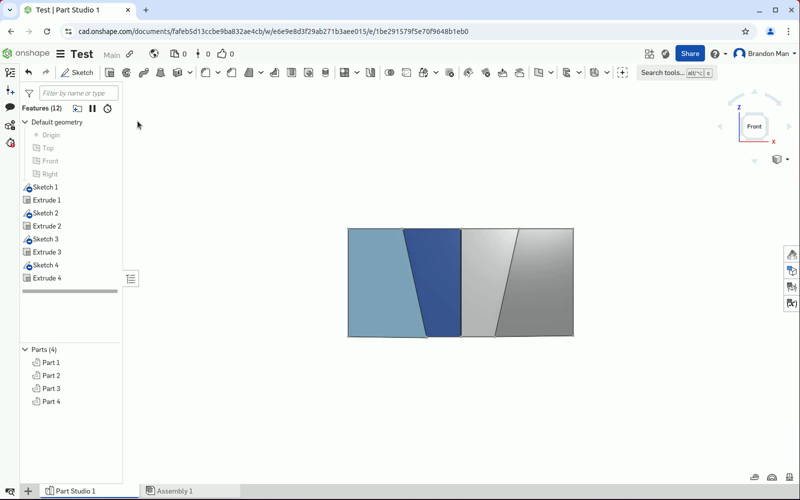
key(shift+7)
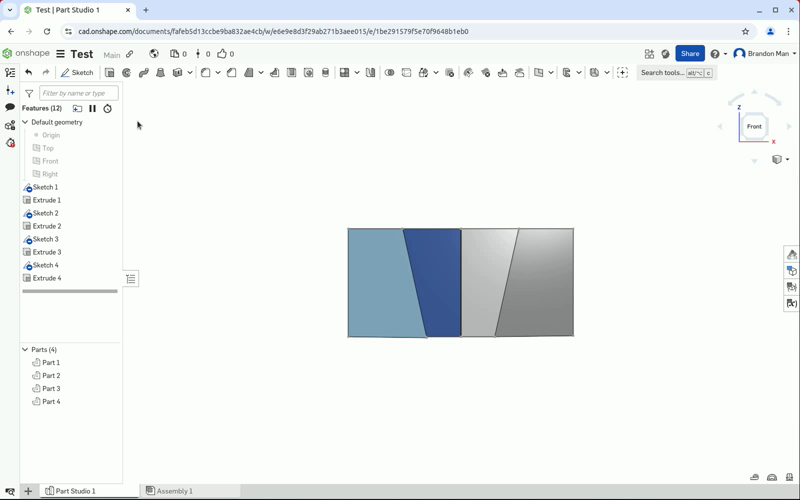
key(left, 2)
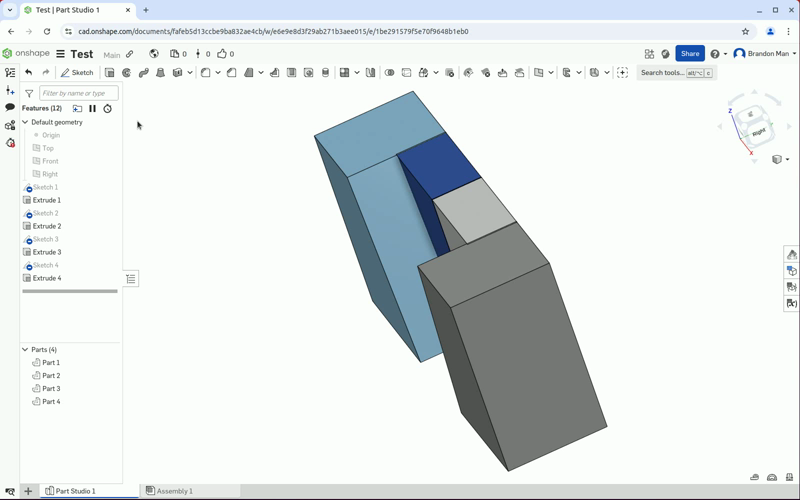
key(down, 2)
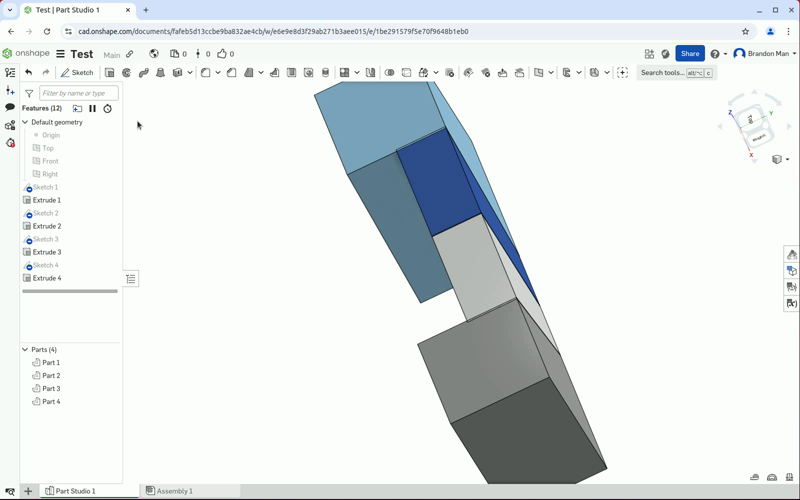
key(up, 2)
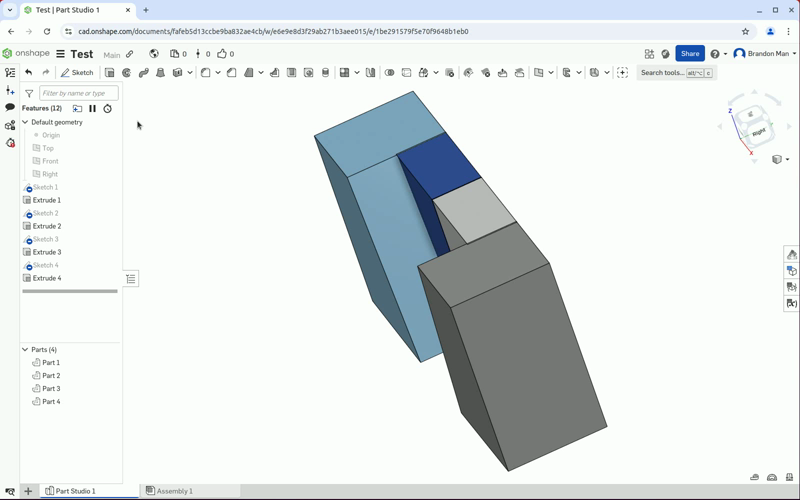
key(right, 2)
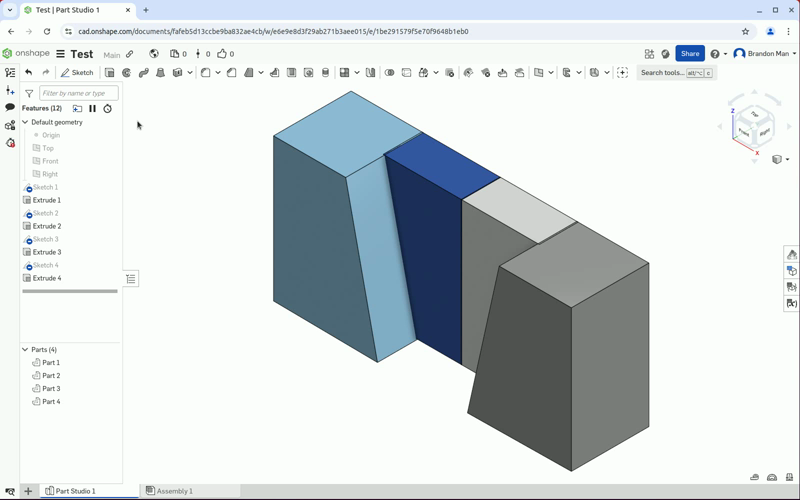
mouse_move(73, 189)
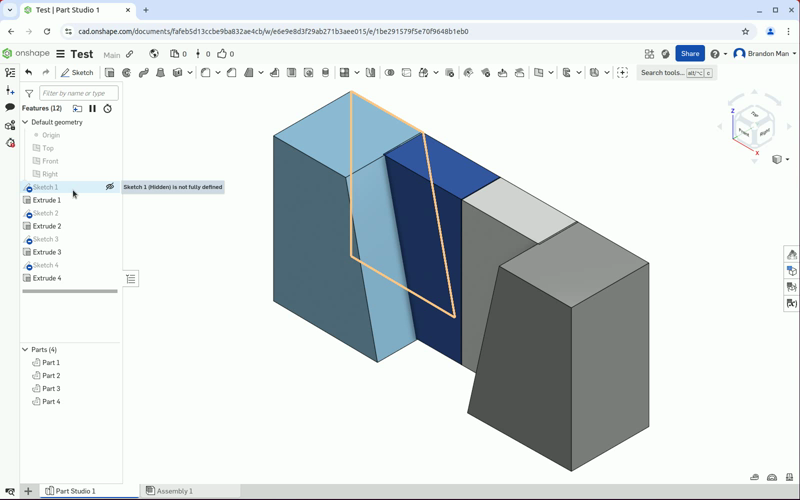
click(73, 189)